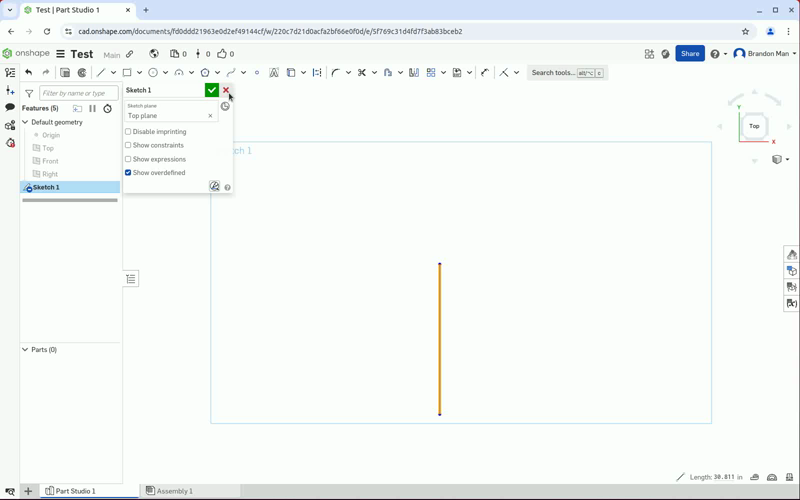
key(shift+h)
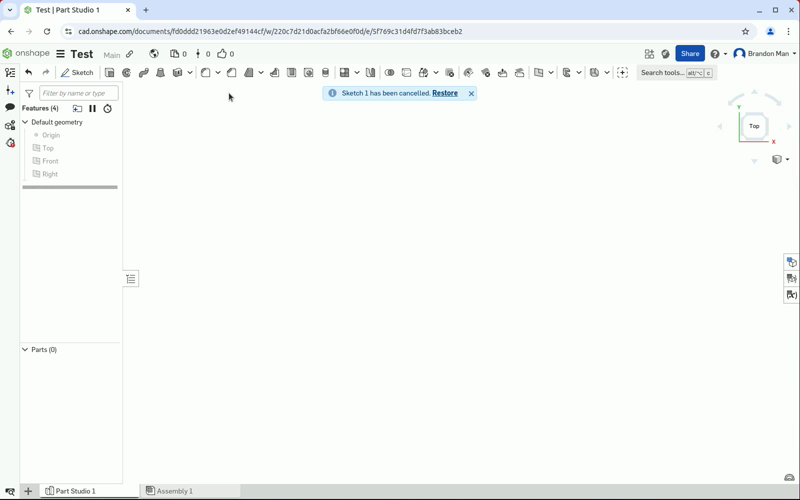
mouse_move(73, 352)
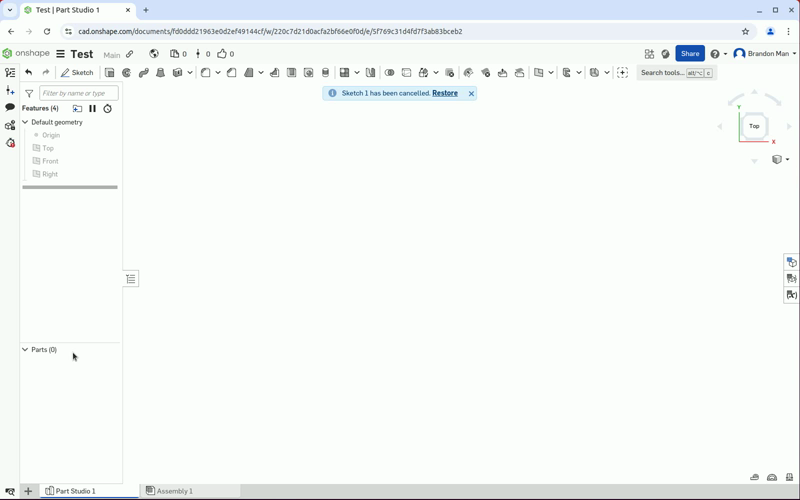
key(y)
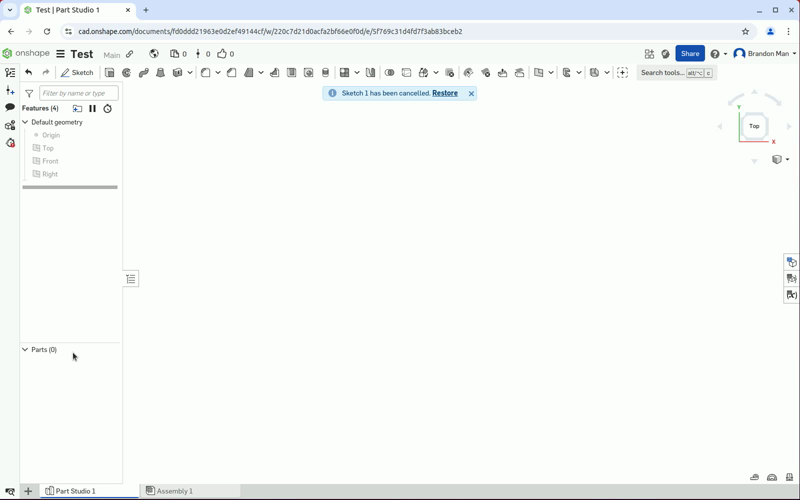
key(shift+p)
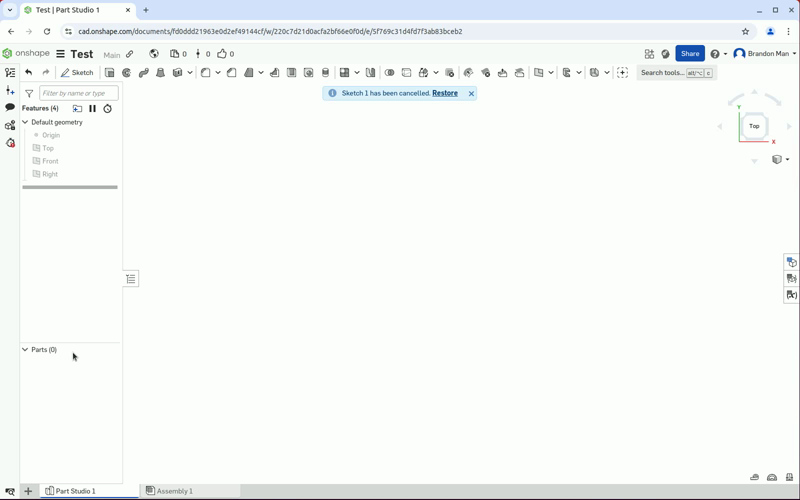
key(space)
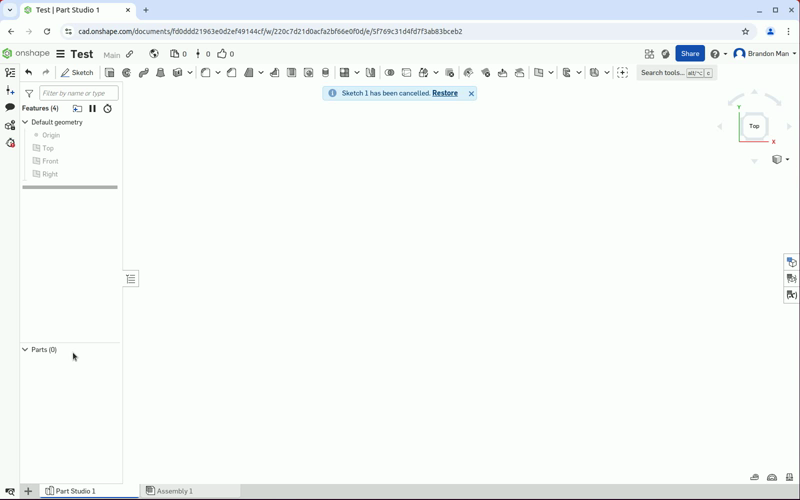
key_down(shift)
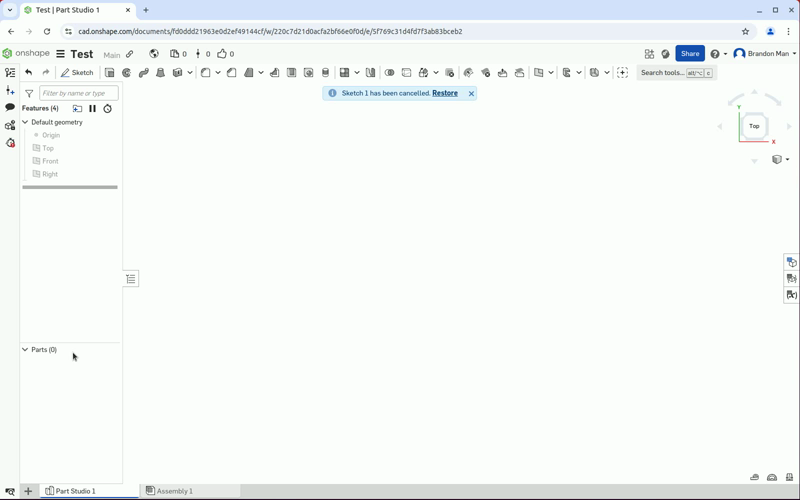
key(up)
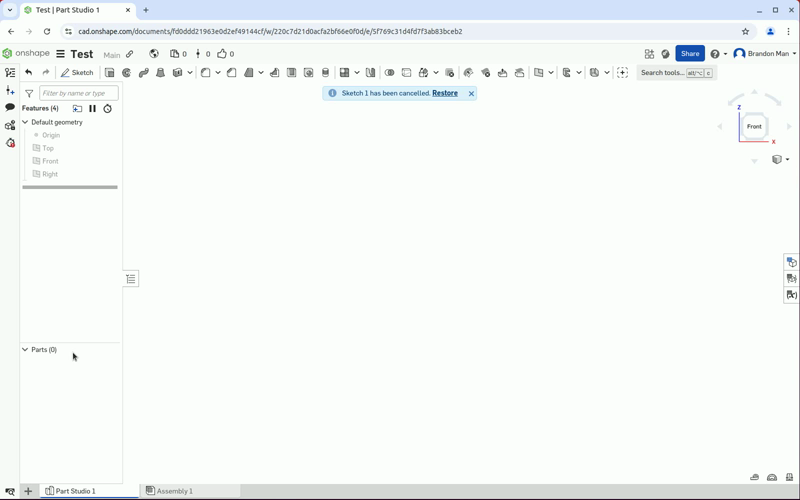
key_up(shift)
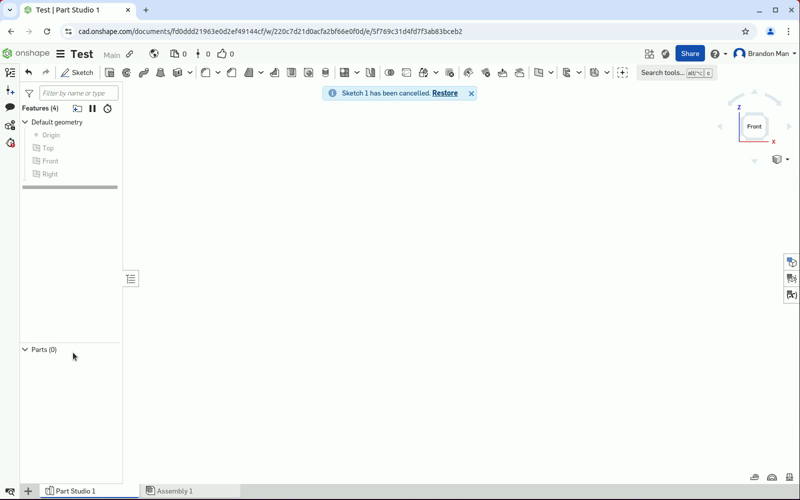
mouse_move(73, 352)
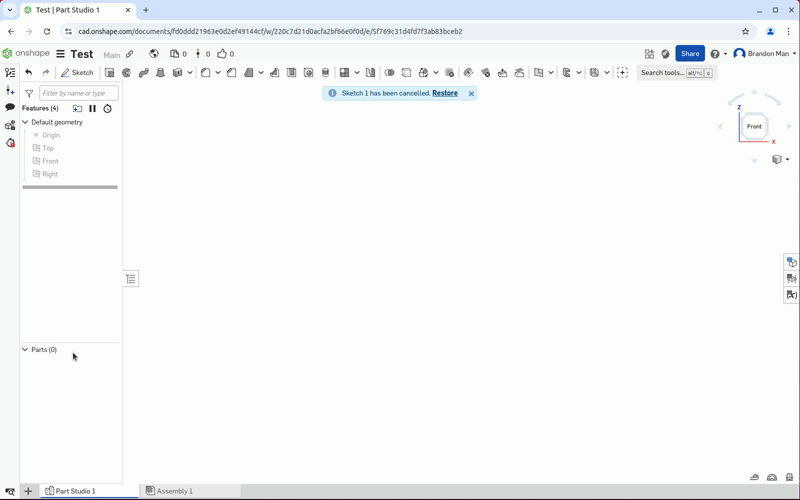
key(shift+y)
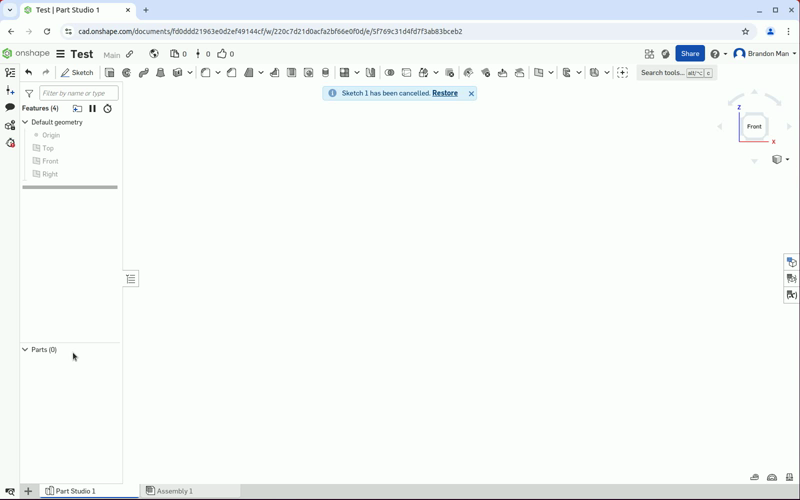
key(shift+s)
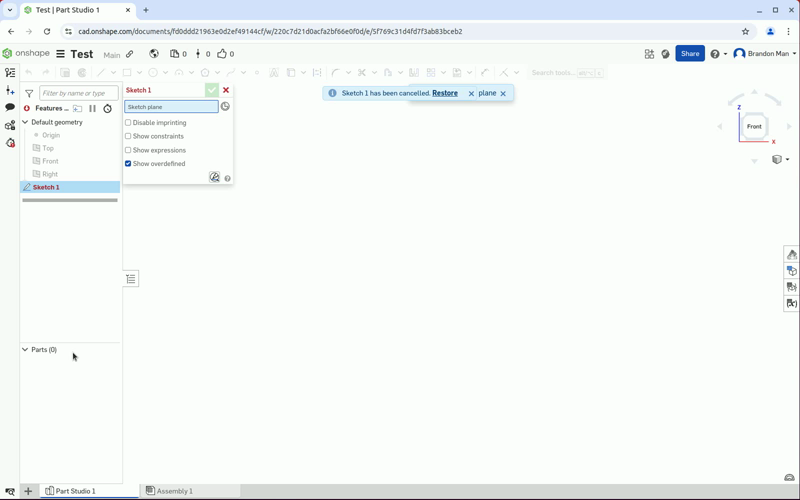
mouse_move(73, 163)
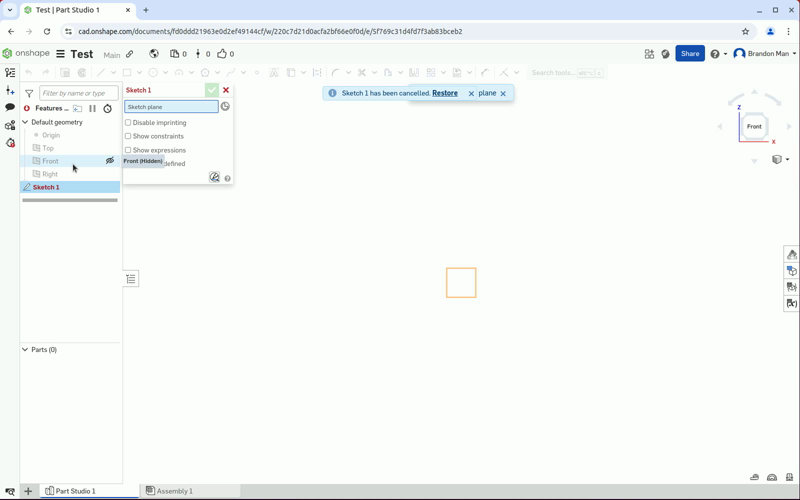
click(73, 163)
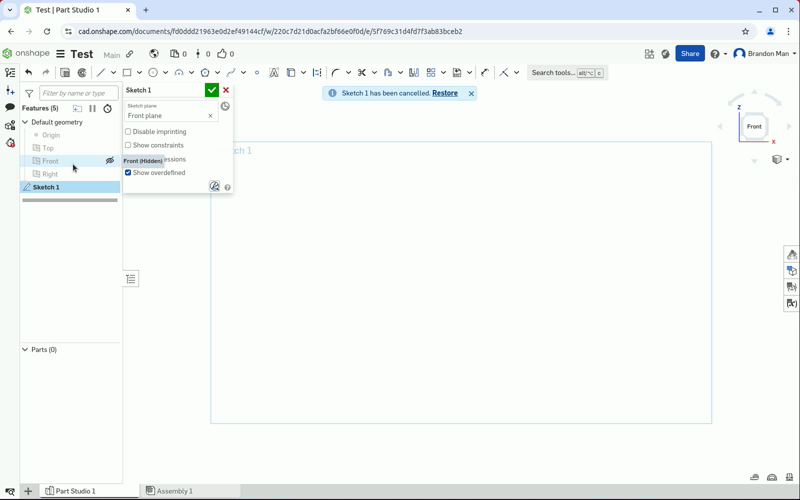
mouse_move(73, 352)
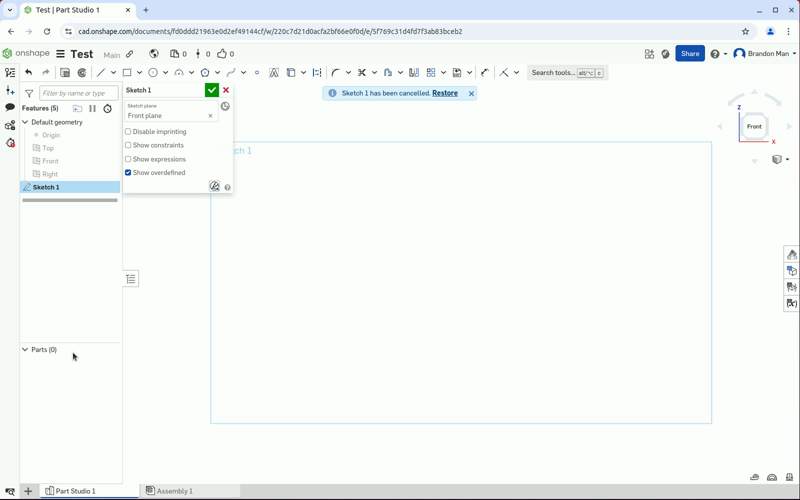
key(y)
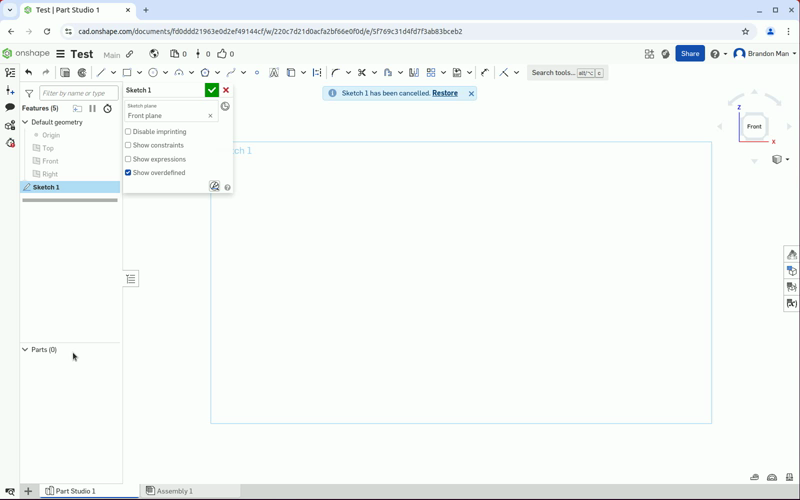
key(l)
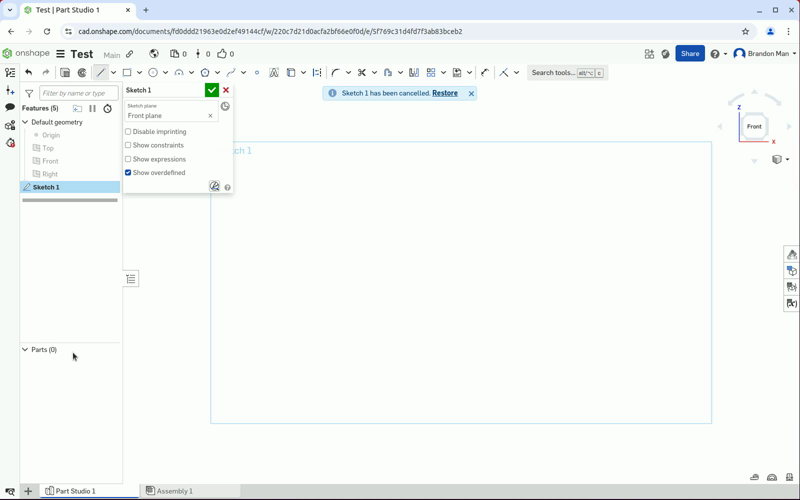
key_down(shift)
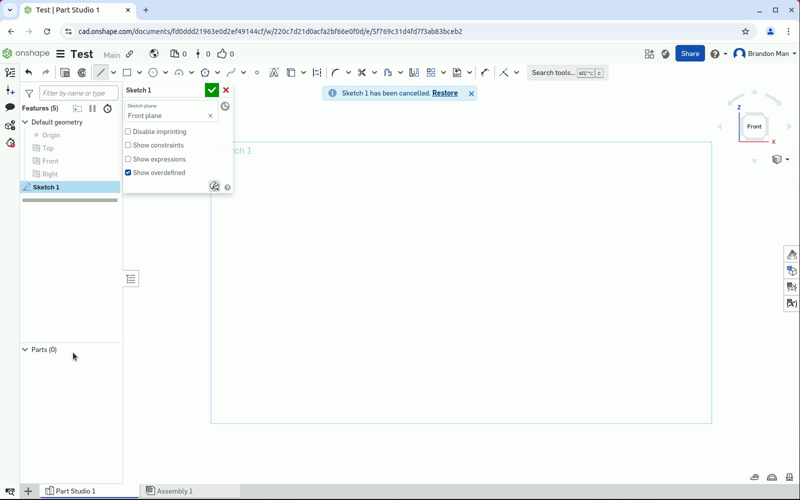
mouse_move(359, 215)
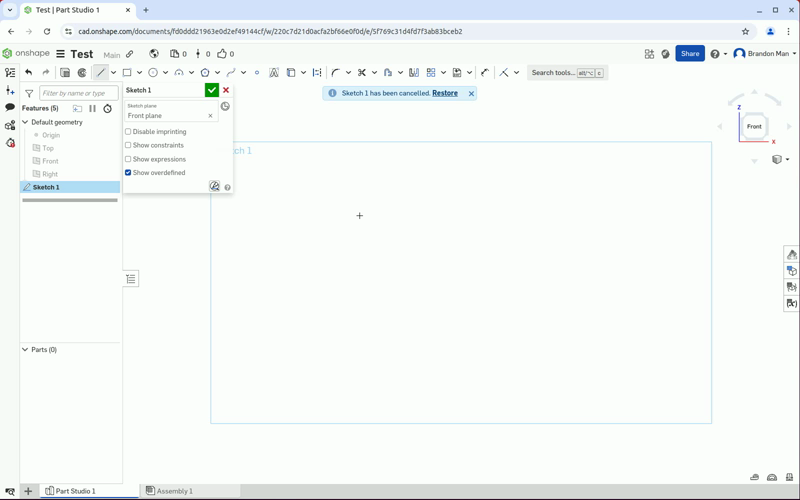
click(359, 215)
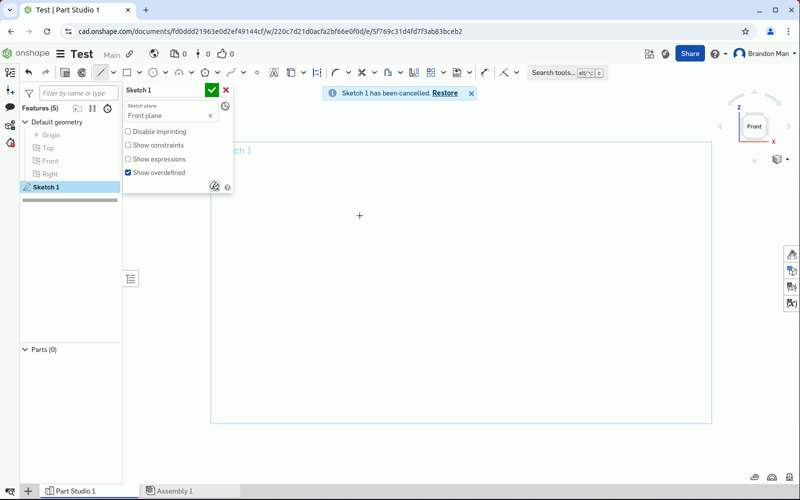
key_up(shift)
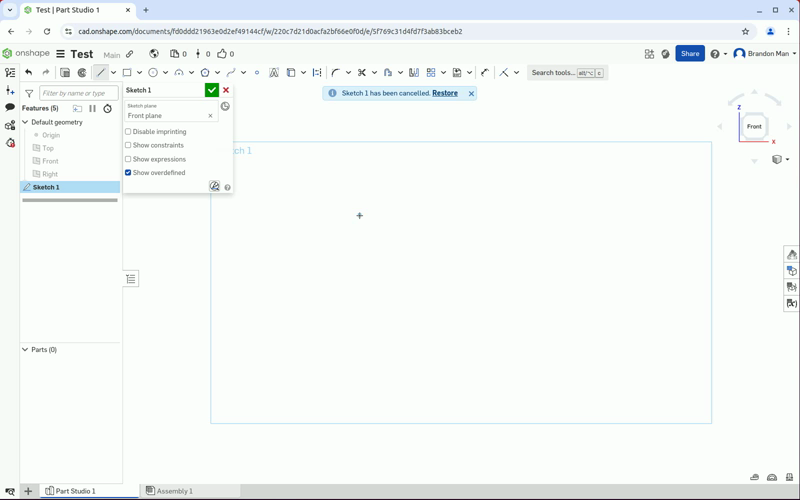
key_down(shift)
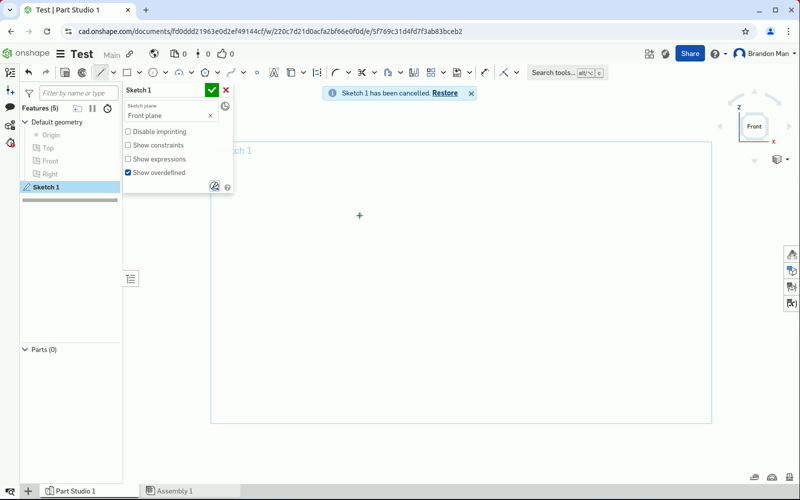
mouse_move(389, 215)
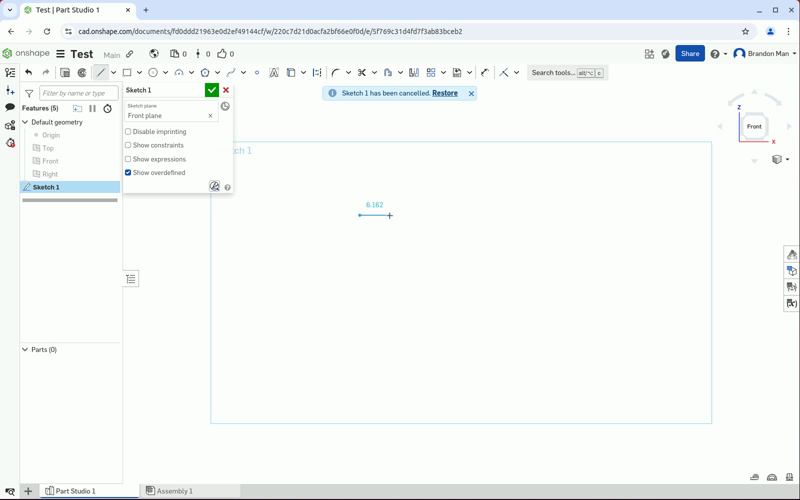
mouse_move(371, 215)
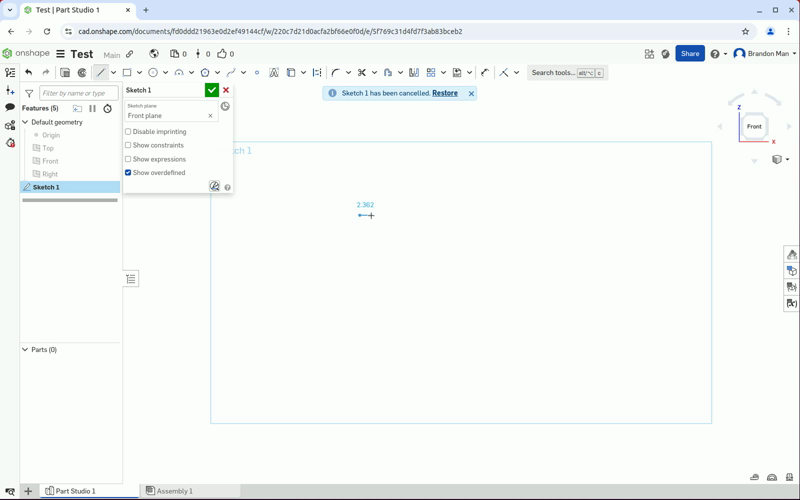
click(371, 215)
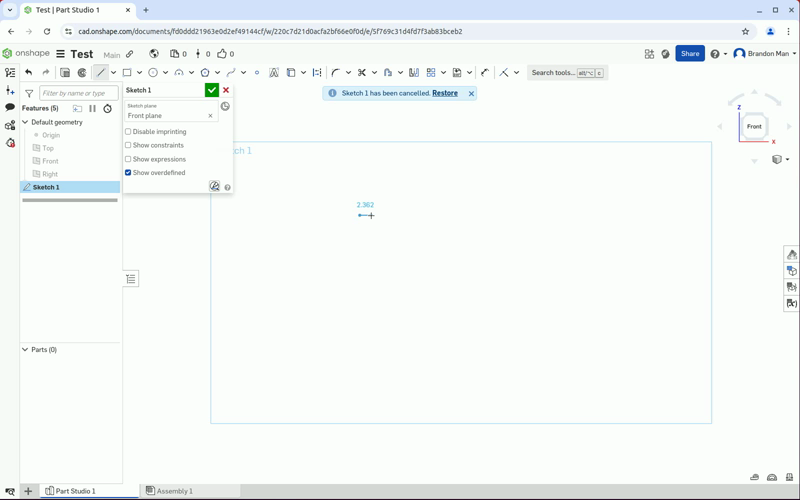
key_up(shift)
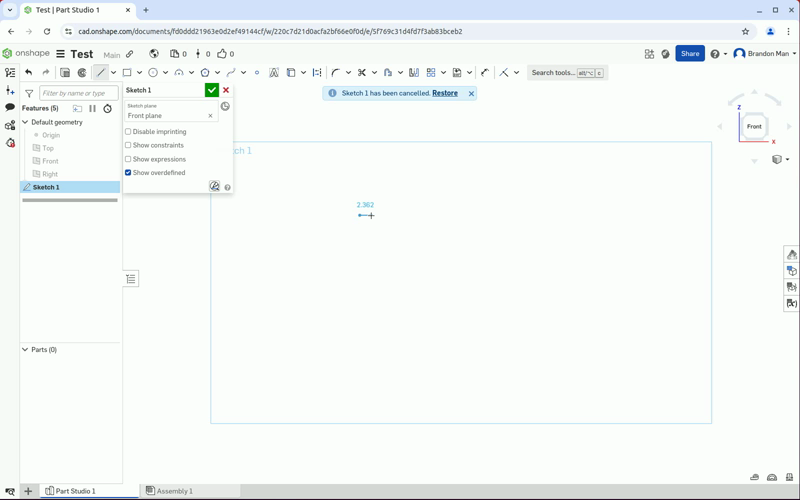
key(esc)
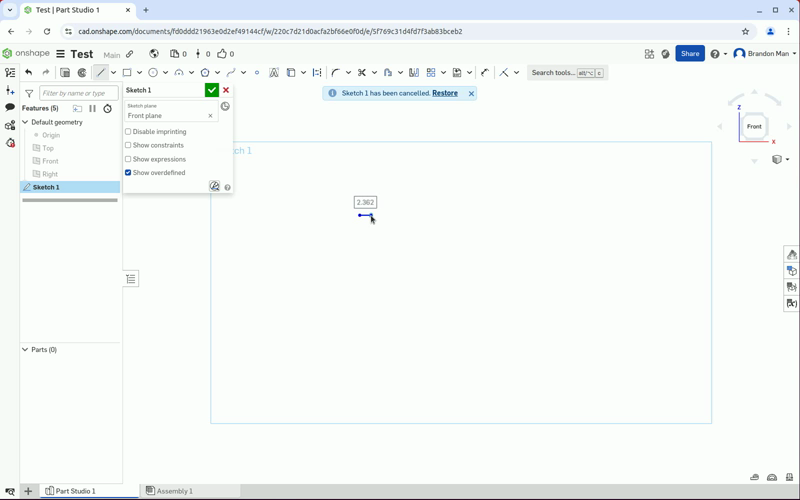
key(a)
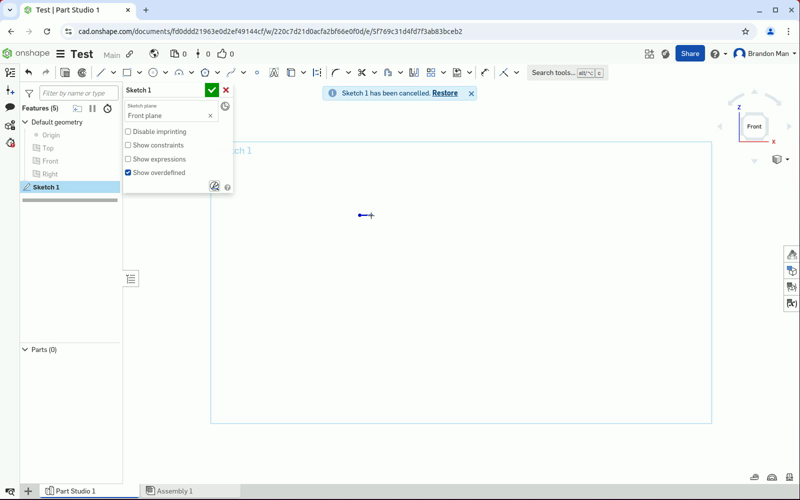
mouse_move(371, 215)
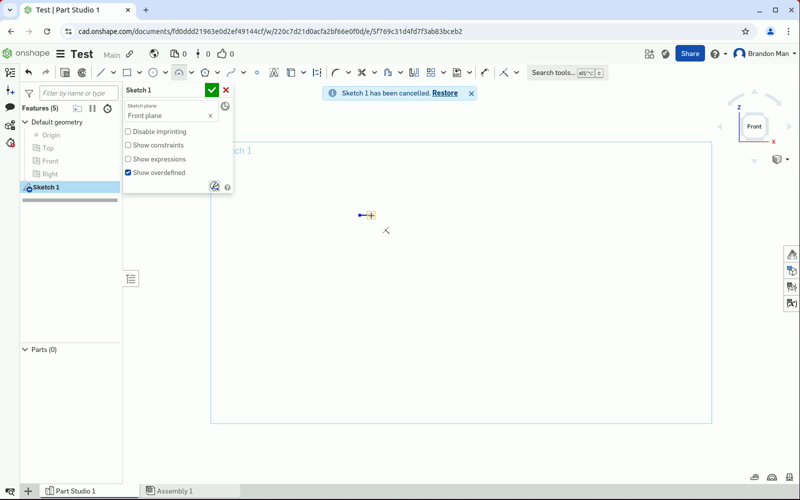
click(371, 215)
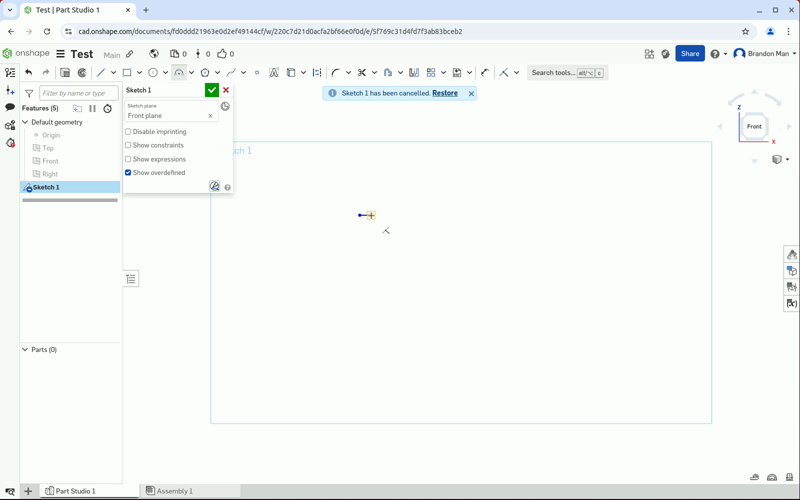
key_down(shift)
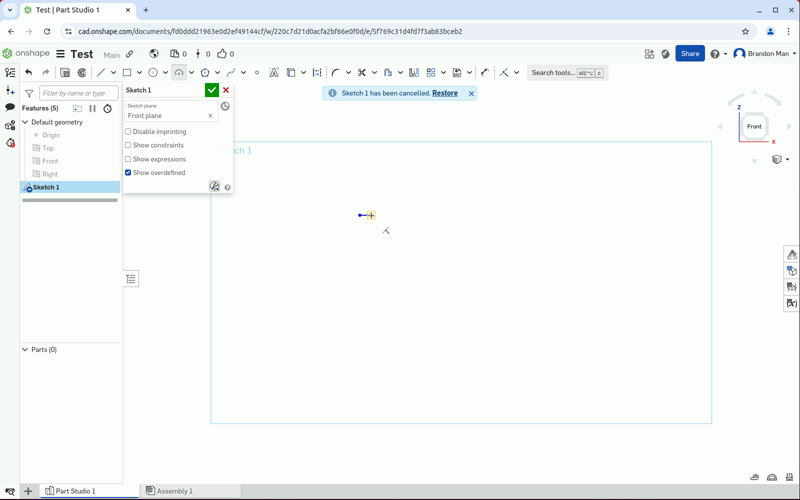
mouse_move(393, 215)
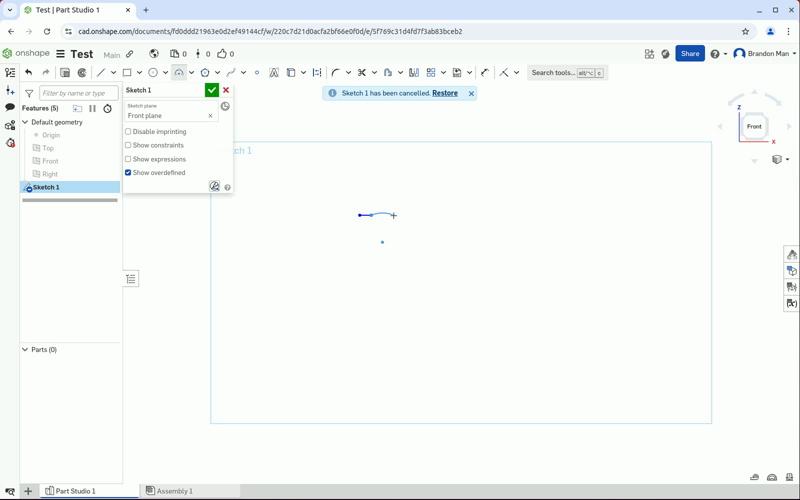
click(393, 215)
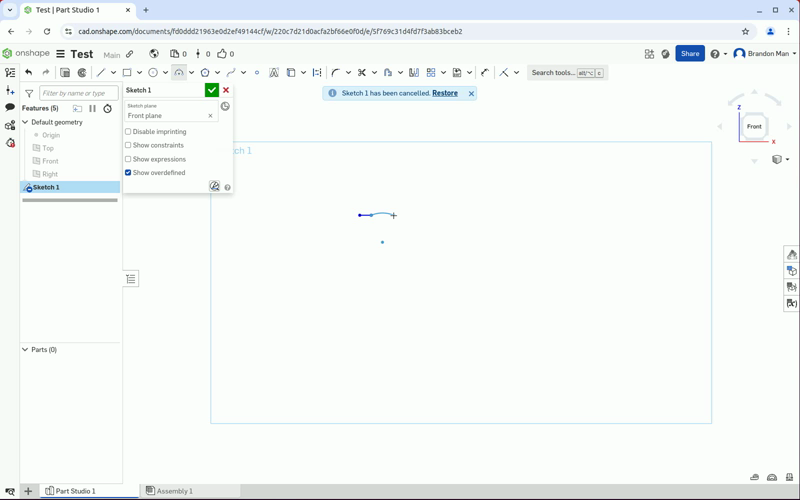
mouse_move(382, 203)
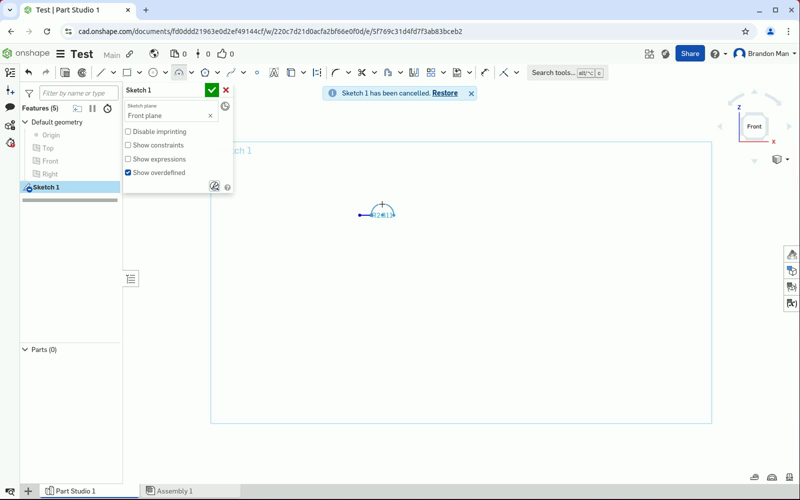
click(382, 203)
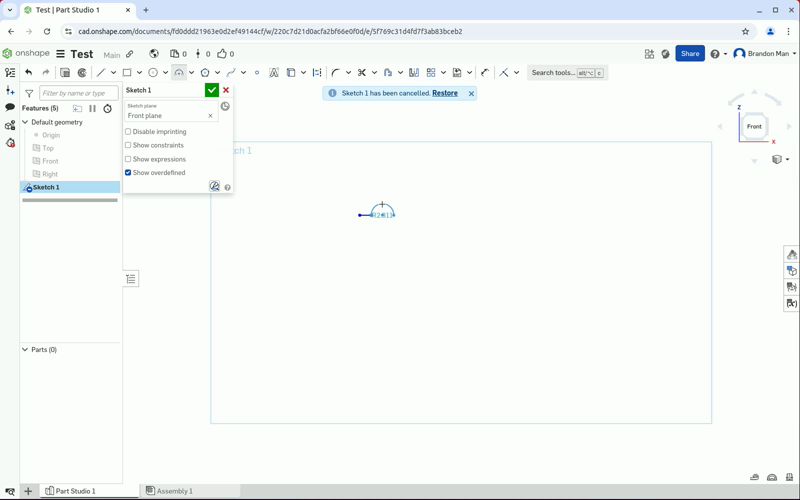
key_up(shift)
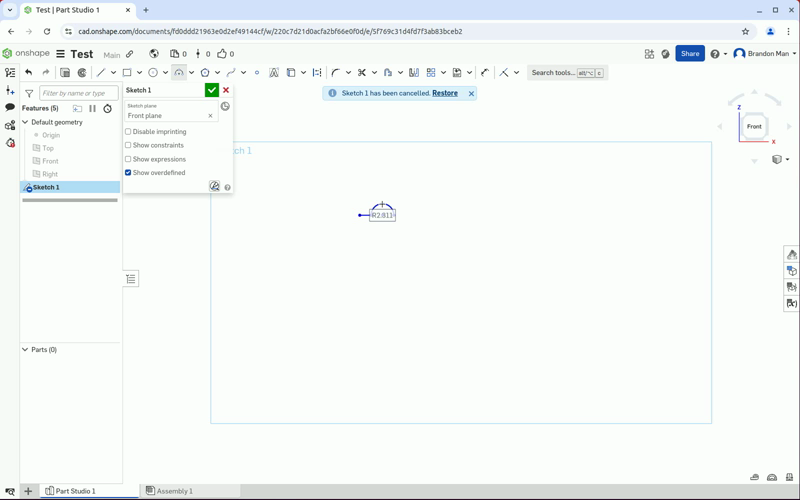
key(esc)
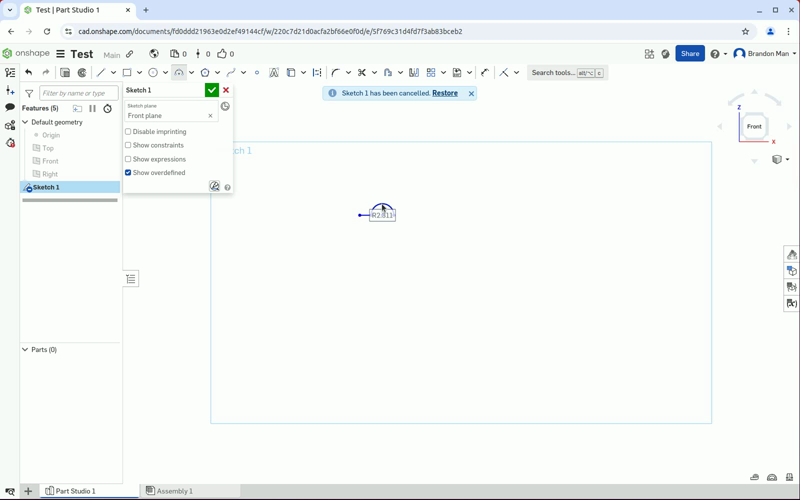
key(l)
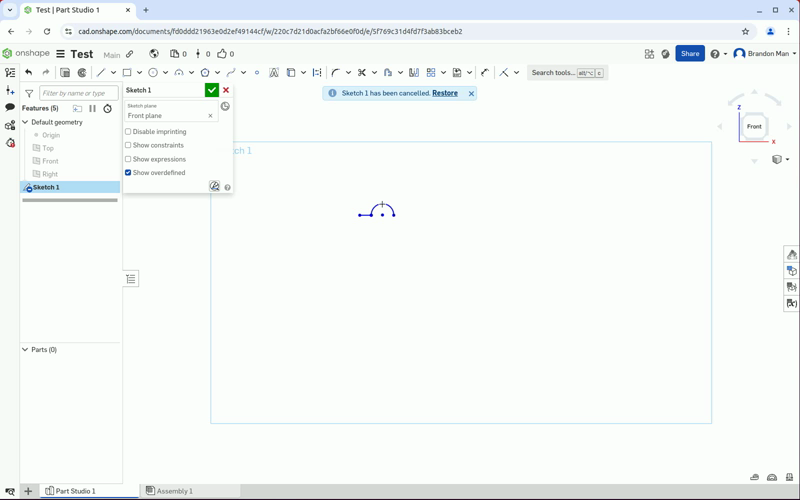
mouse_move(393, 215)
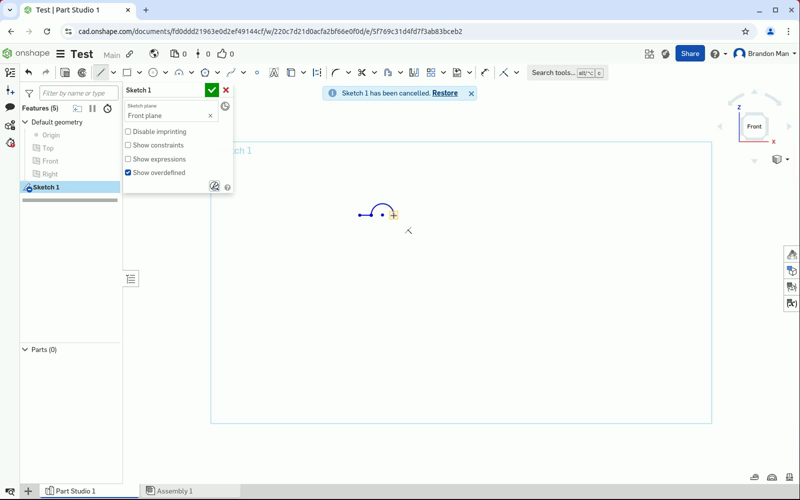
click(393, 215)
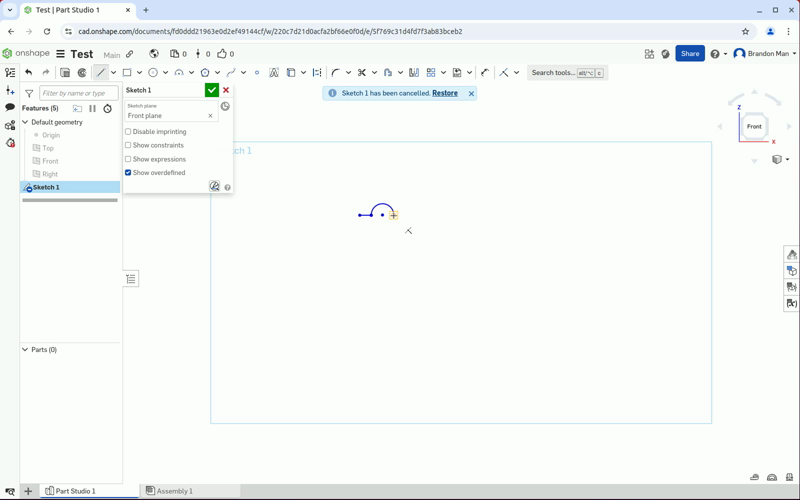
key_down(shift)
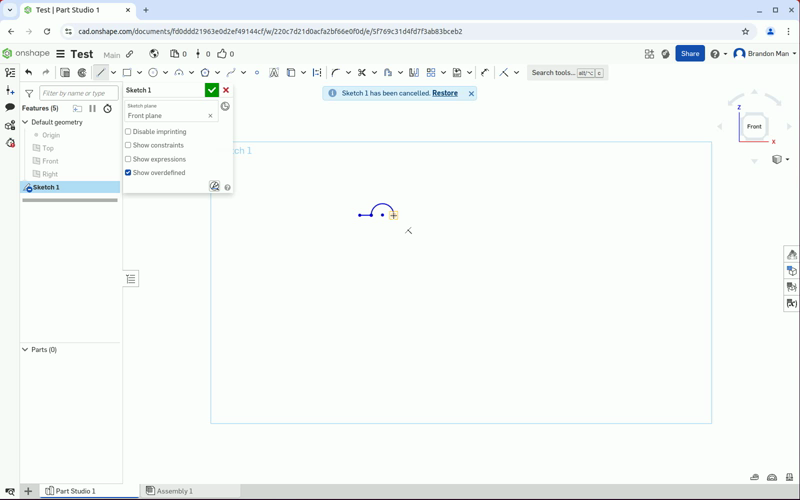
mouse_move(423, 215)
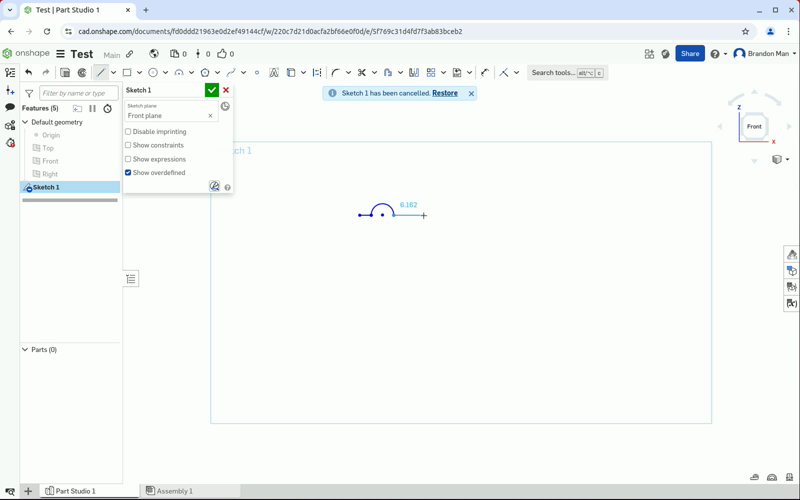
mouse_move(405, 215)
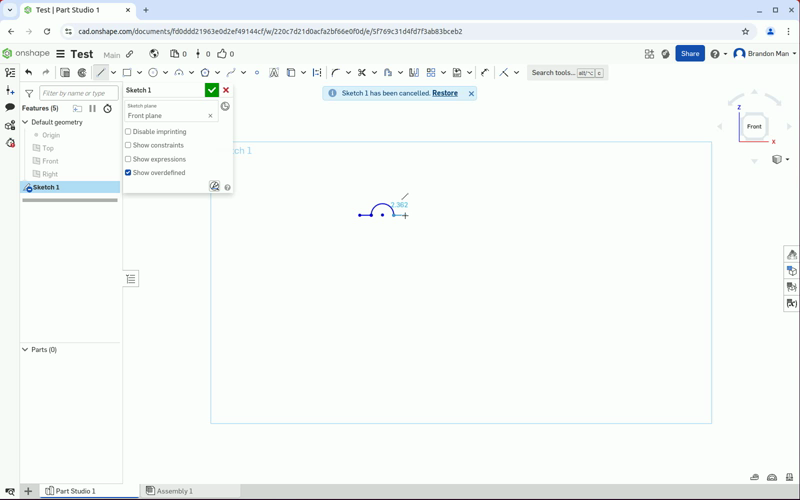
click(405, 215)
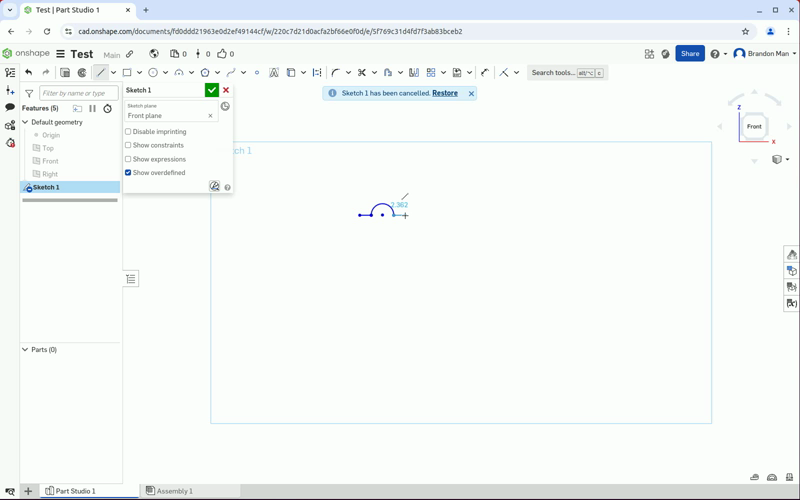
key_up(shift)
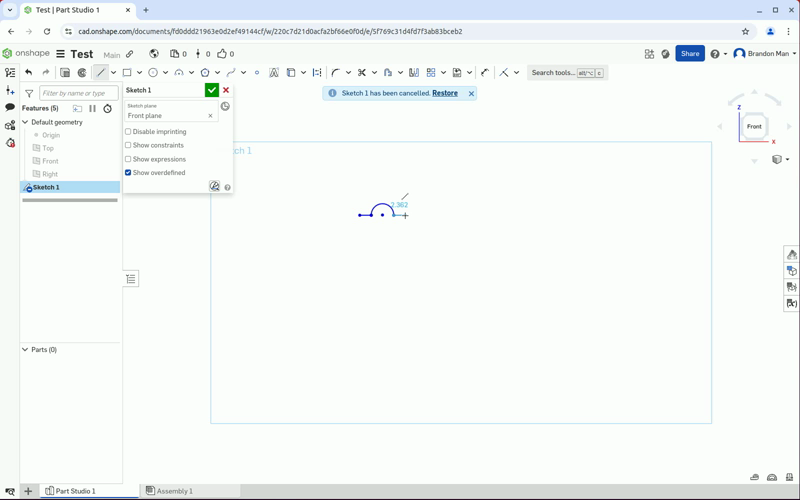
key(esc)
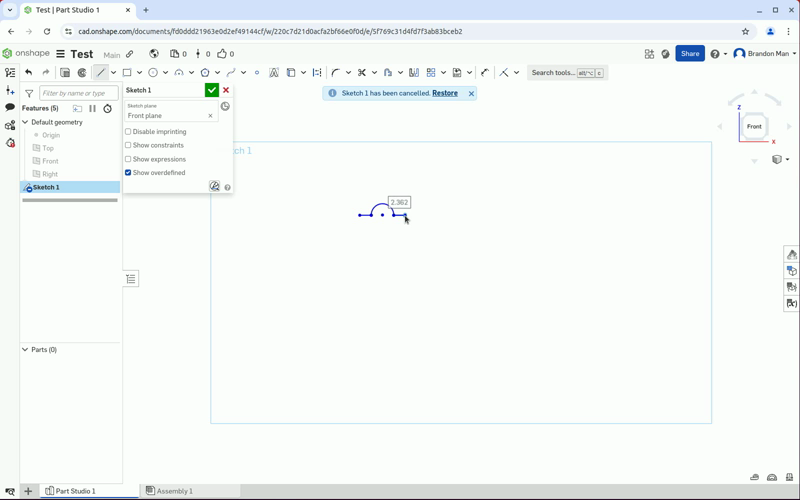
key(a)
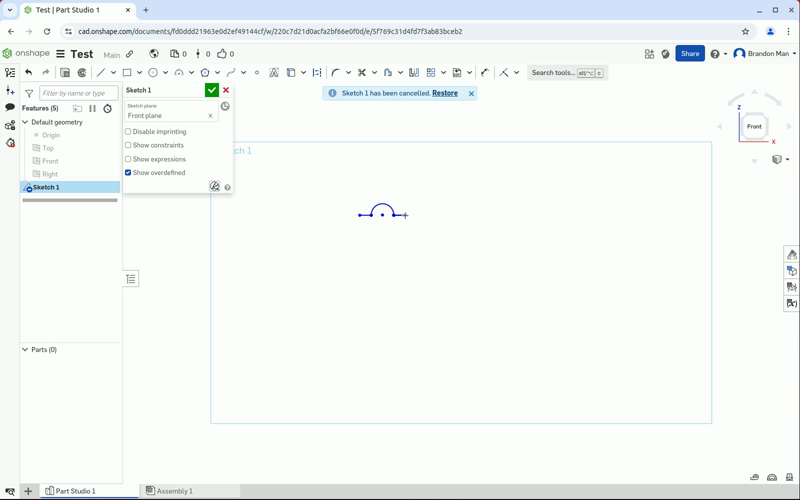
mouse_move(405, 215)
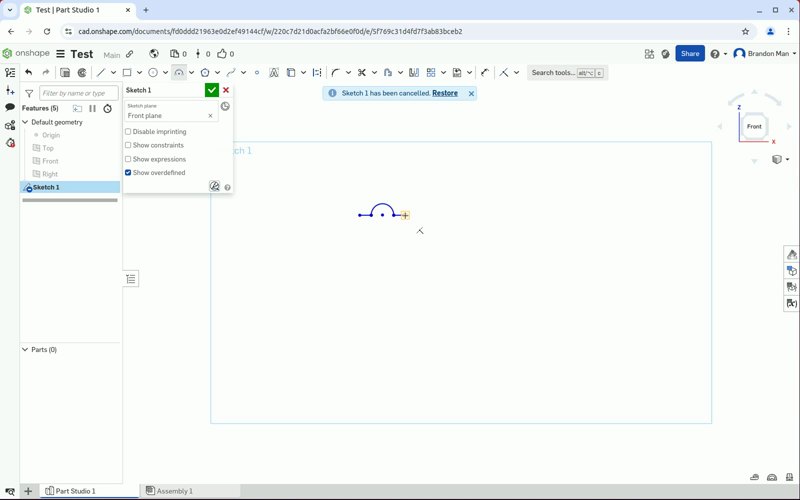
click(405, 215)
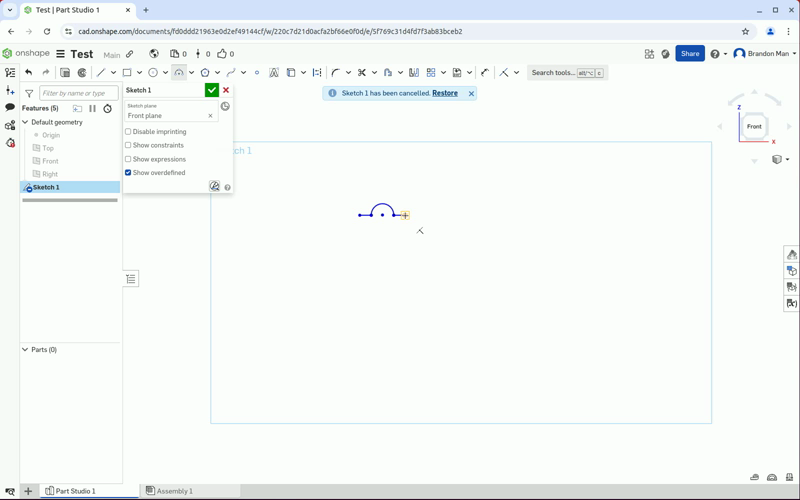
mouse_move(359, 215)
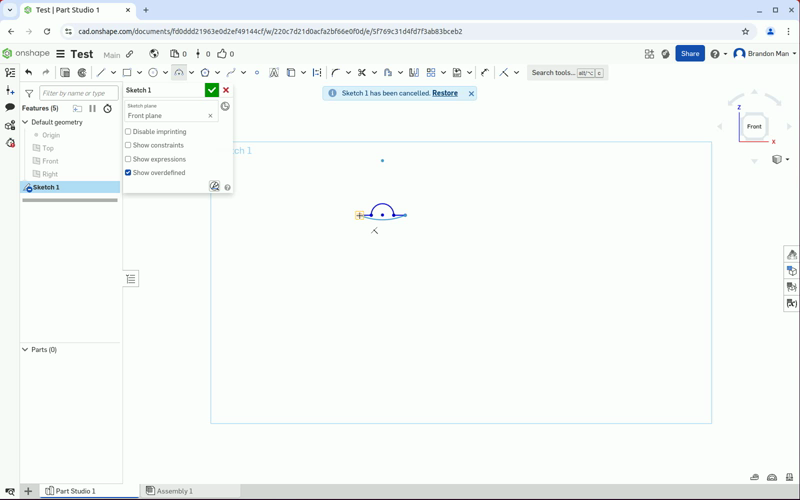
click(359, 215)
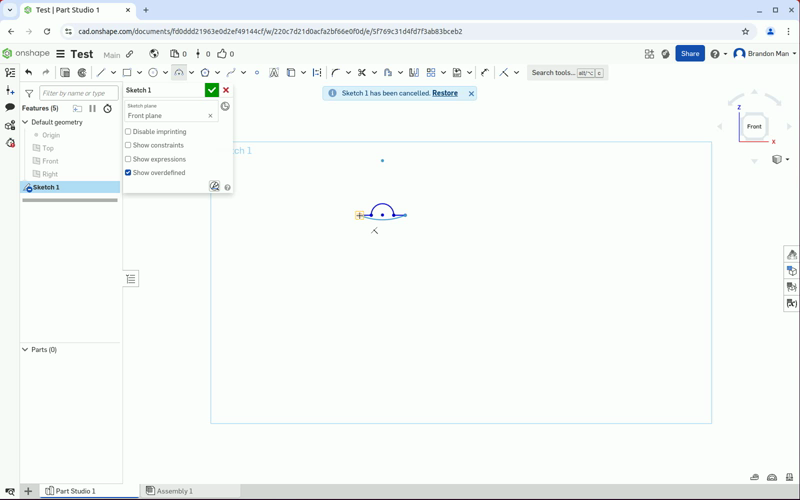
key_down(shift)
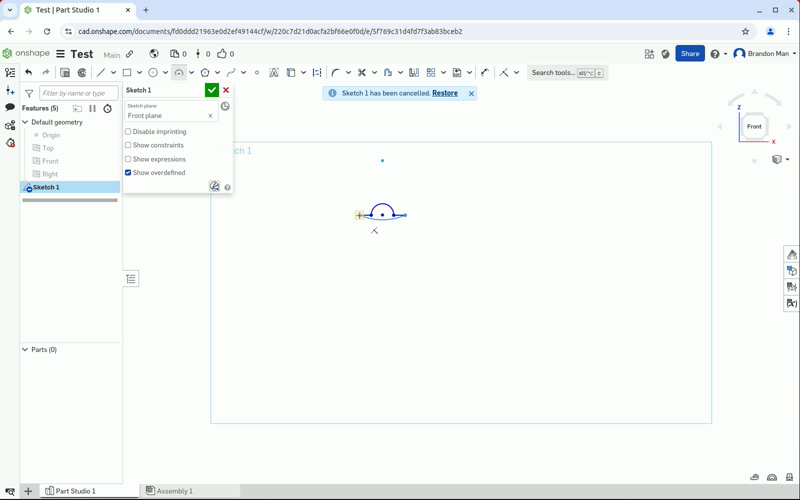
mouse_move(382, 192)
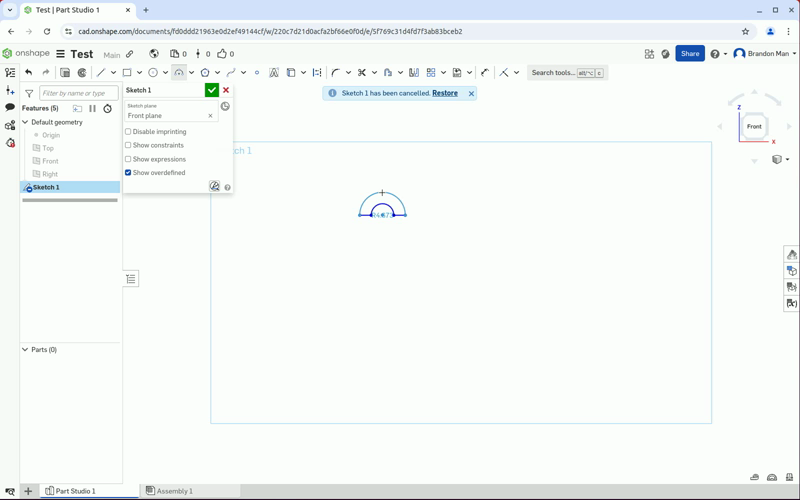
click(382, 192)
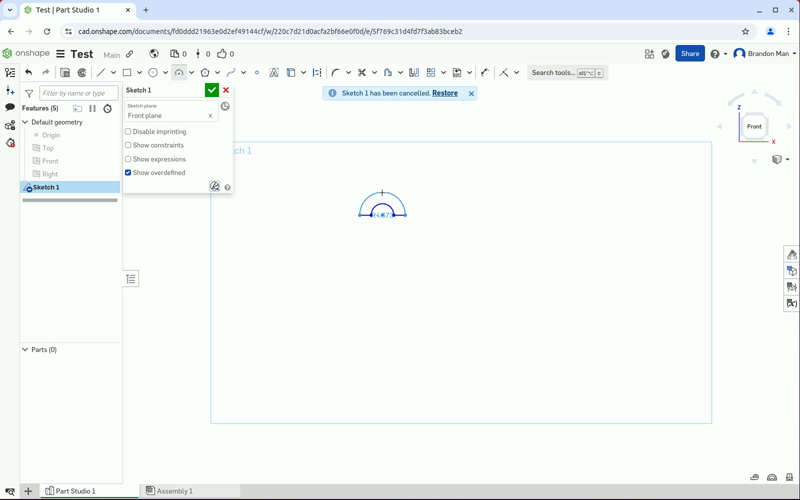
key_up(shift)
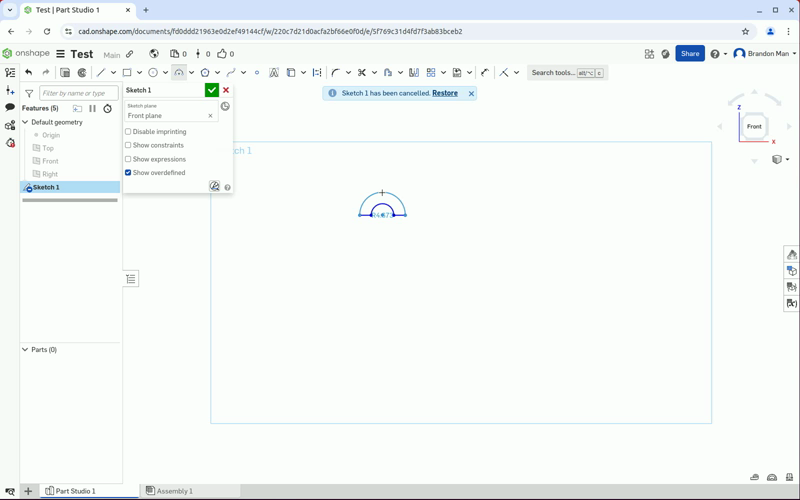
key(esc)
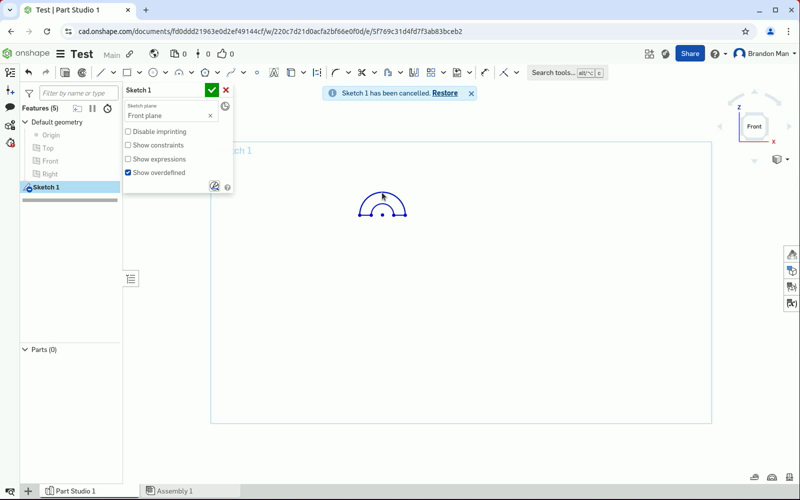
mouse_move(402, 207)
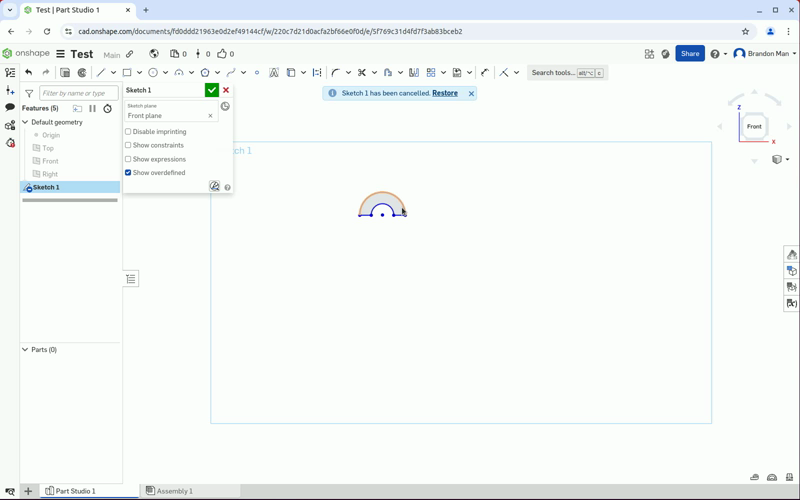
scroll(6)
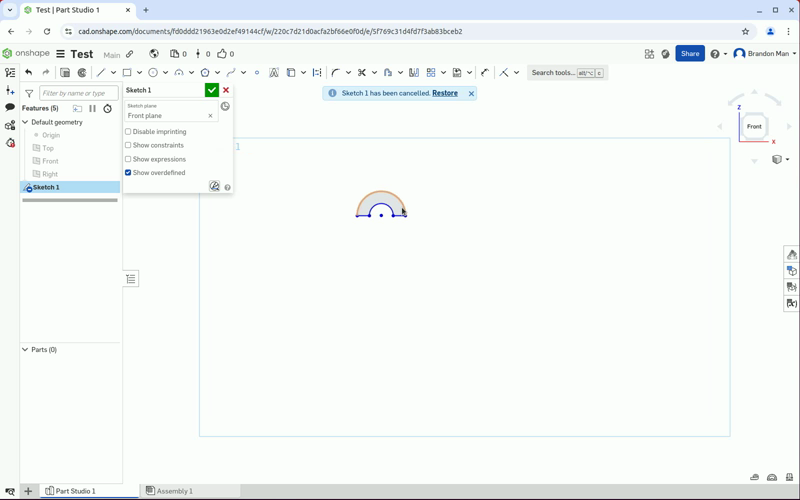
scroll(6)
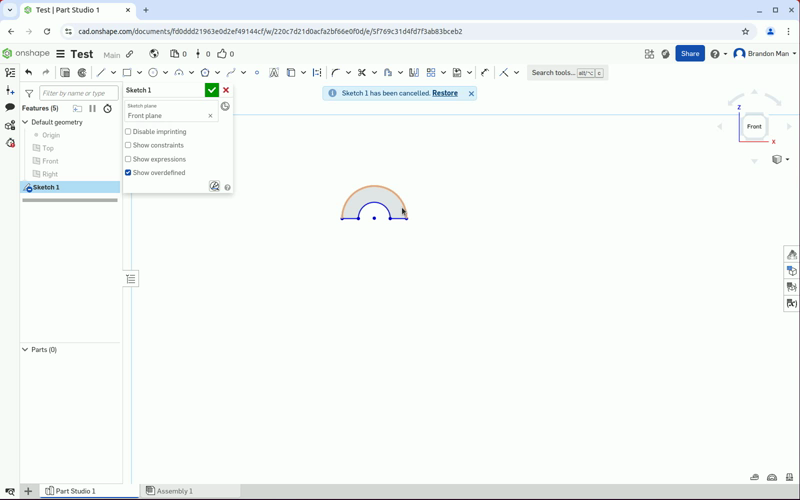
scroll(6)
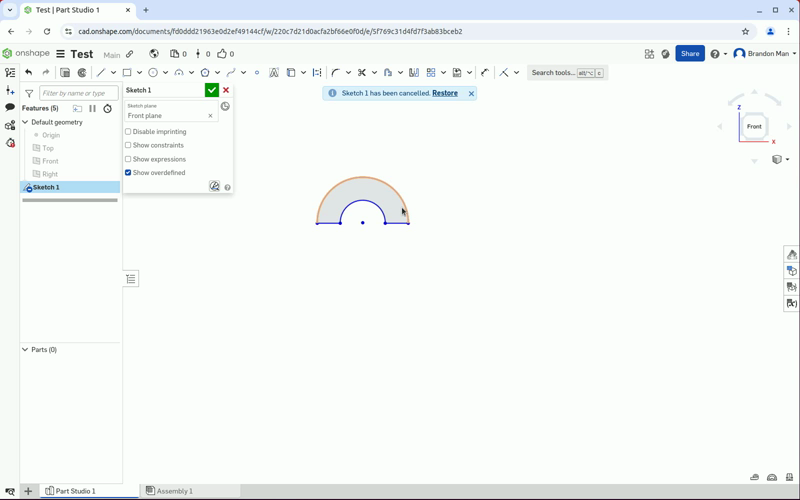
scroll(6)
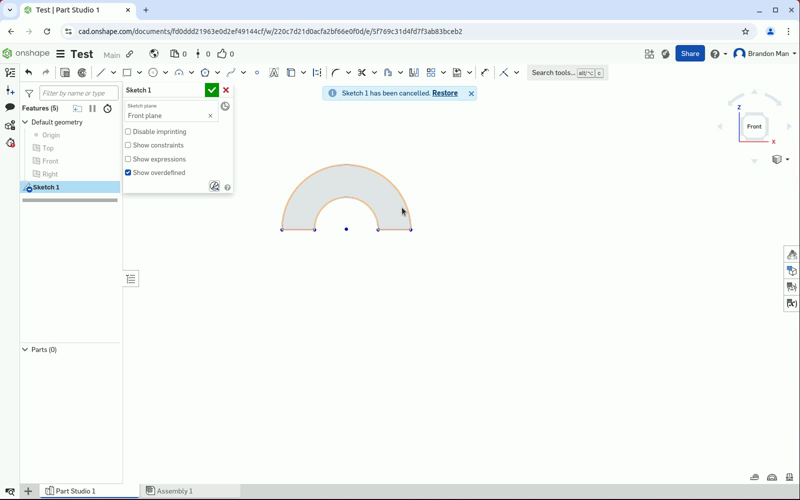
scroll(6)
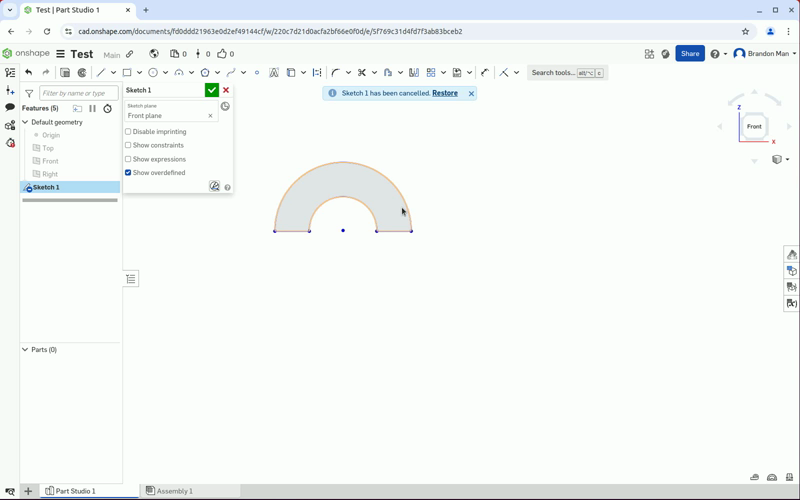
scroll(6)
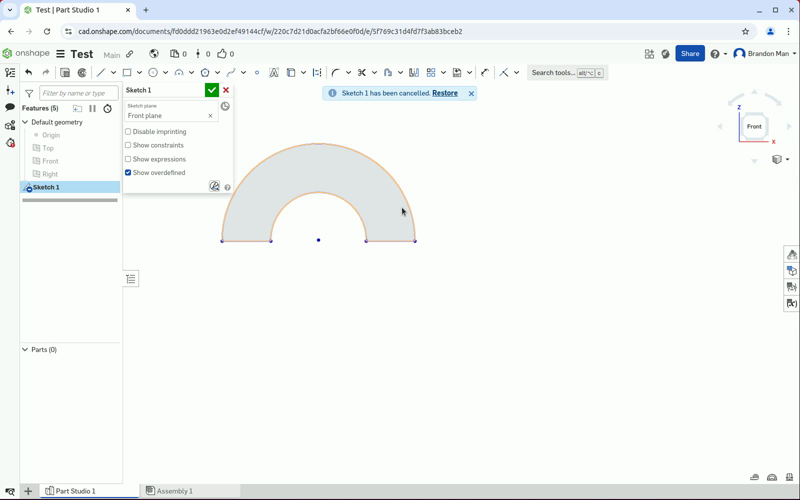
scroll(6)
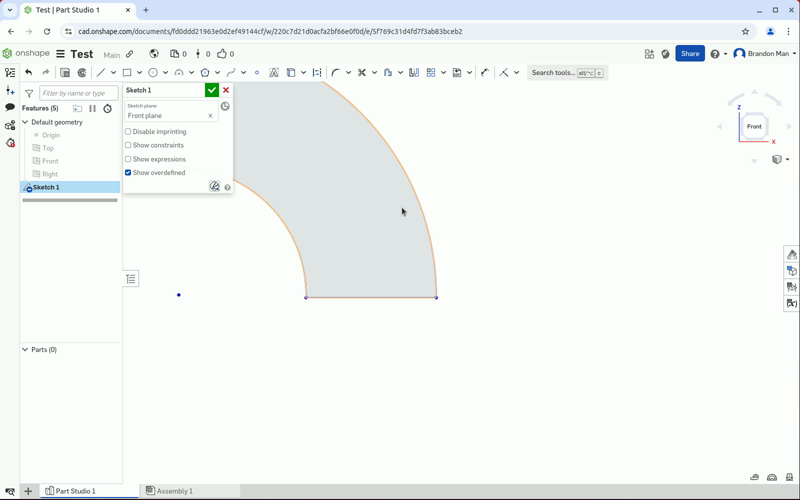
click(402, 207)
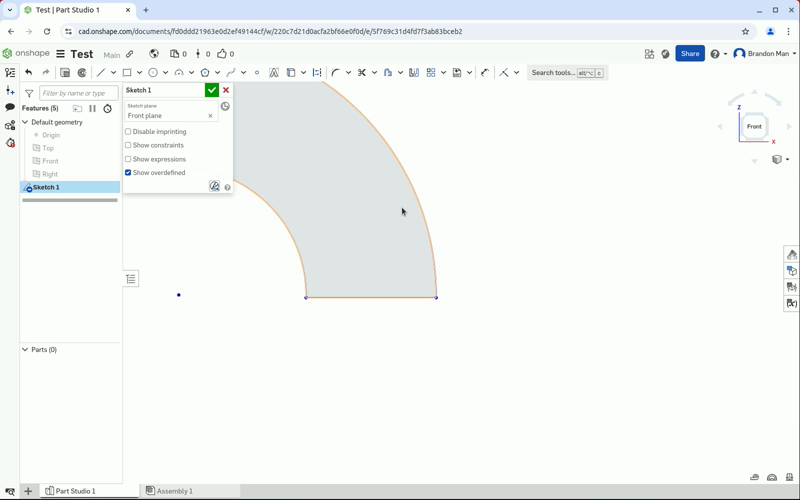
scroll(-6)
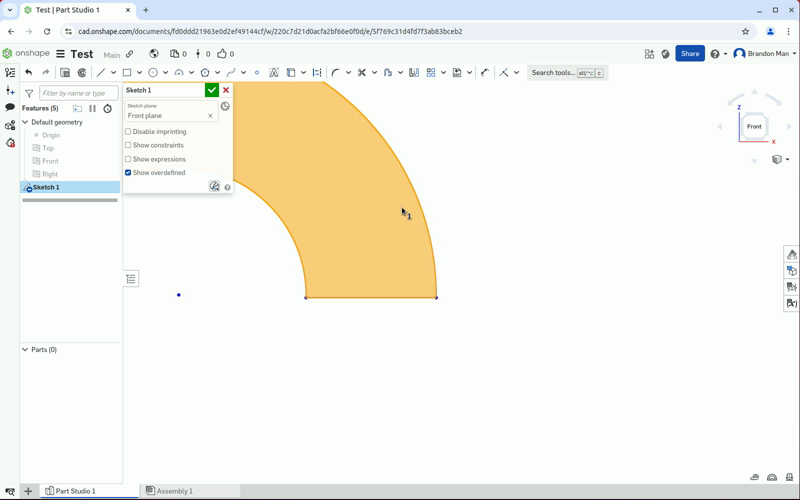
scroll(-6)
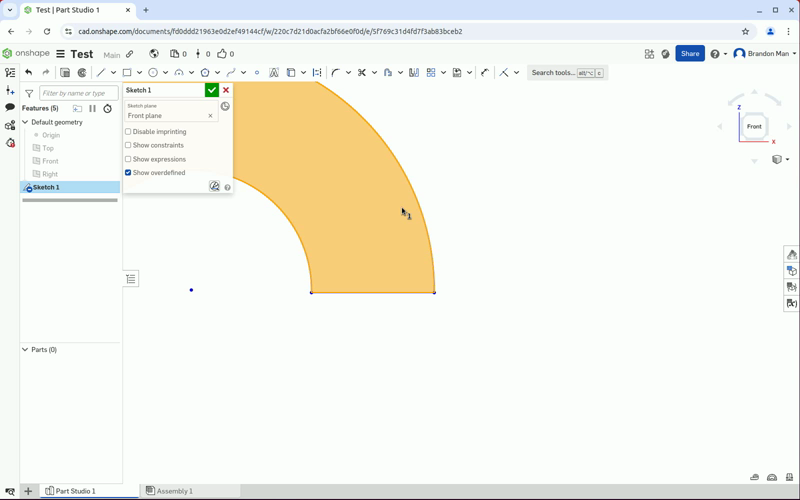
scroll(-6)
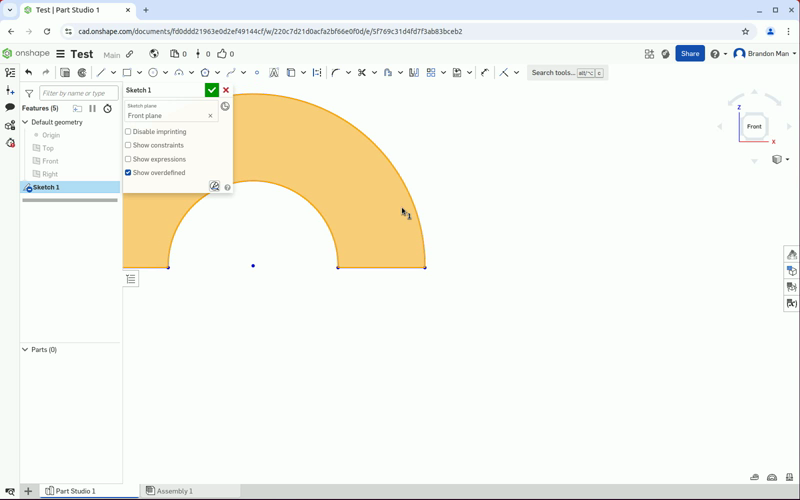
scroll(-6)
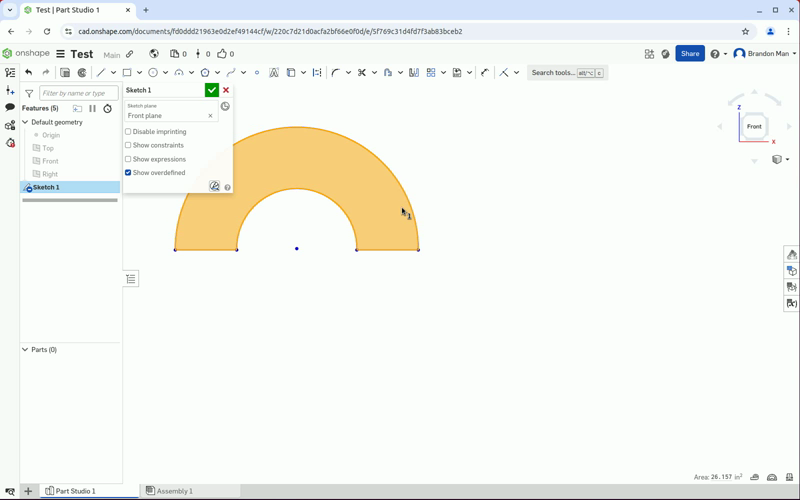
scroll(-6)
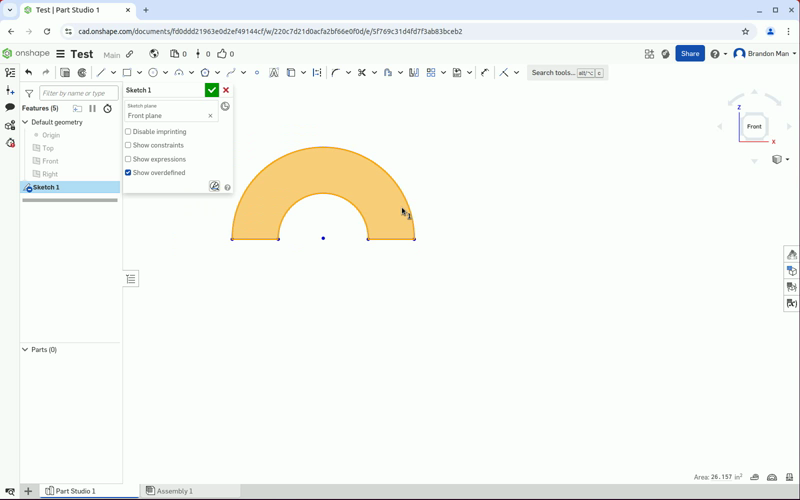
scroll(-6)
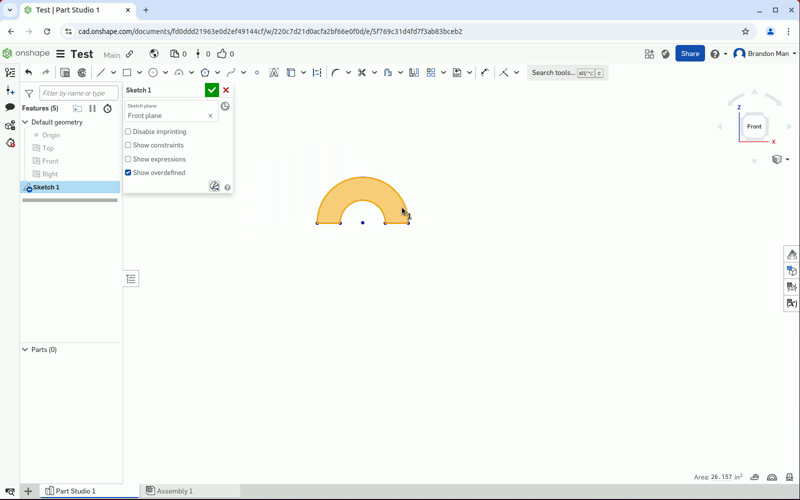
scroll(-6)
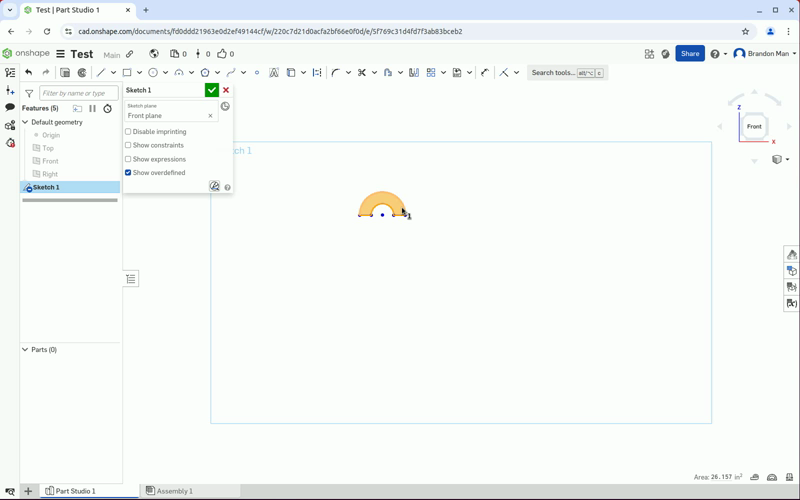
mouse_move(73, 352)
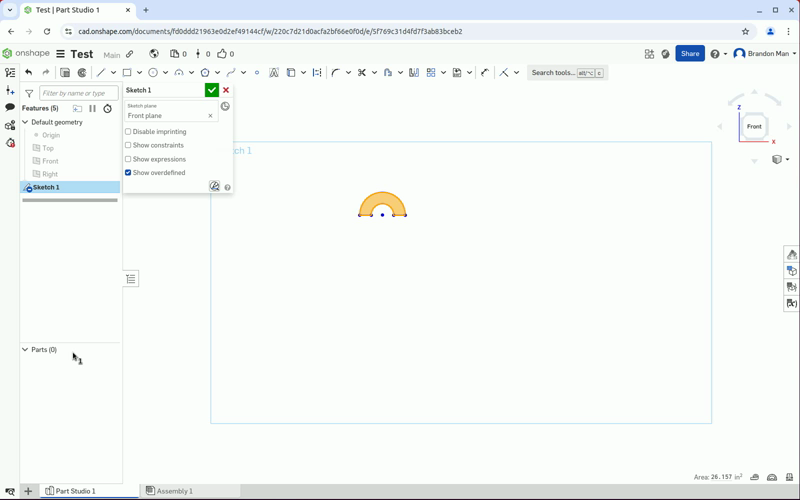
key(shift+y)
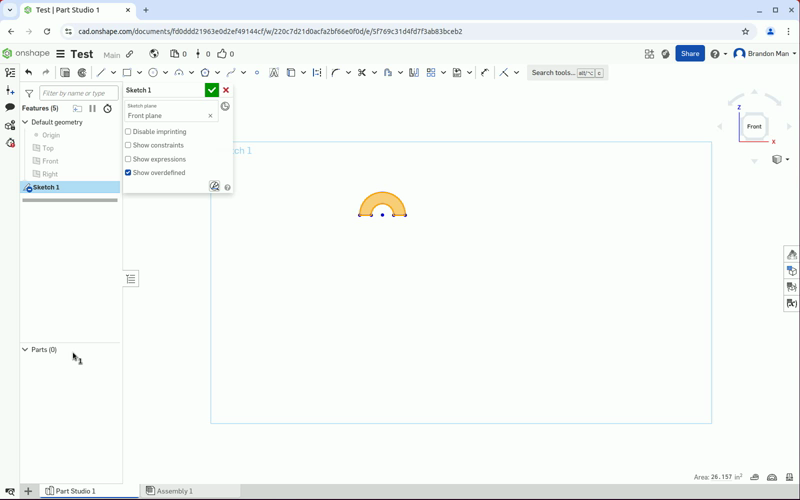
key(shift+e)
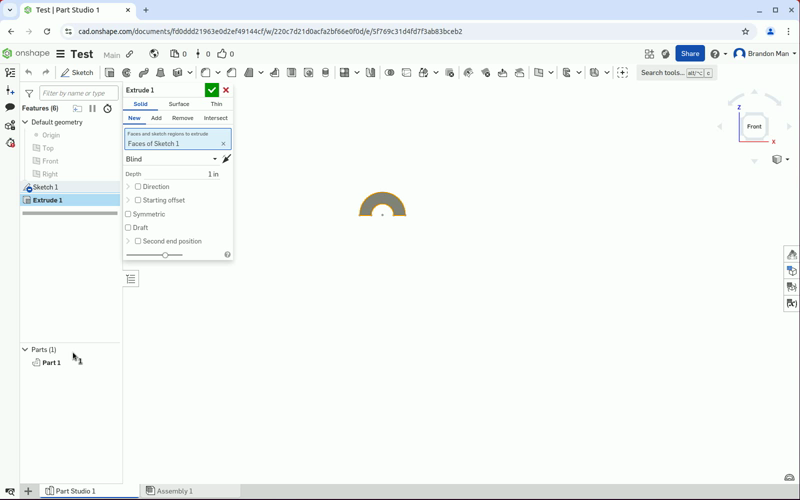
mouse_move(143, 106)
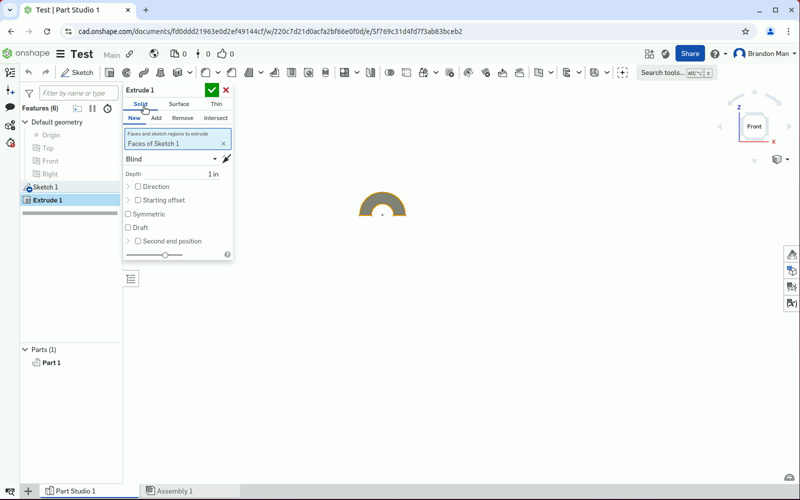
click(143, 106)
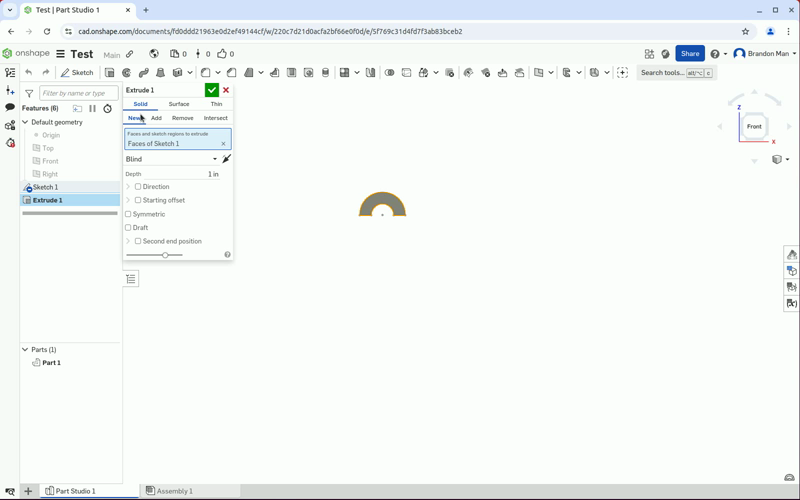
mouse_move(137, 120)
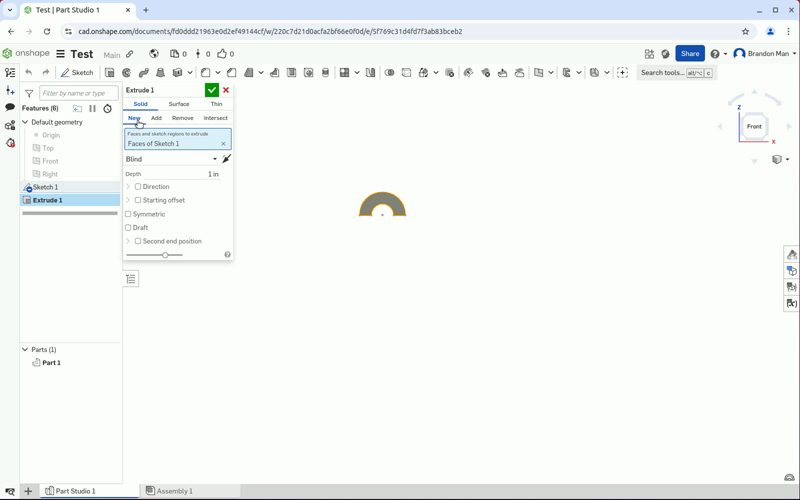
click(137, 120)
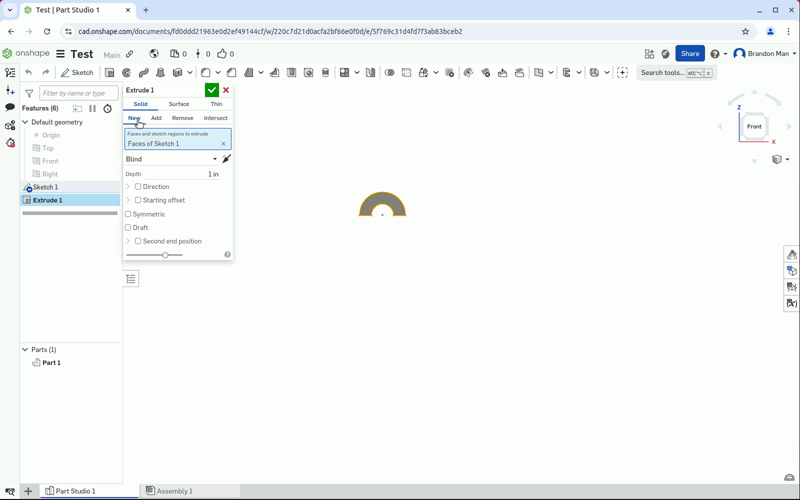
key(tab, 4)
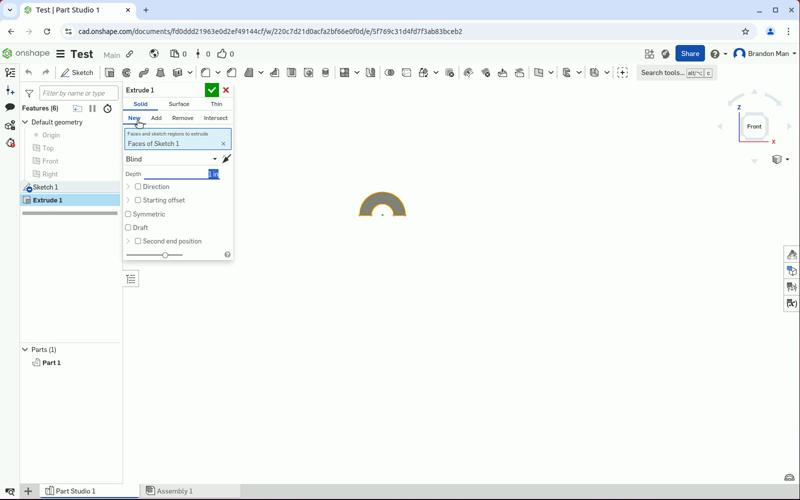
text(4.574)
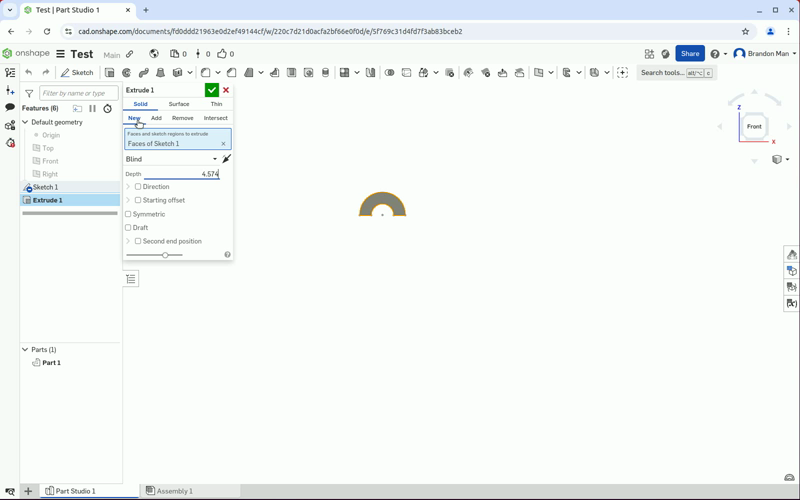
key(enter)
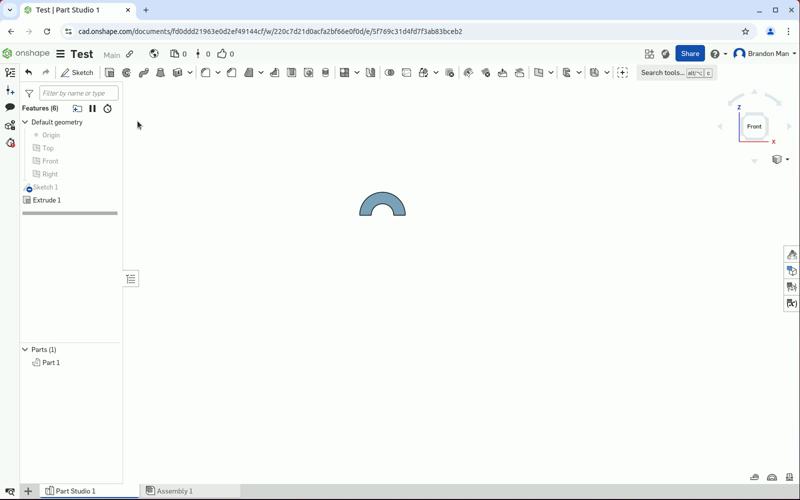
key(shift+h)
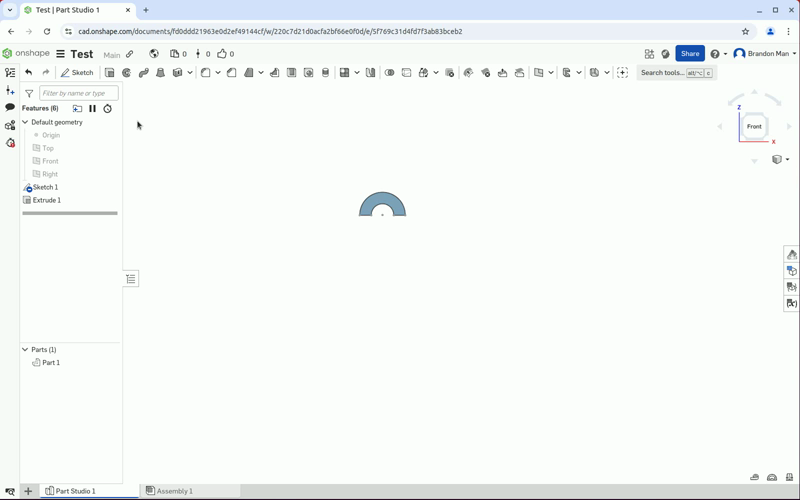
key(shift+h)
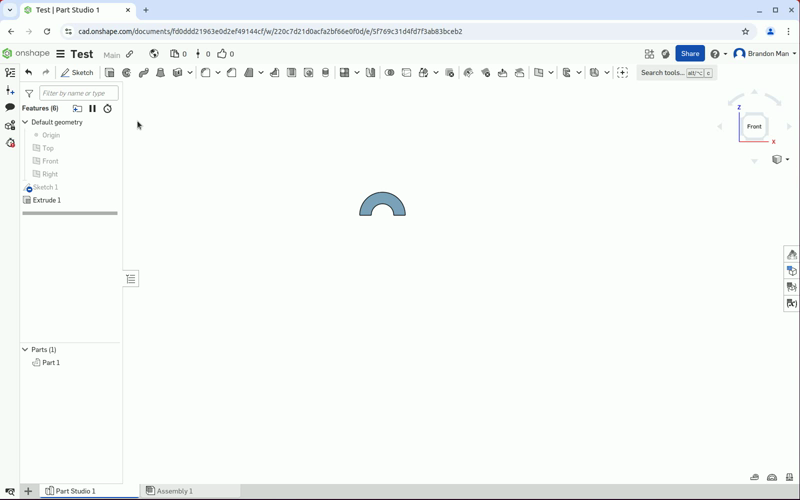
mouse_move(73, 189)
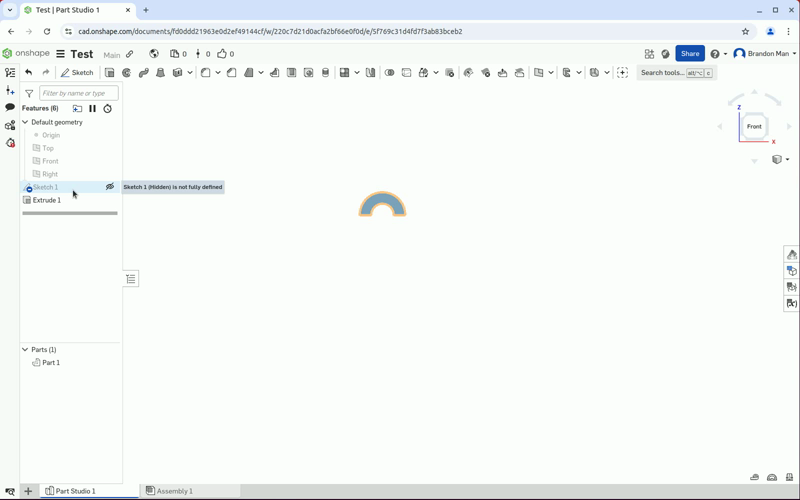
click(73, 189)
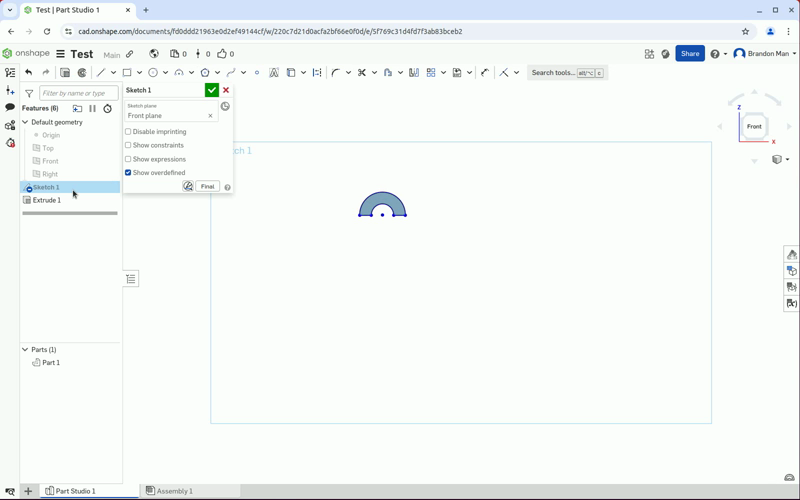
mouse_move(229, 92)
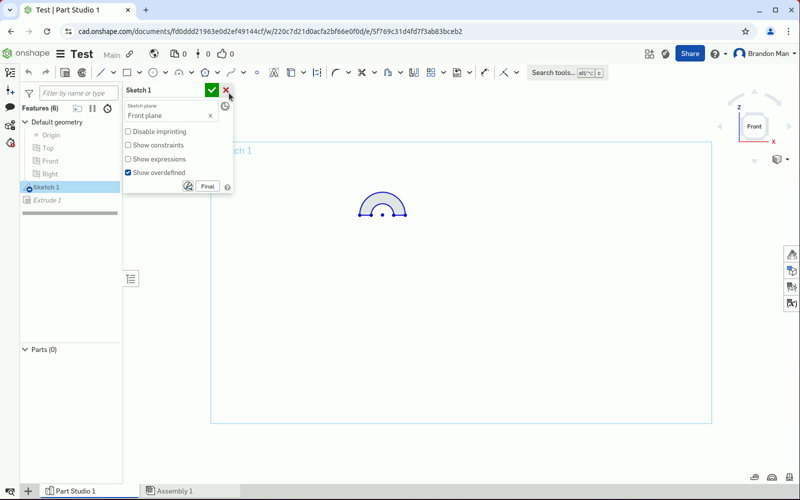
click(229, 92)
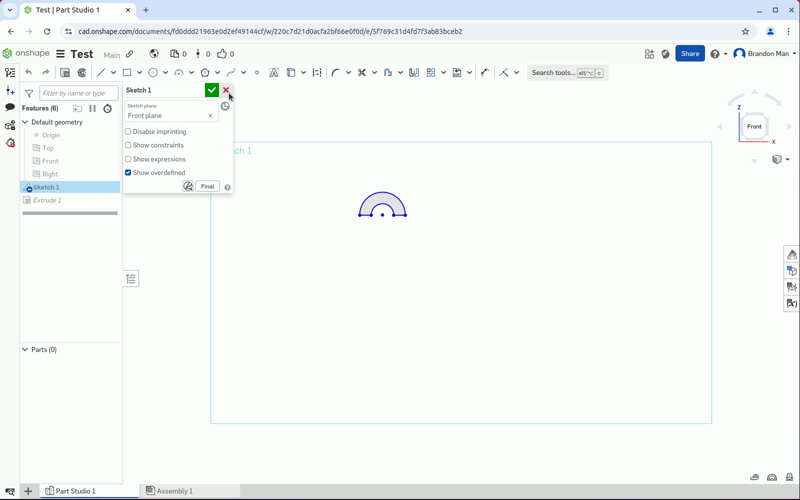
key(shift+s)
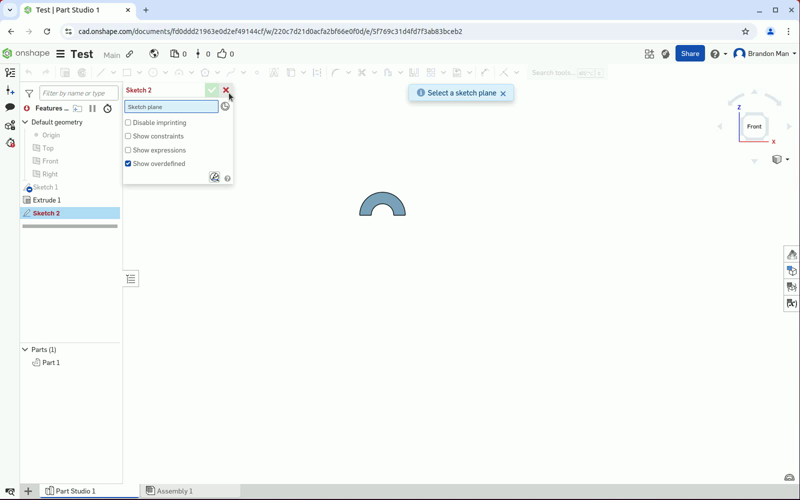
mouse_move(73, 163)
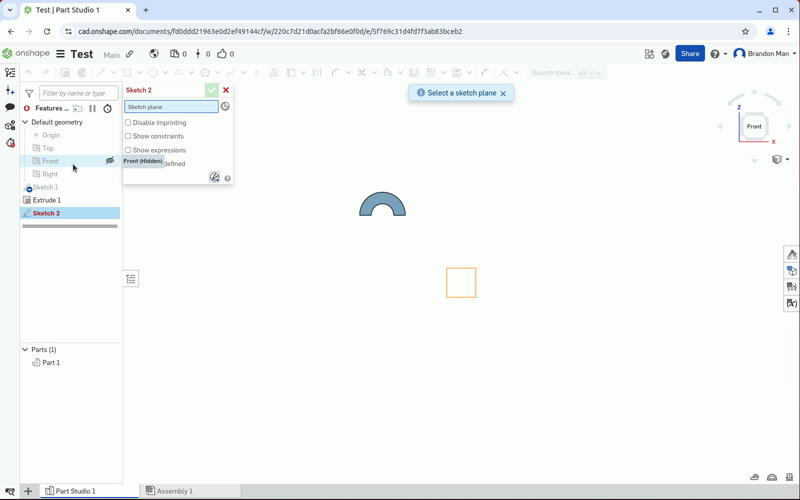
click(73, 163)
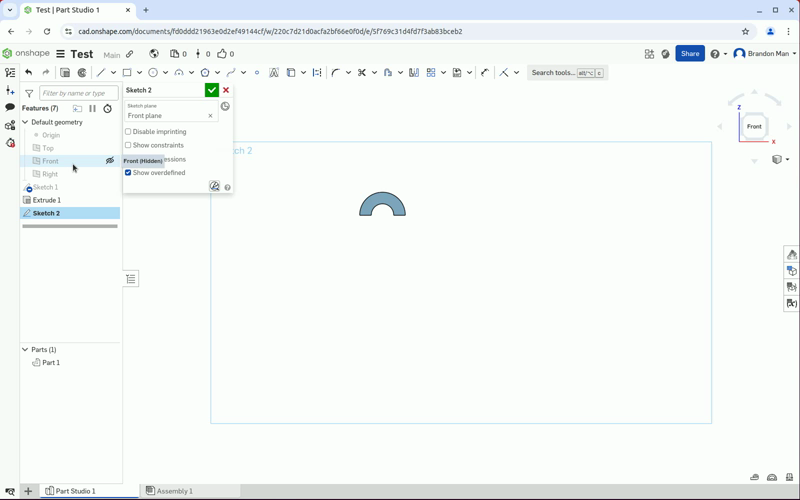
mouse_move(73, 352)
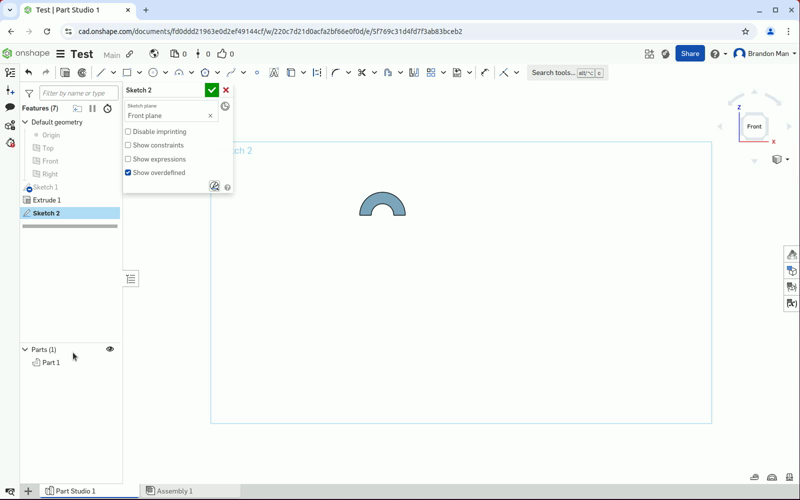
key(y)
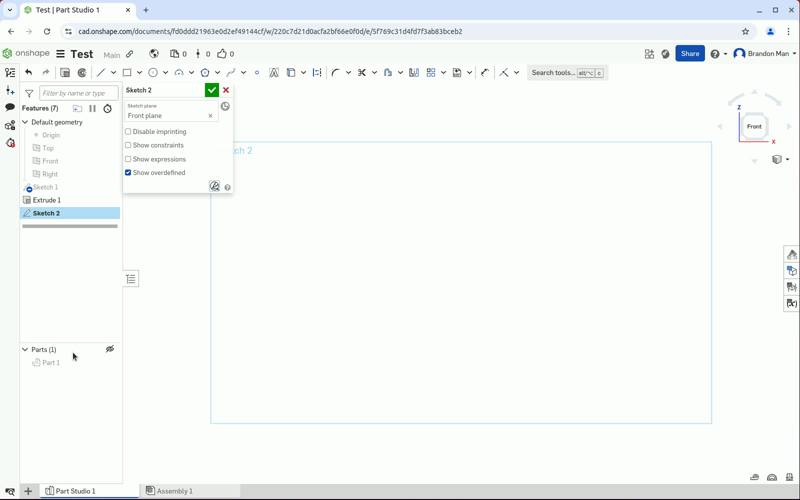
key(l)
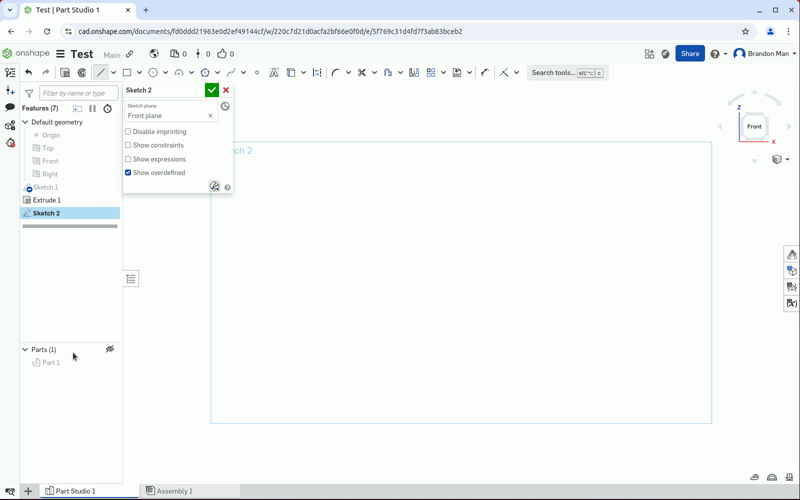
key_down(shift)
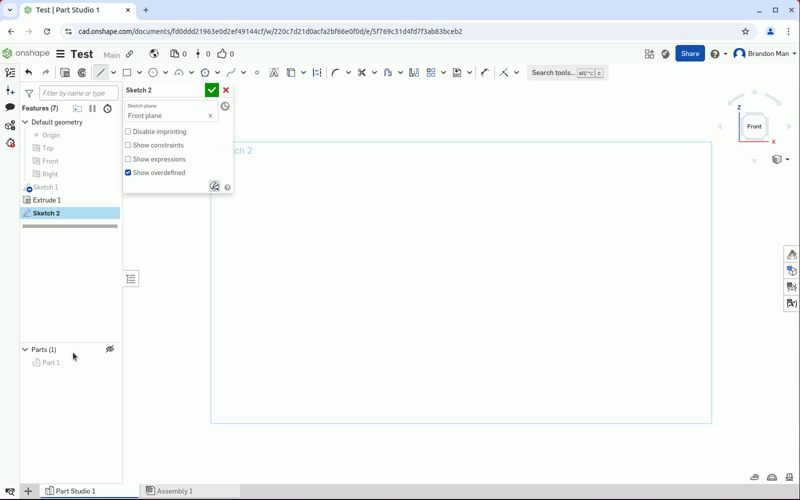
mouse_move(516, 215)
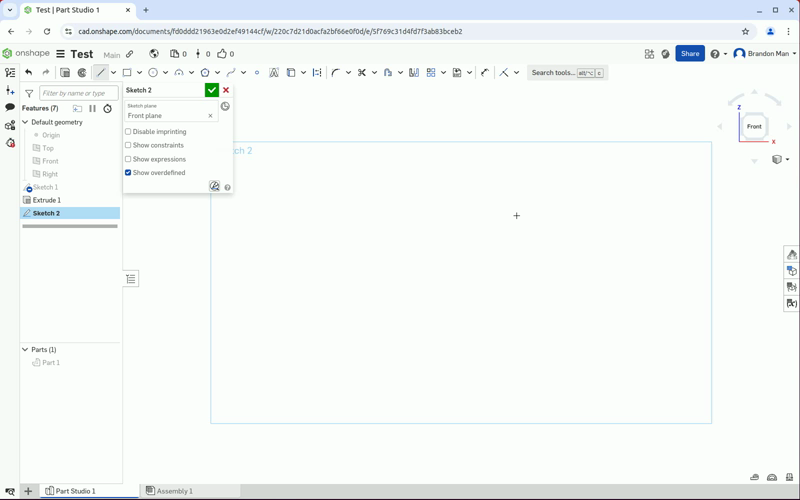
click(516, 215)
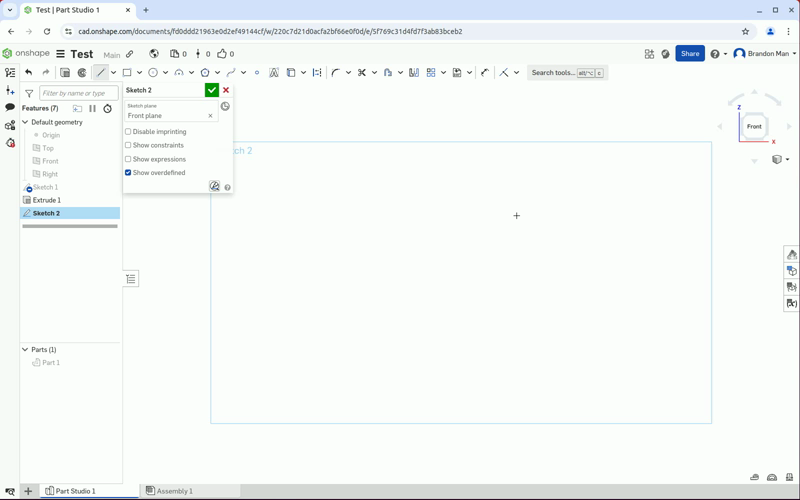
key_up(shift)
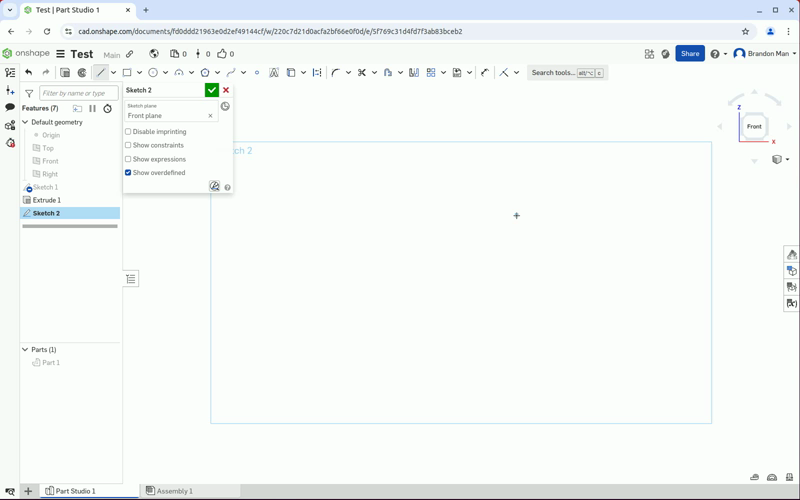
key_down(shift)
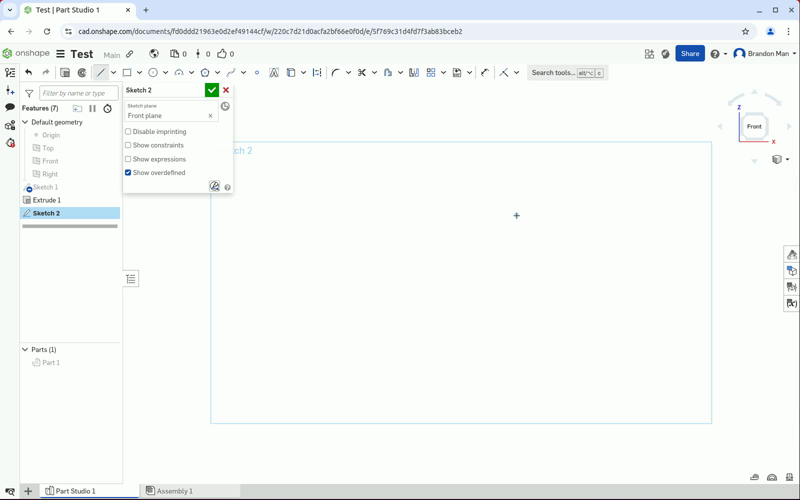
mouse_move(546, 215)
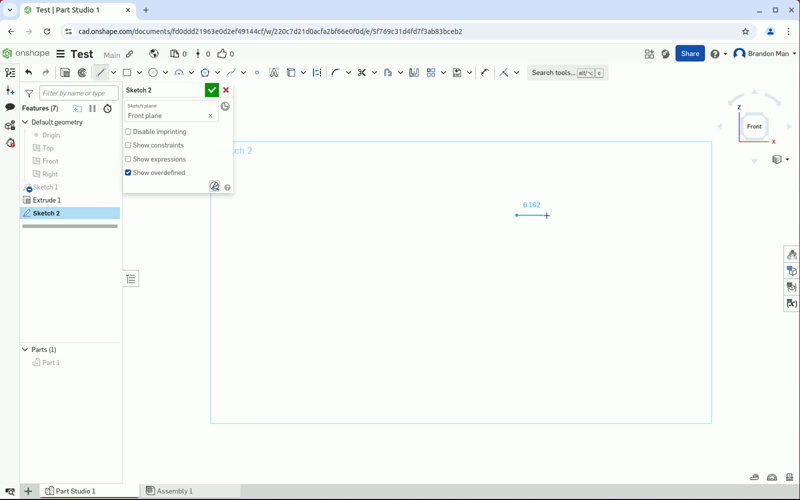
mouse_move(528, 215)
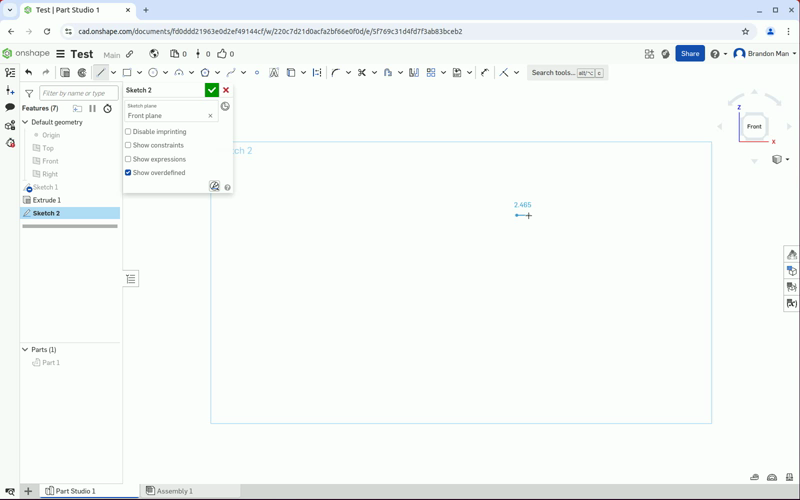
click(528, 215)
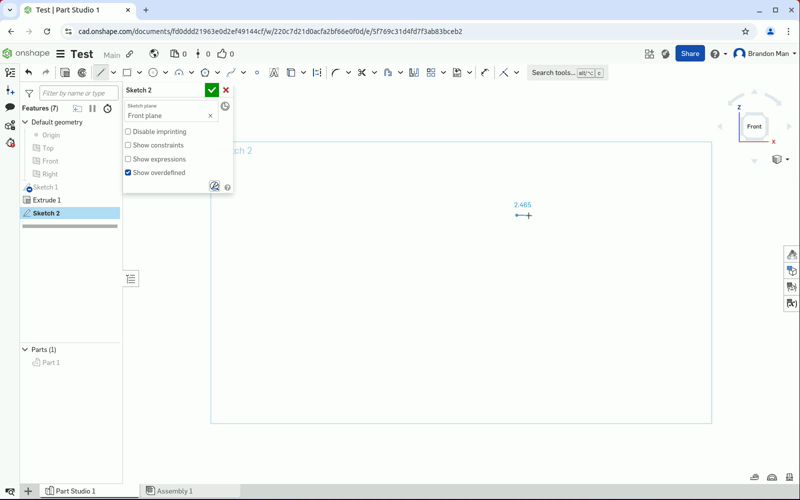
key_up(shift)
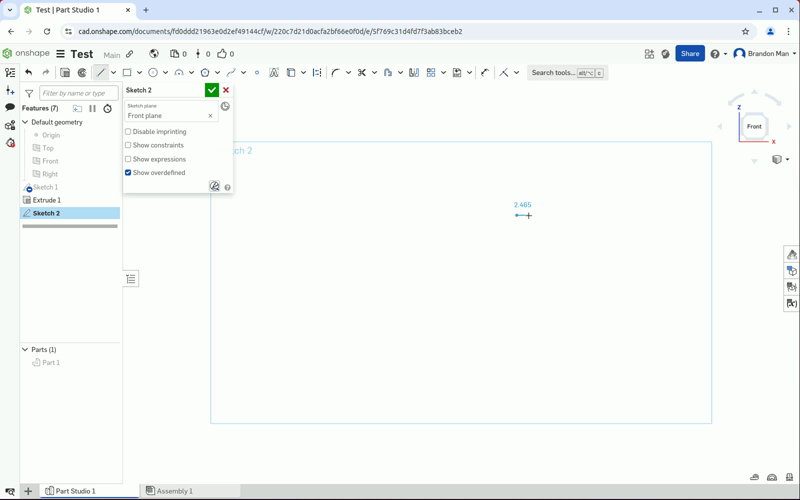
key(esc)
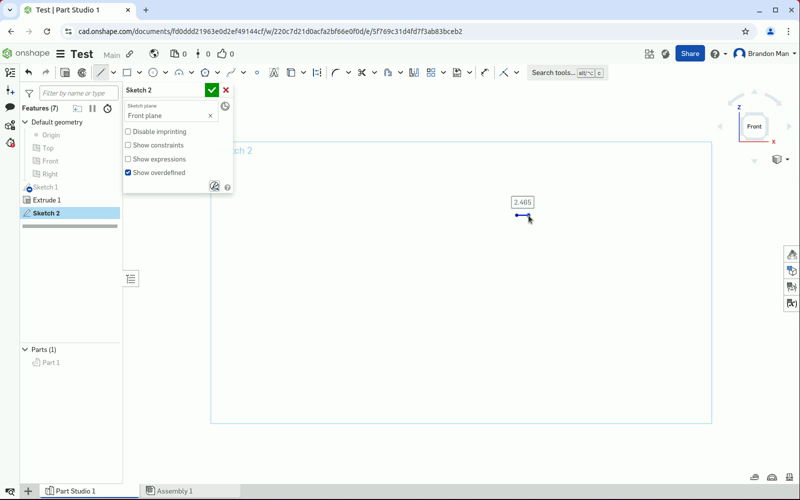
key(a)
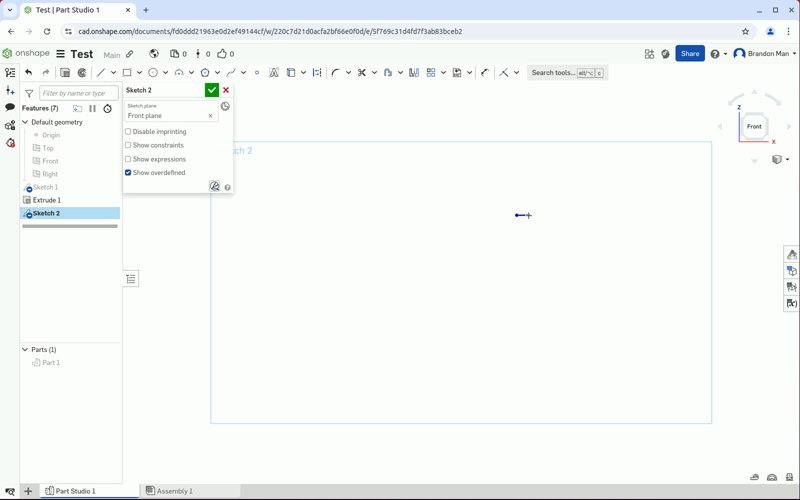
mouse_move(528, 215)
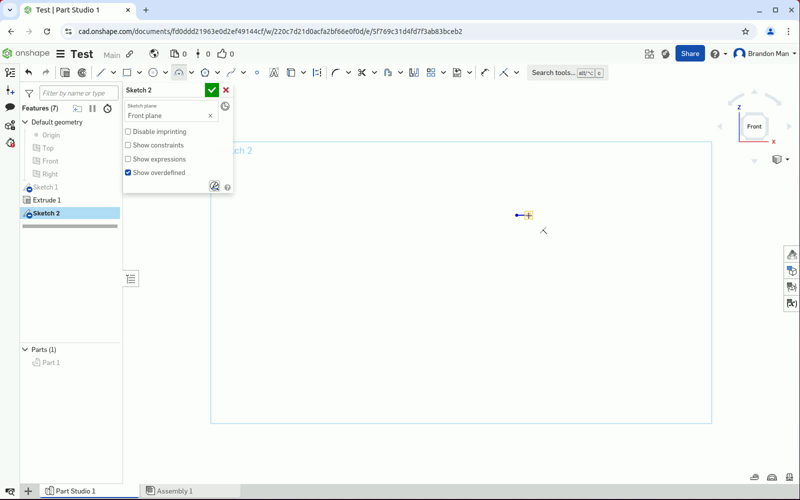
click(528, 215)
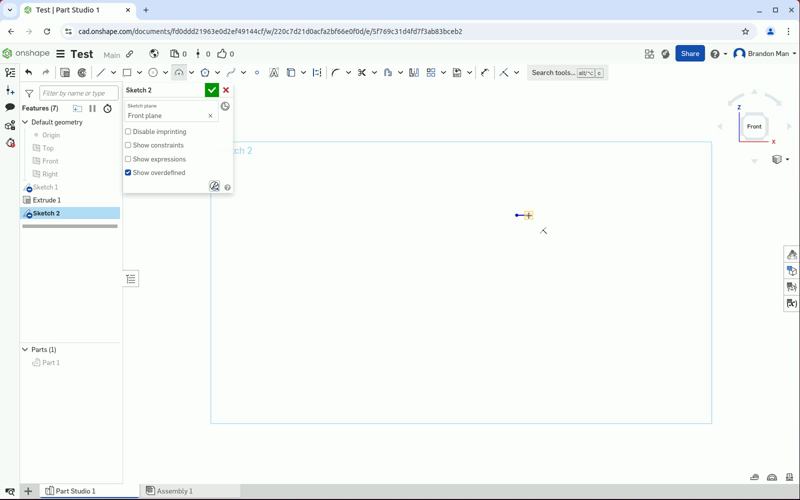
key_down(shift)
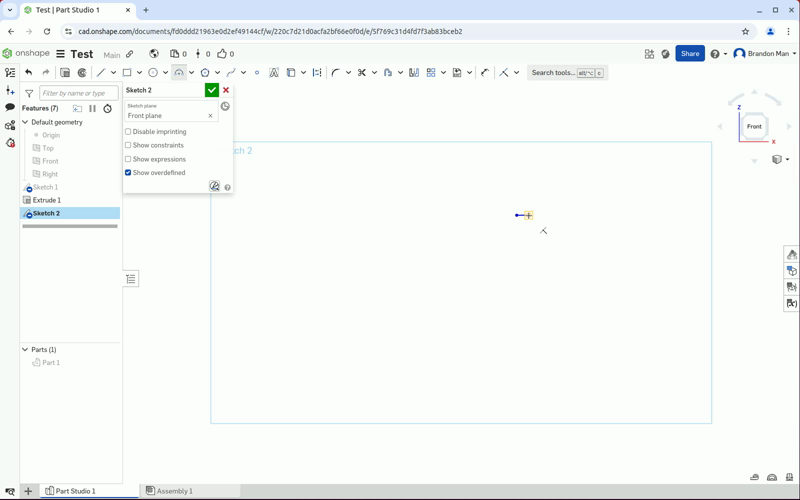
mouse_move(550, 215)
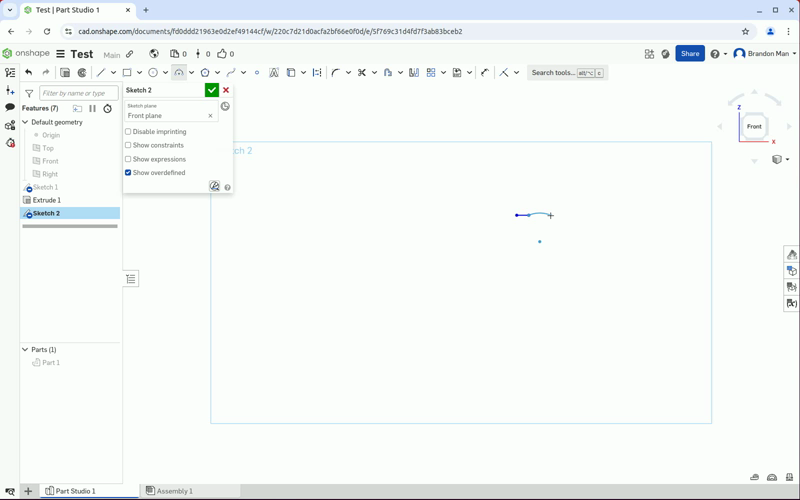
click(550, 215)
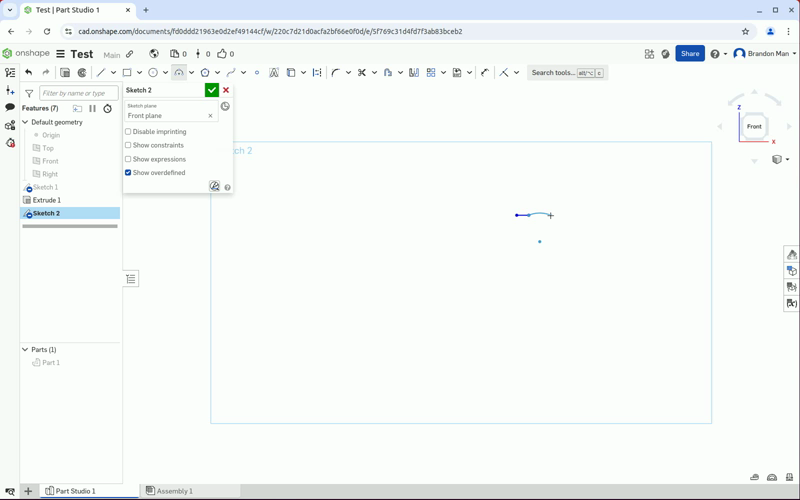
mouse_move(539, 203)
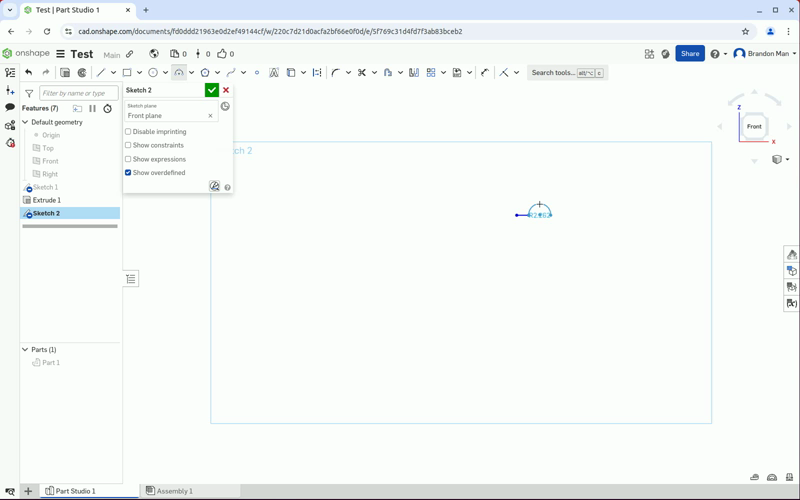
click(539, 203)
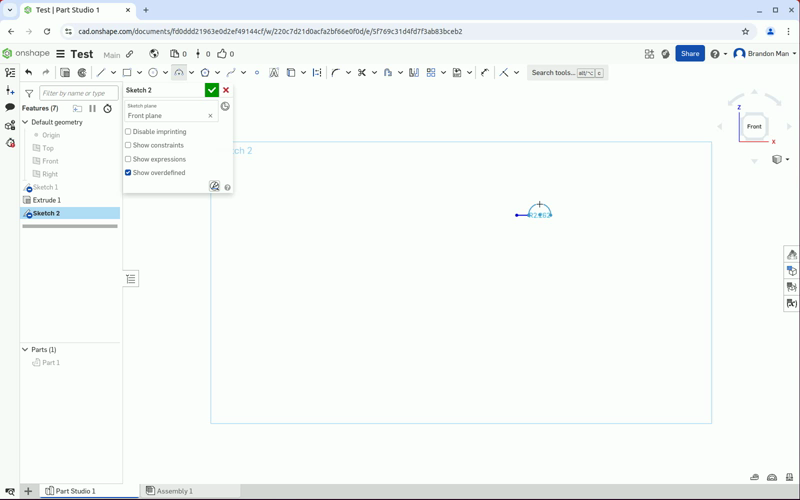
key_up(shift)
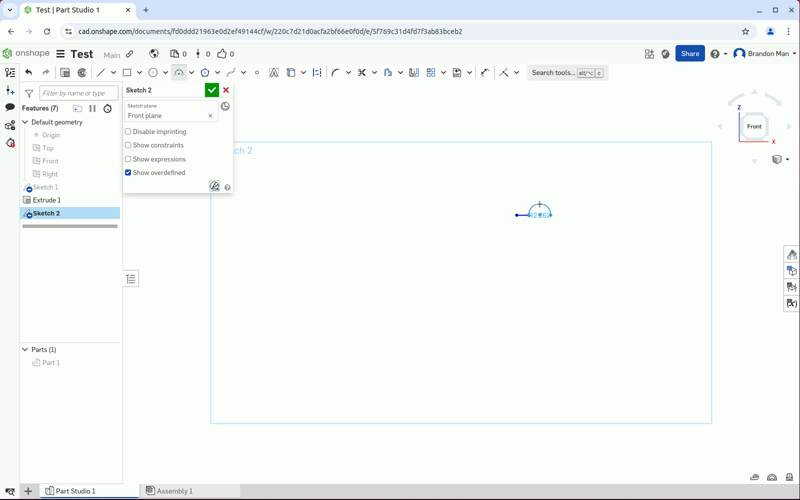
key(esc)
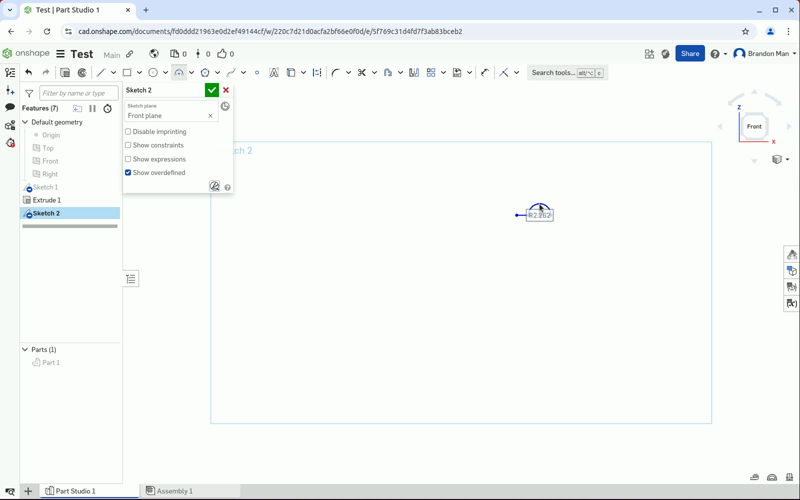
key(l)
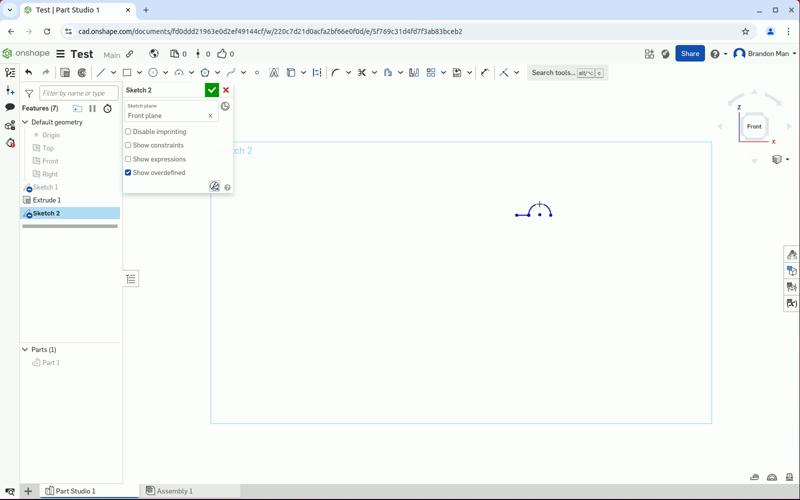
mouse_move(550, 215)
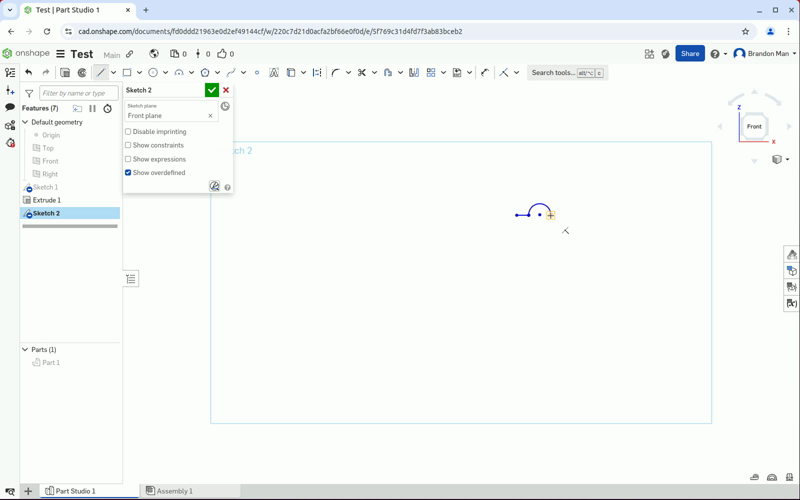
click(550, 215)
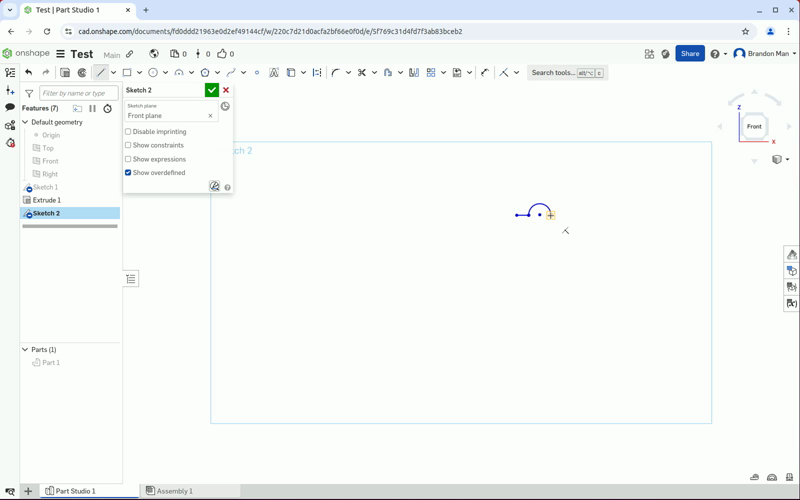
key_down(shift)
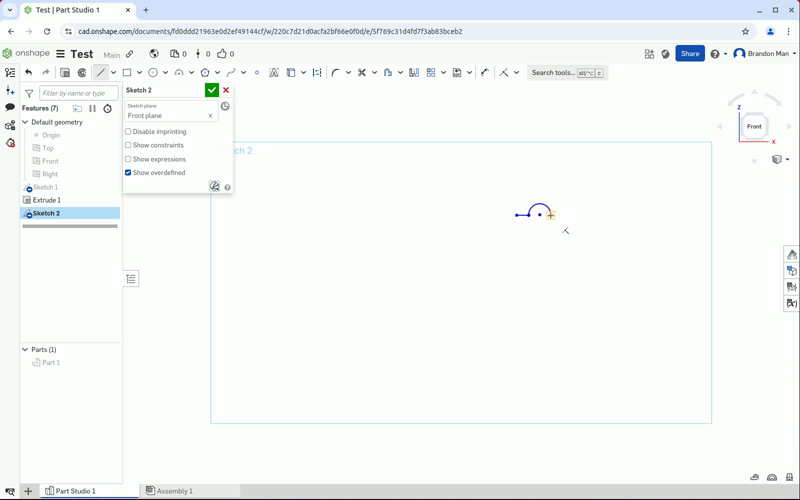
mouse_move(580, 215)
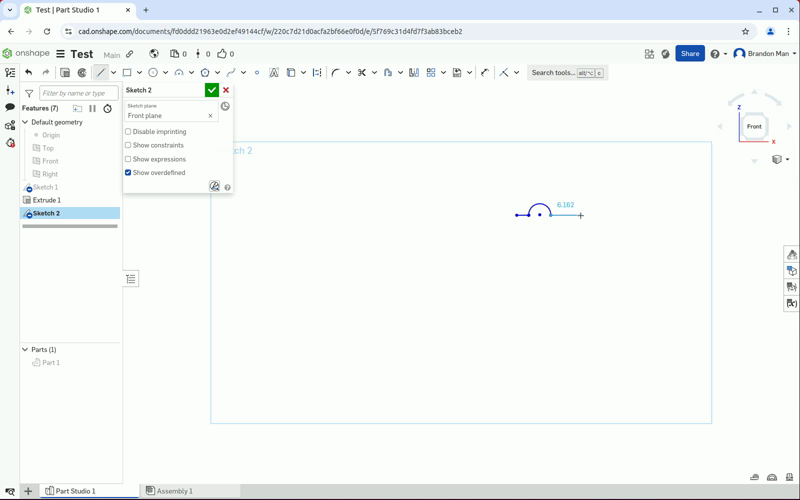
mouse_move(562, 215)
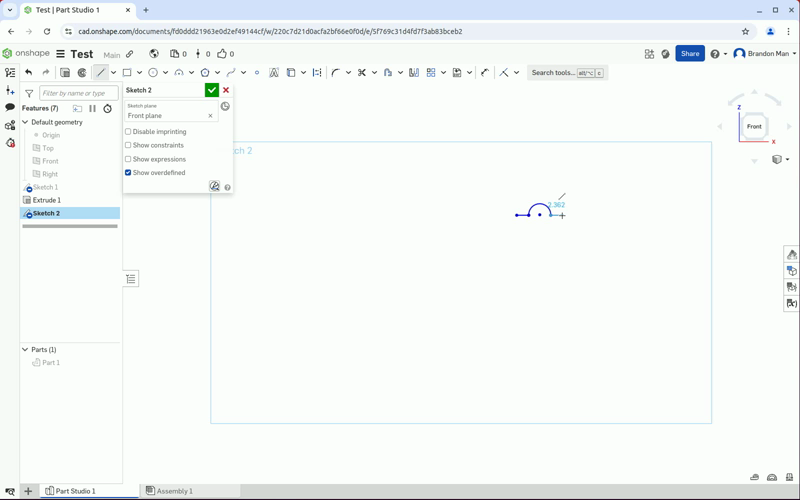
click(562, 215)
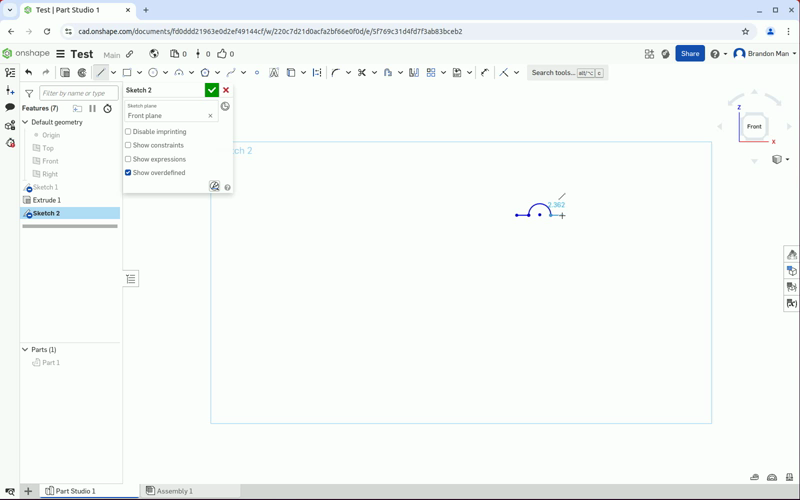
key_up(shift)
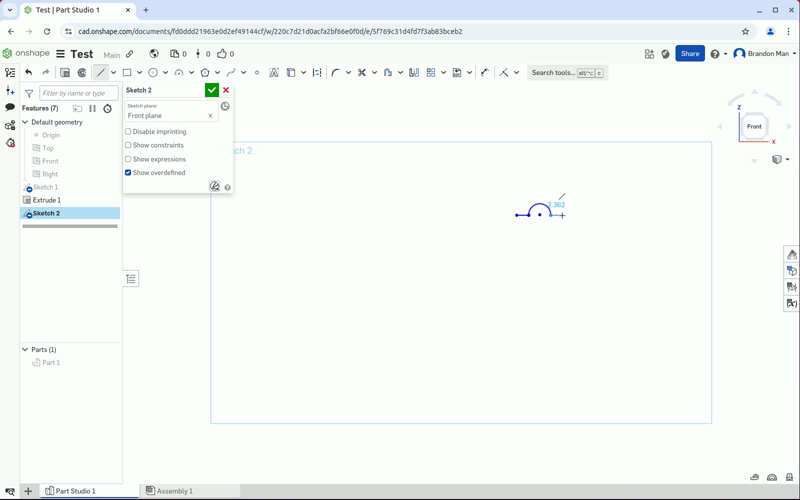
key(esc)
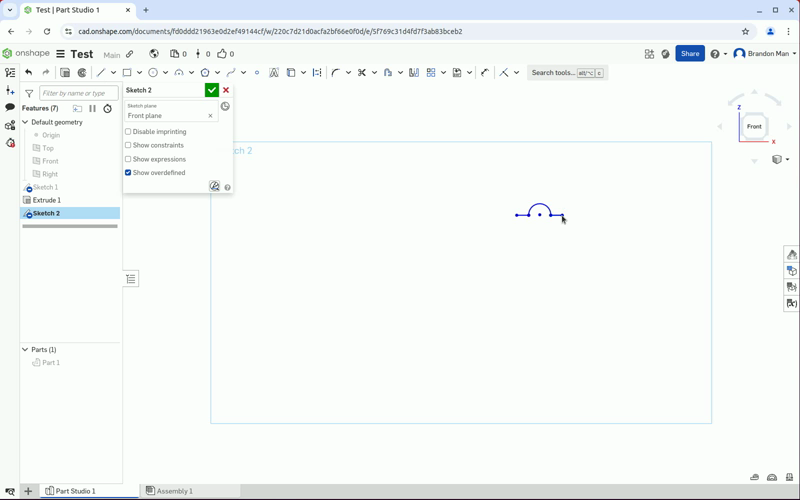
key(a)
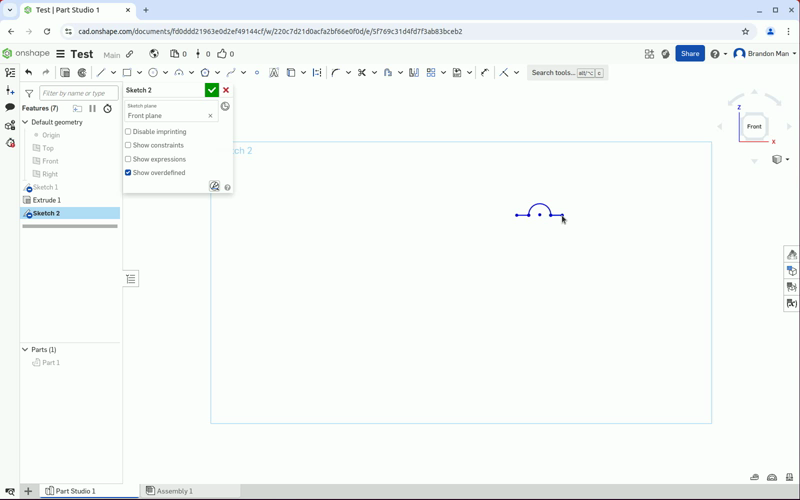
mouse_move(562, 215)
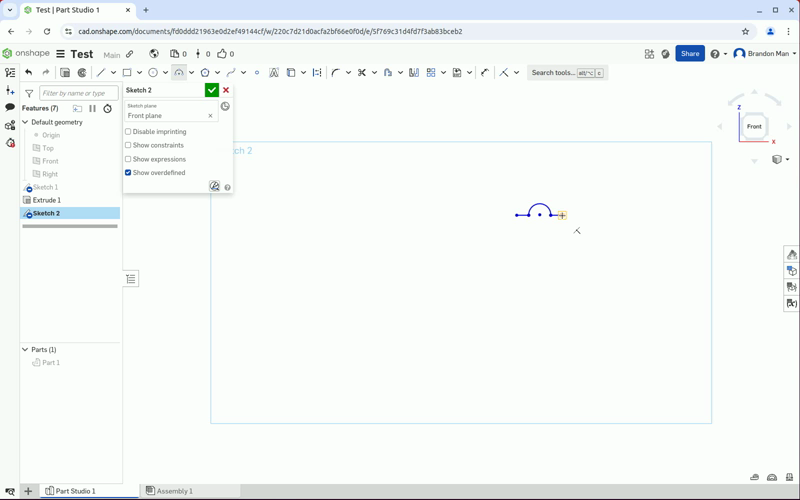
click(562, 215)
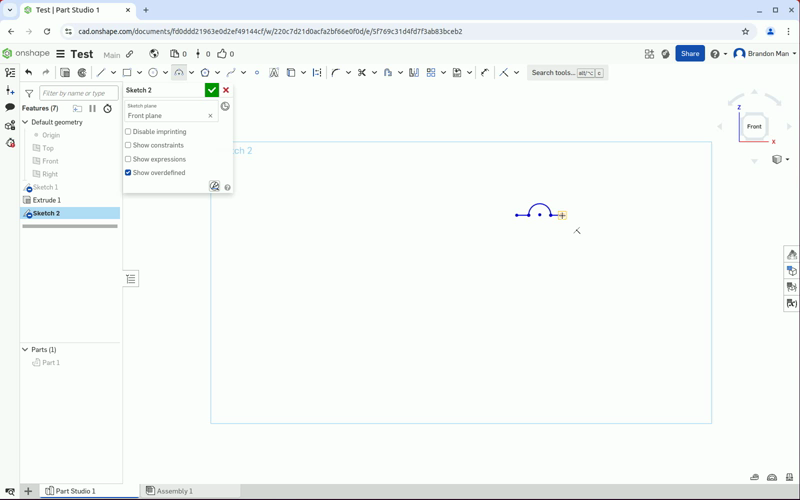
mouse_move(516, 215)
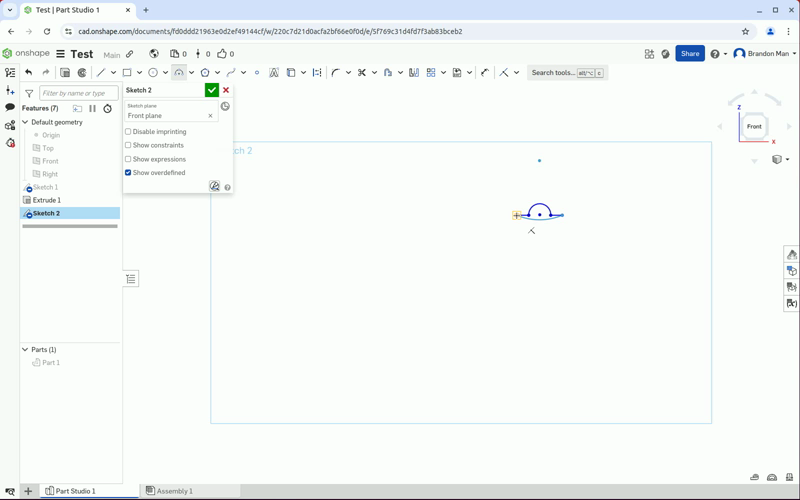
click(516, 215)
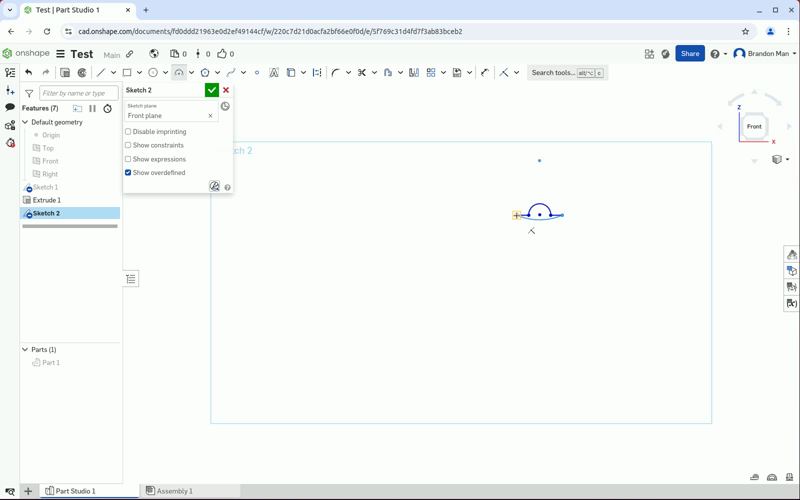
key_down(shift)
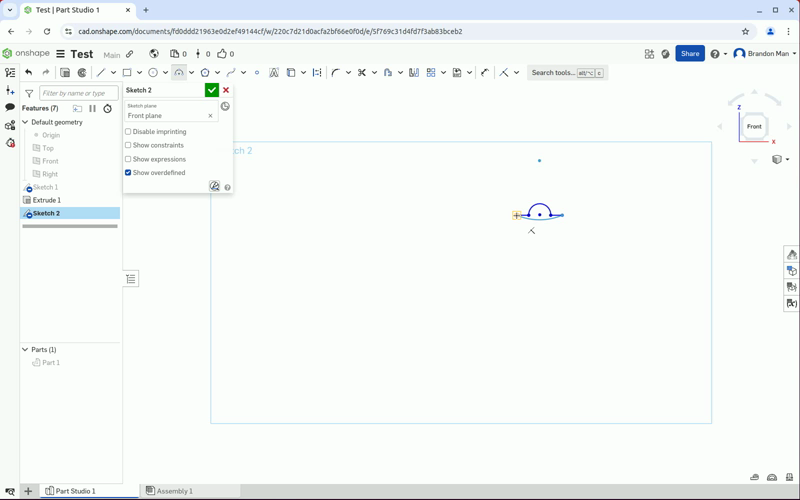
mouse_move(539, 192)
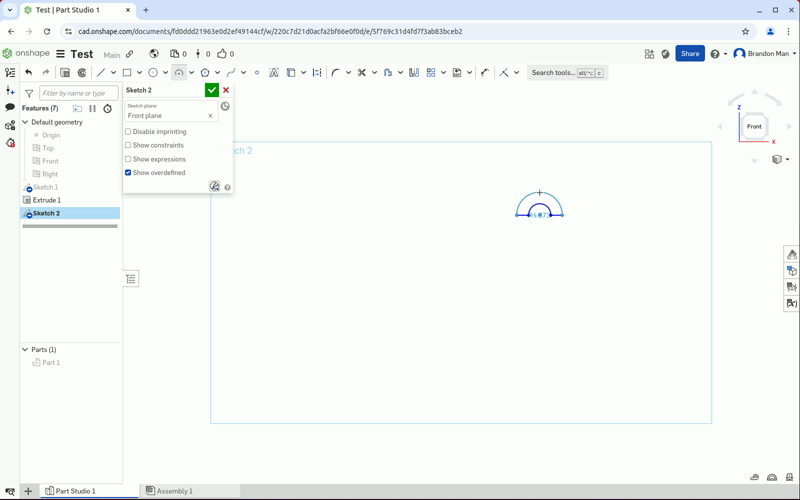
click(539, 192)
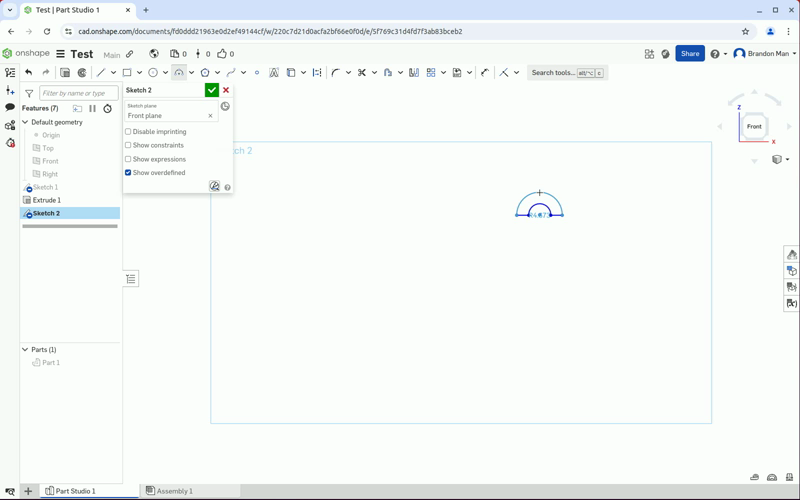
key_up(shift)
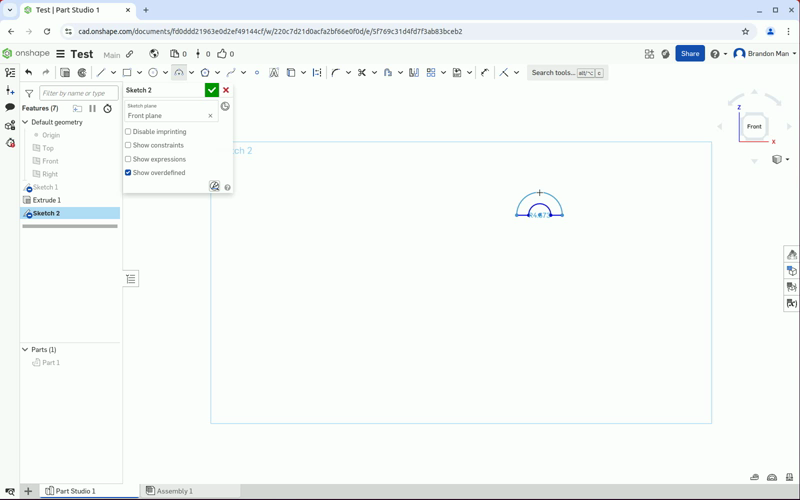
key(esc)
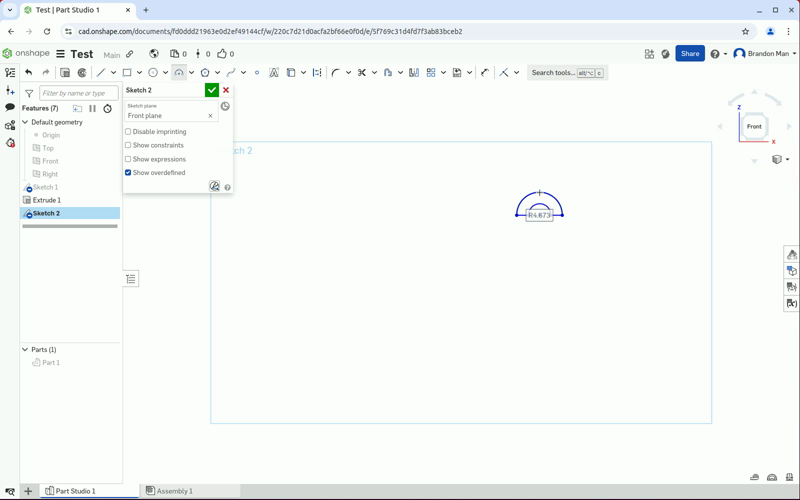
mouse_move(545, 202)
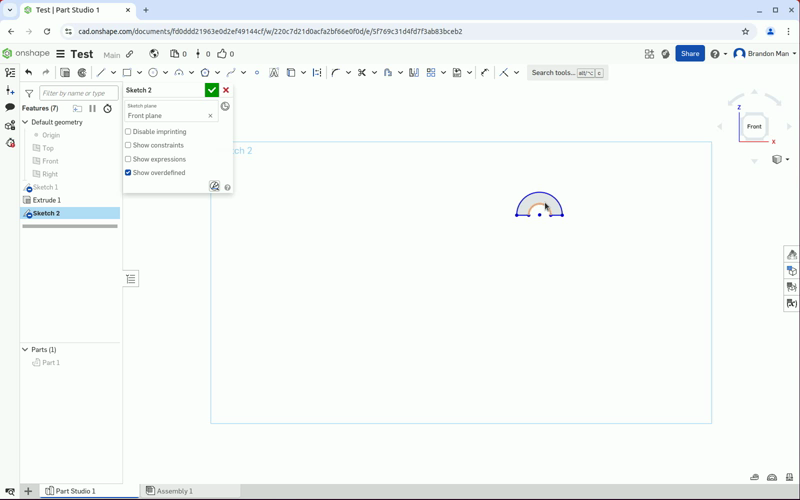
scroll(6)
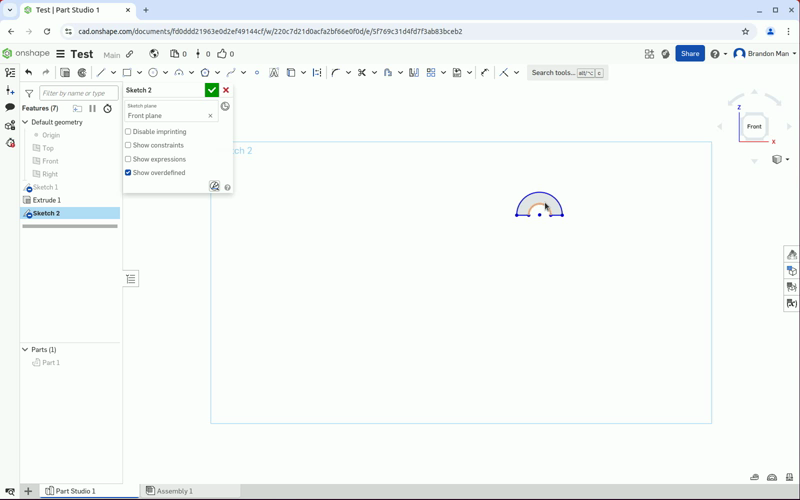
scroll(6)
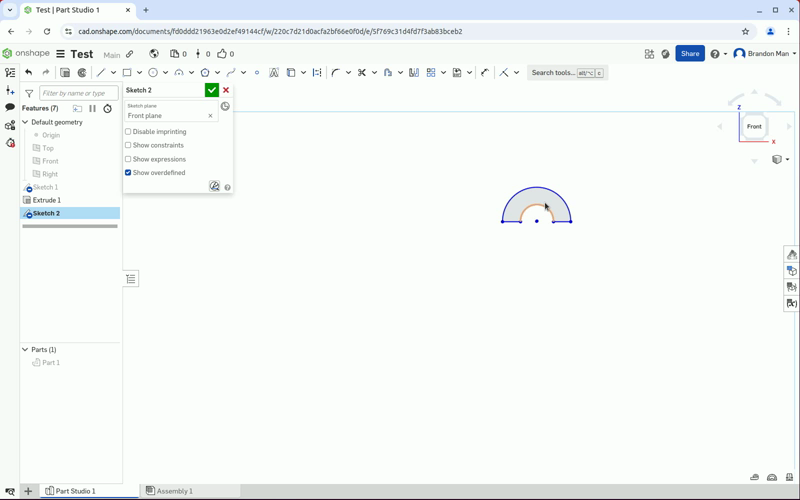
scroll(6)
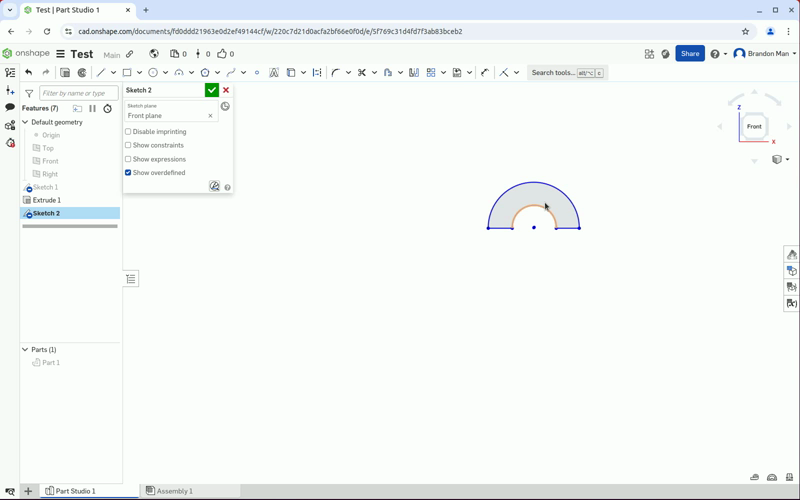
scroll(6)
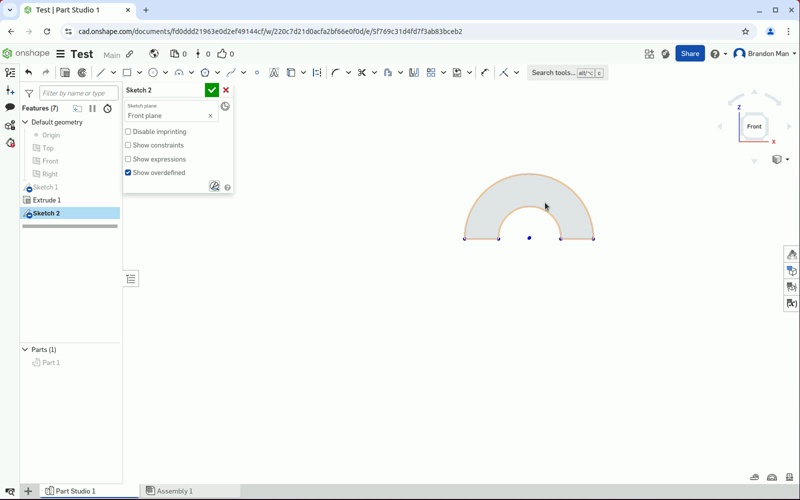
scroll(6)
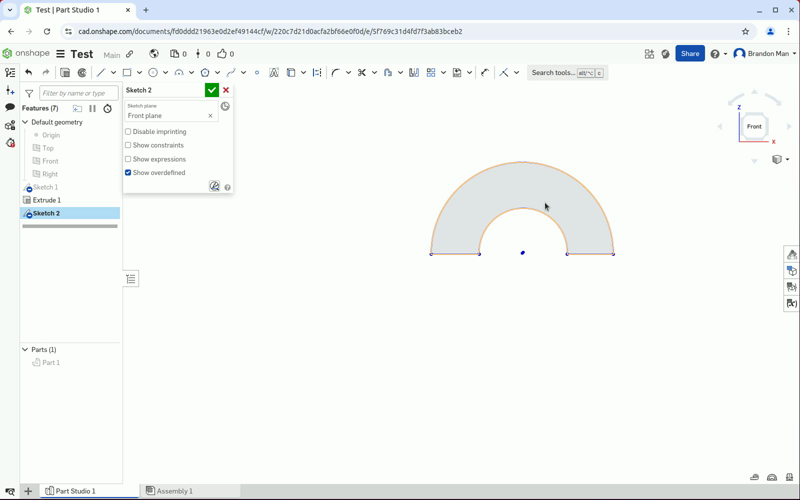
scroll(6)
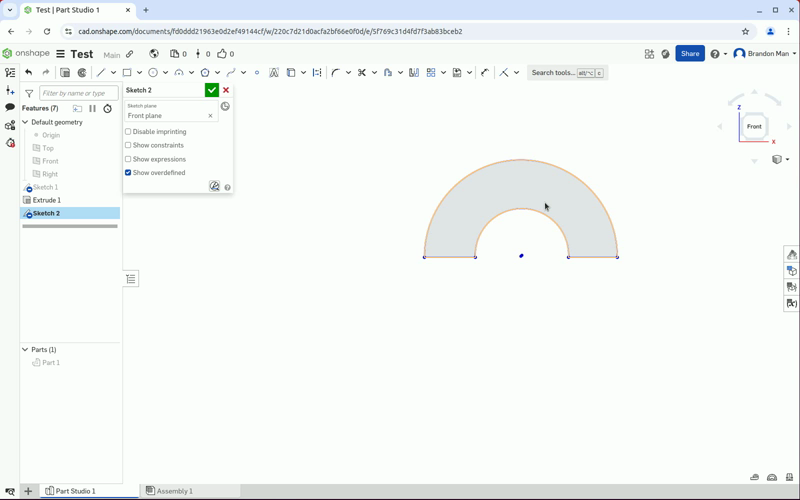
scroll(6)
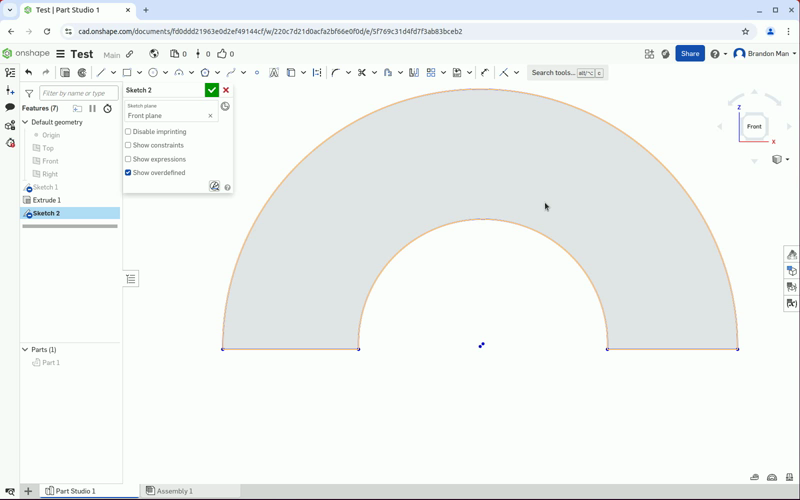
click(545, 202)
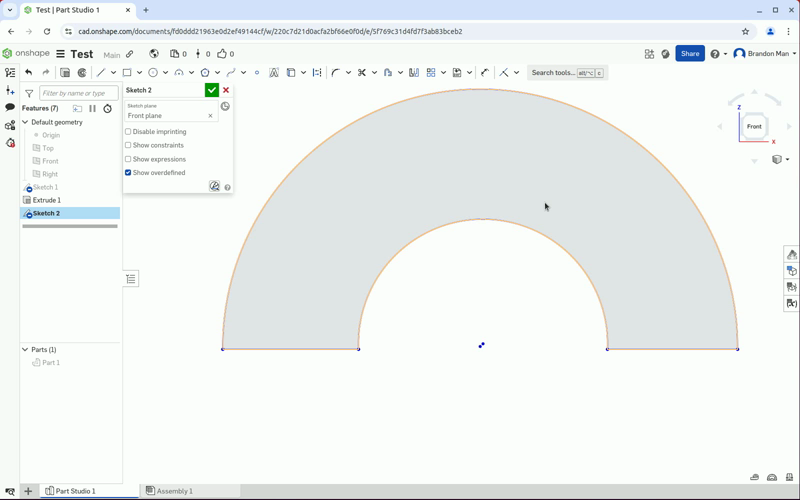
scroll(-6)
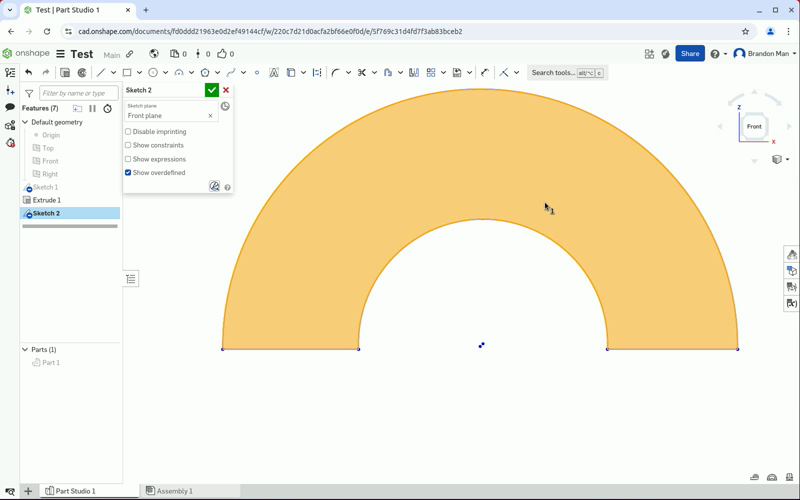
scroll(-6)
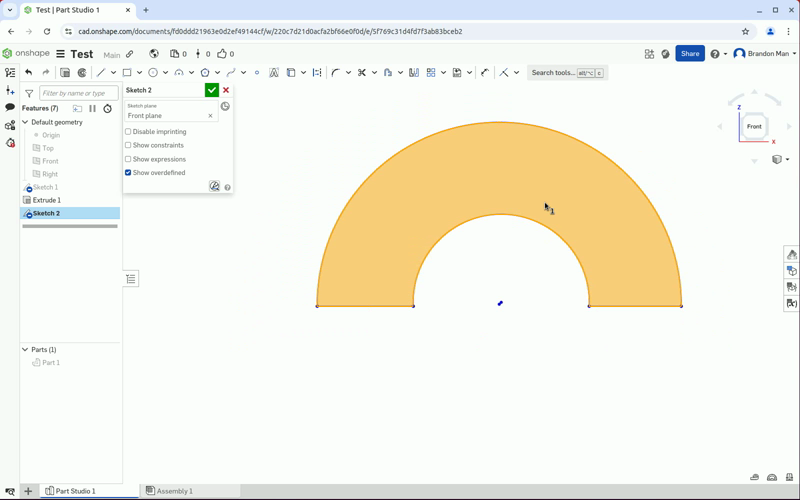
scroll(-6)
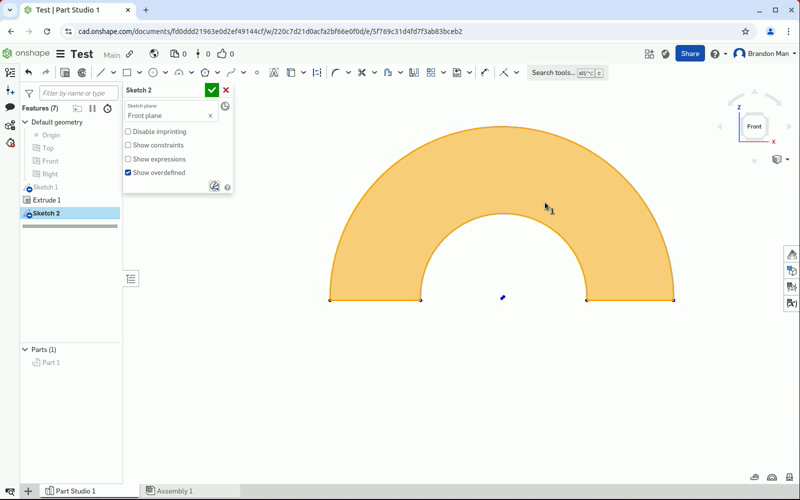
scroll(-6)
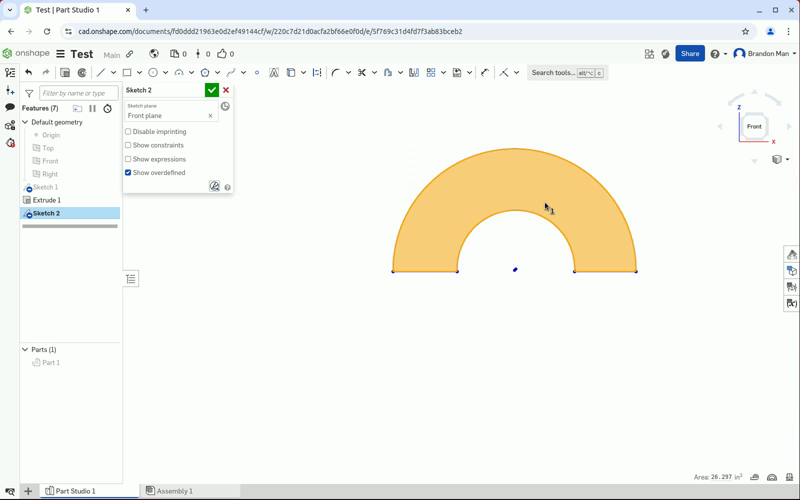
scroll(-6)
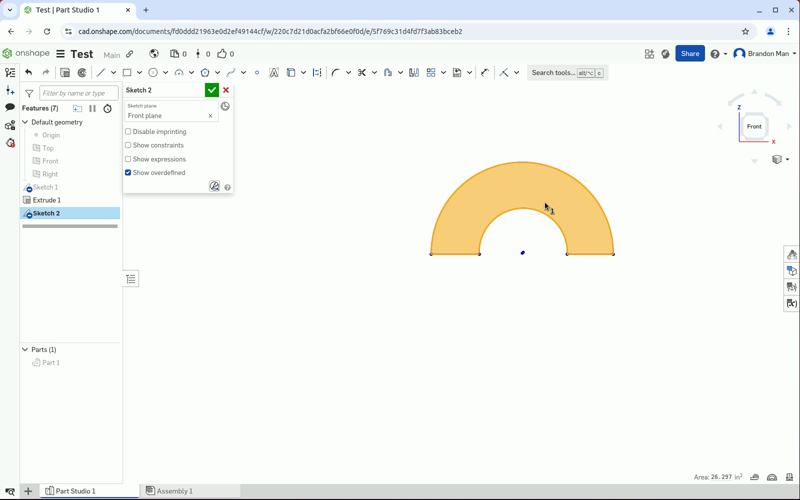
scroll(-6)
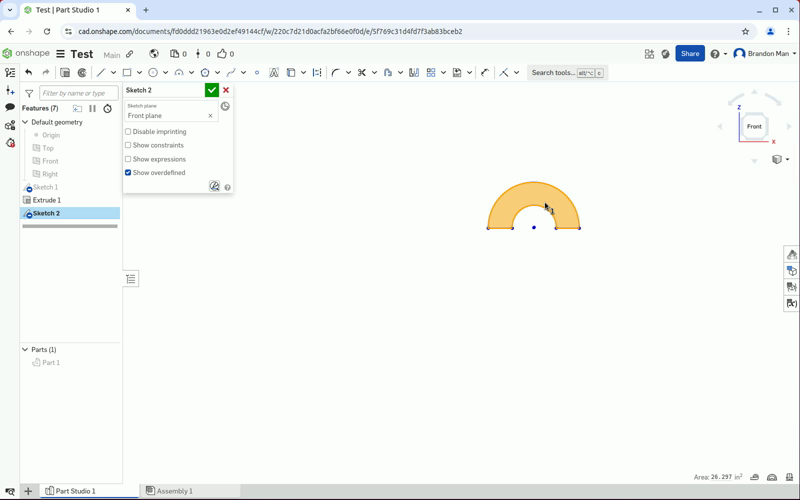
scroll(-6)
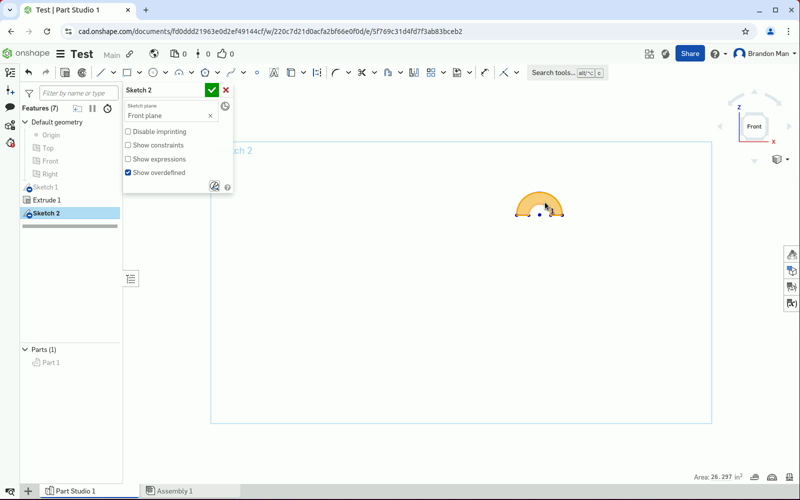
mouse_move(73, 352)
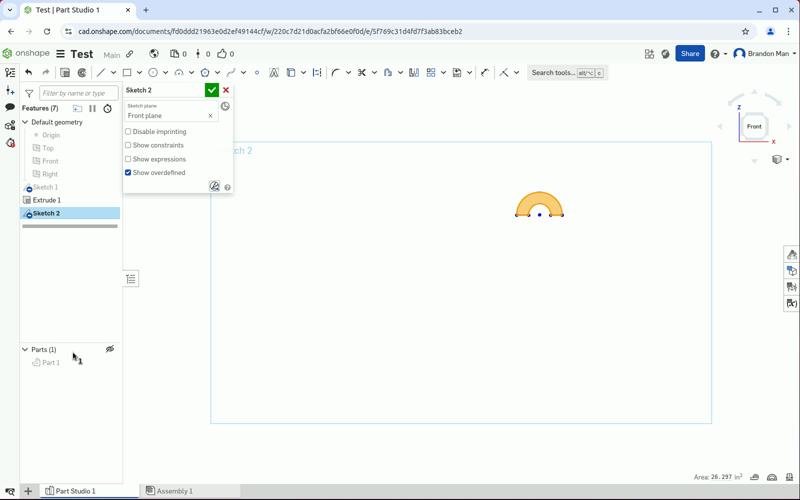
key(shift+y)
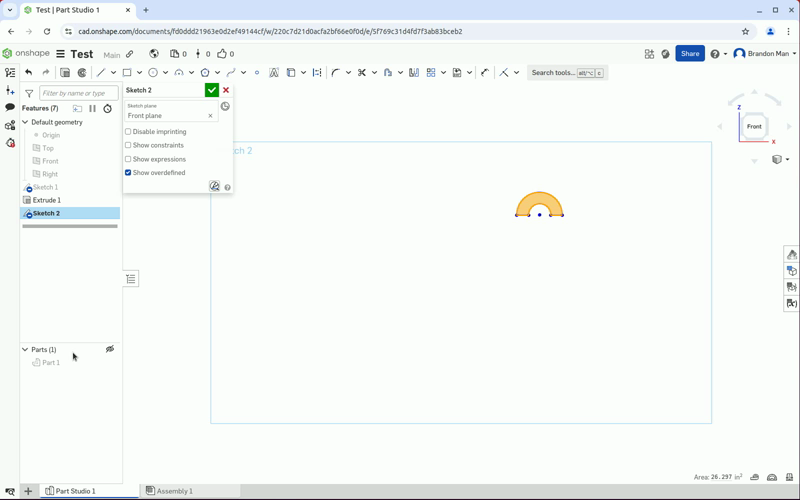
key(shift+e)
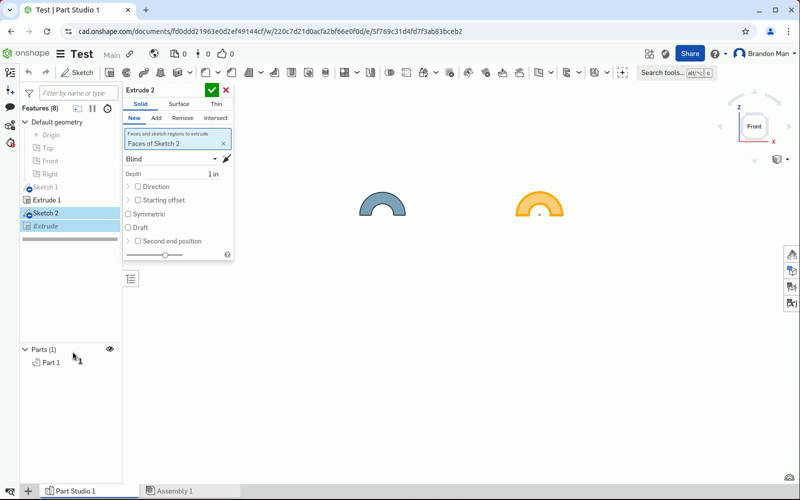
mouse_move(143, 106)
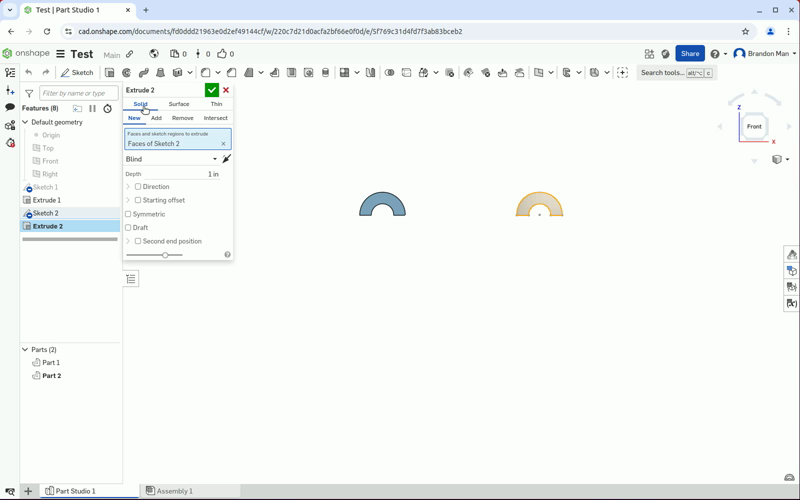
click(143, 106)
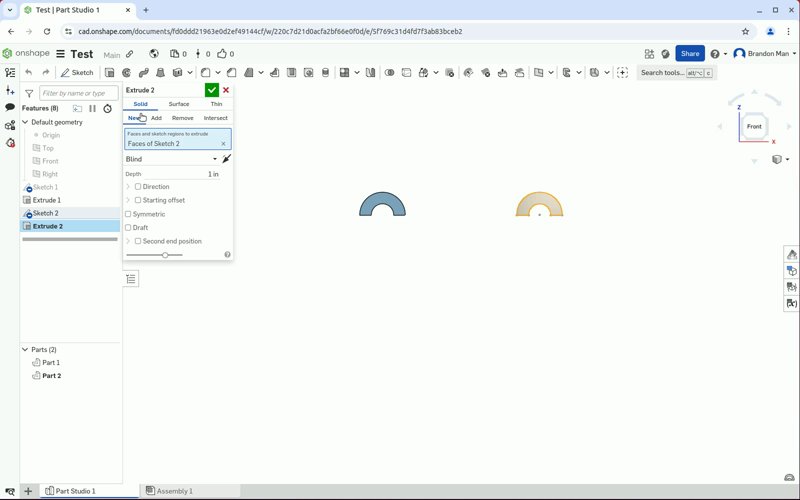
mouse_move(137, 120)
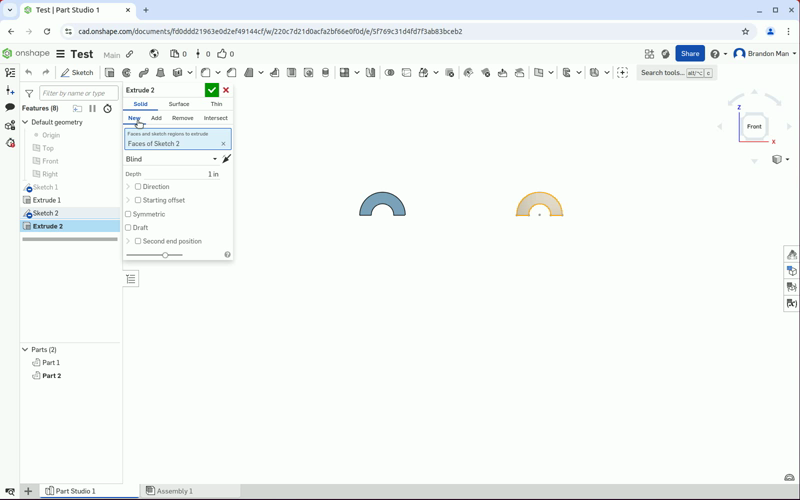
click(137, 120)
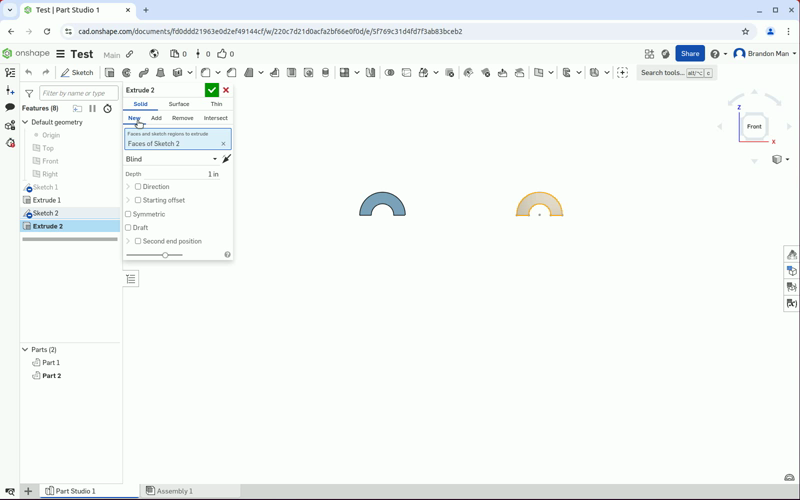
key(tab, 4)
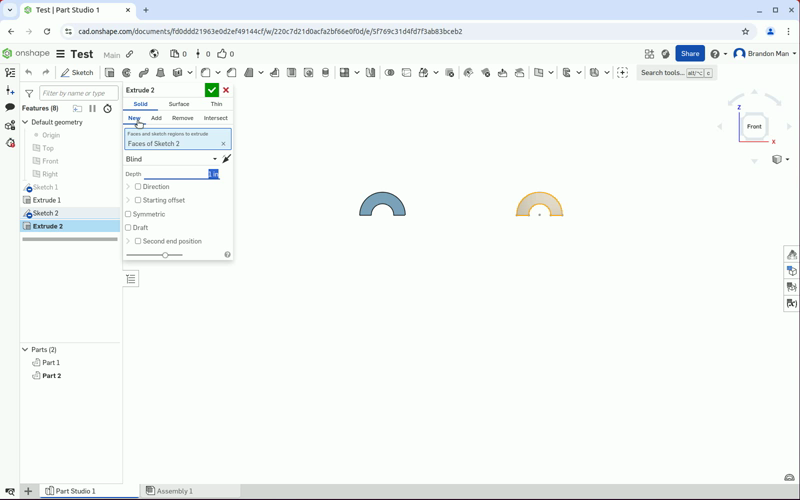
text(4.574)
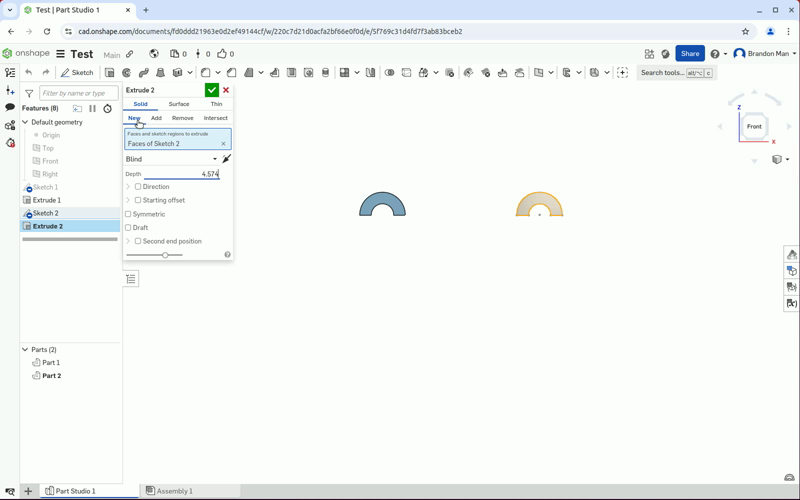
key(enter)
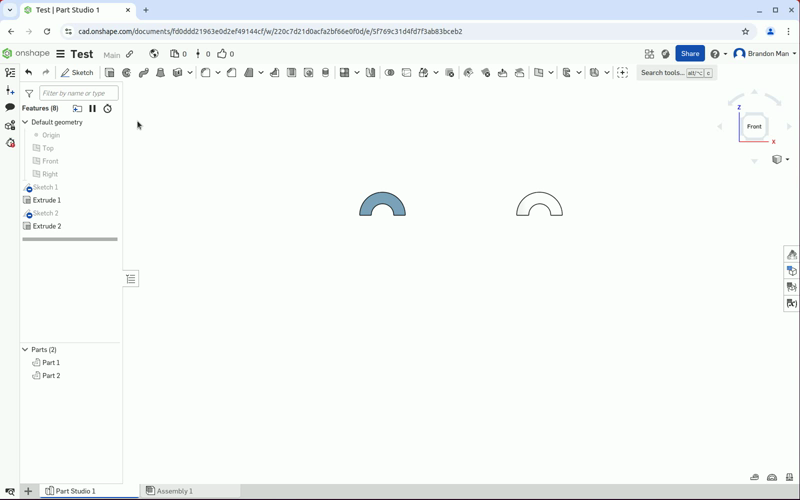
key(shift+h)
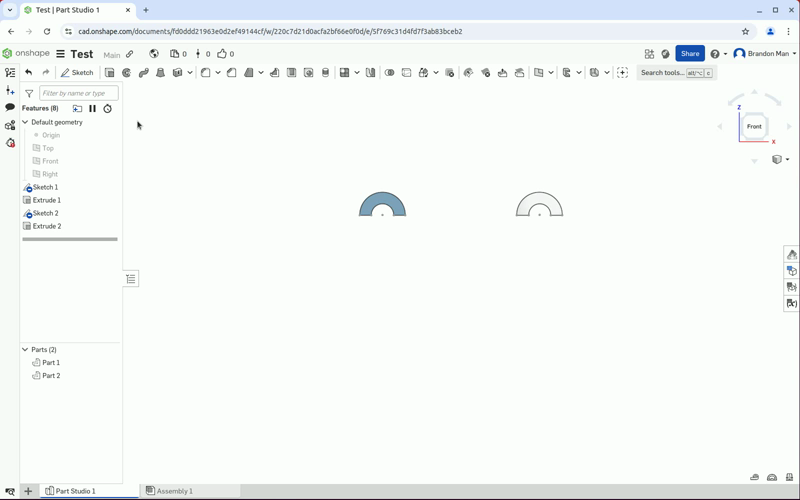
key(shift+h)
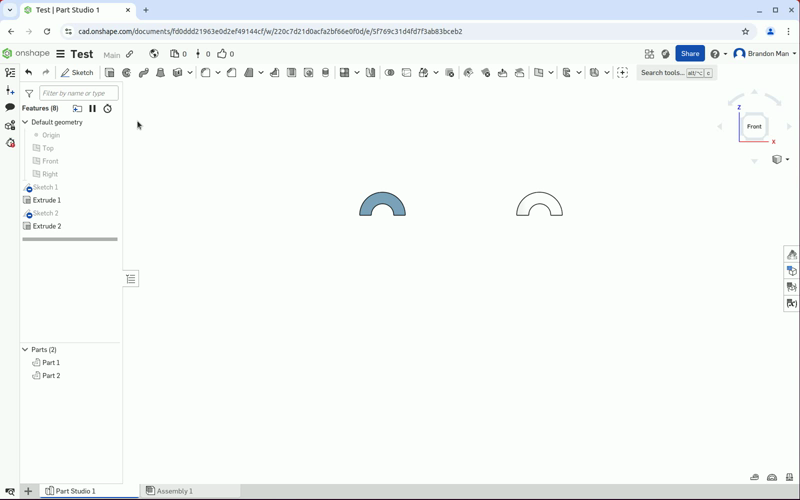
mouse_move(73, 189)
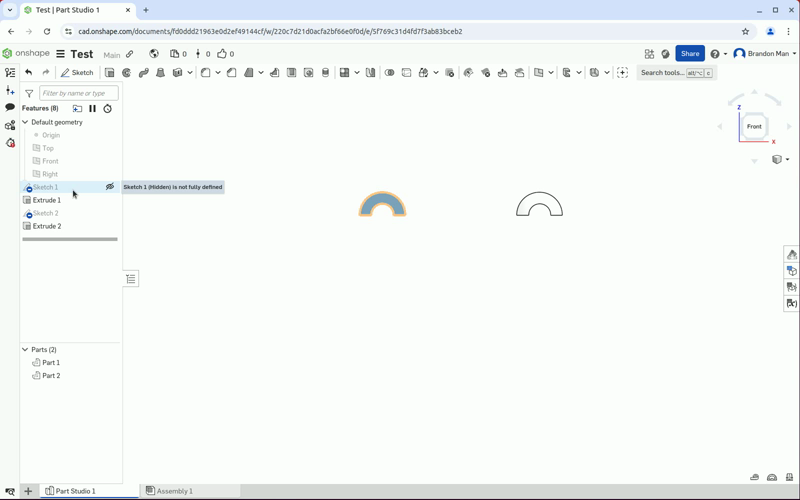
click(73, 189)
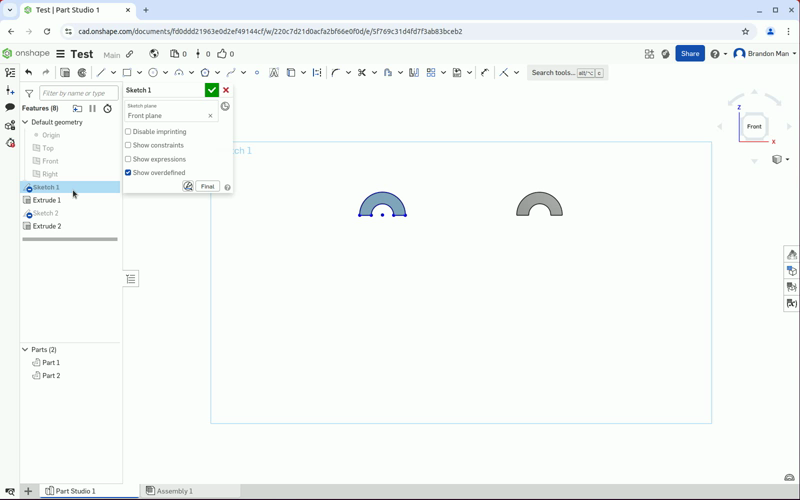
mouse_move(229, 92)
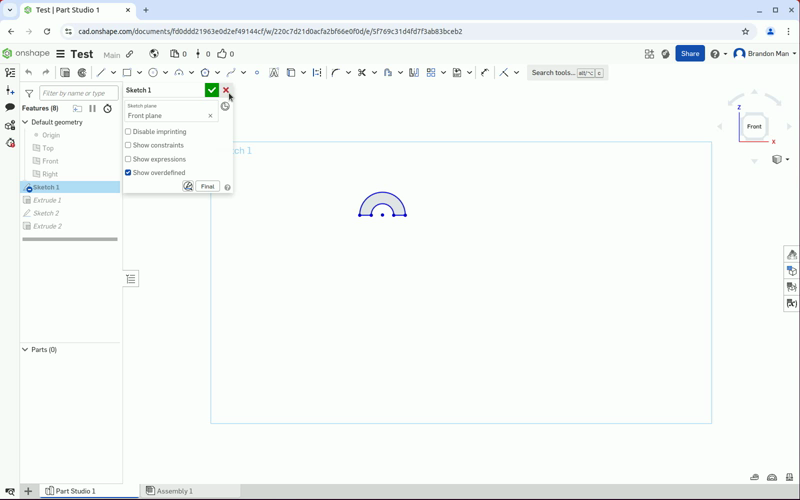
click(229, 92)
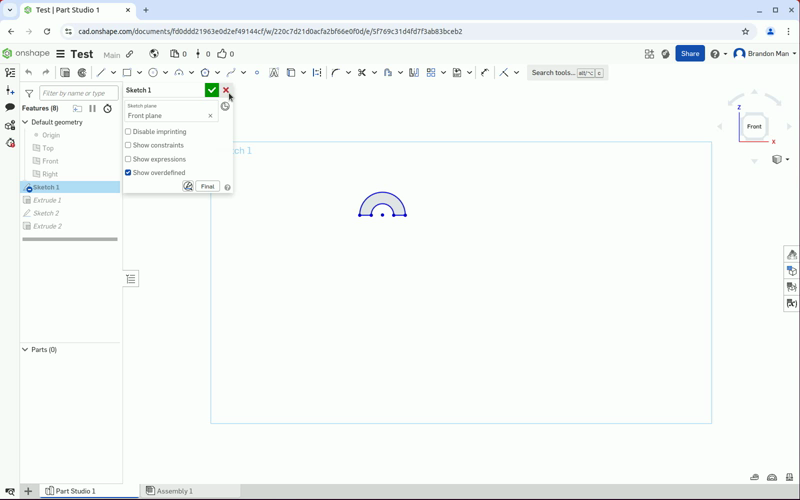
key(shift+s)
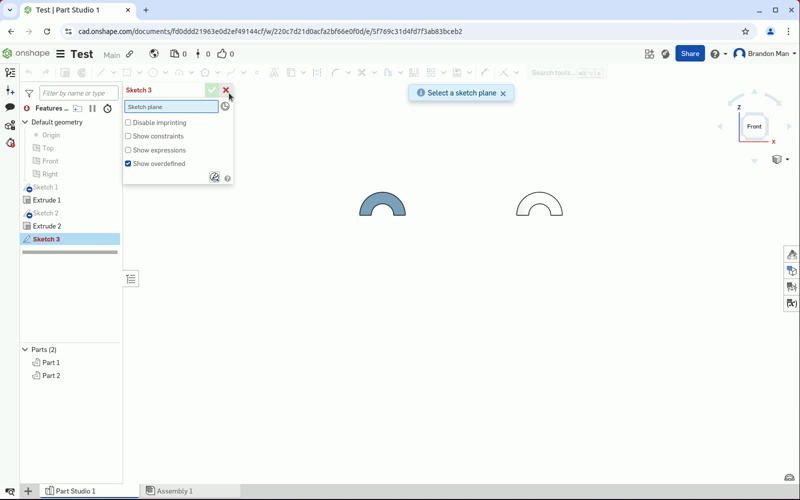
mouse_move(73, 163)
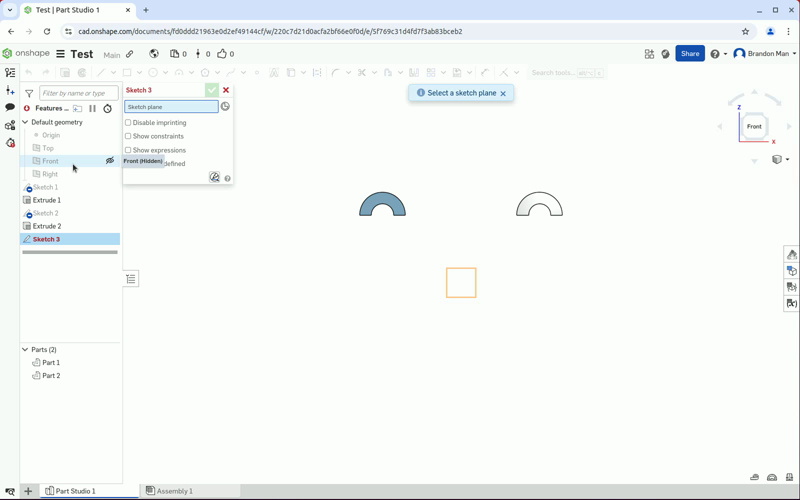
click(73, 163)
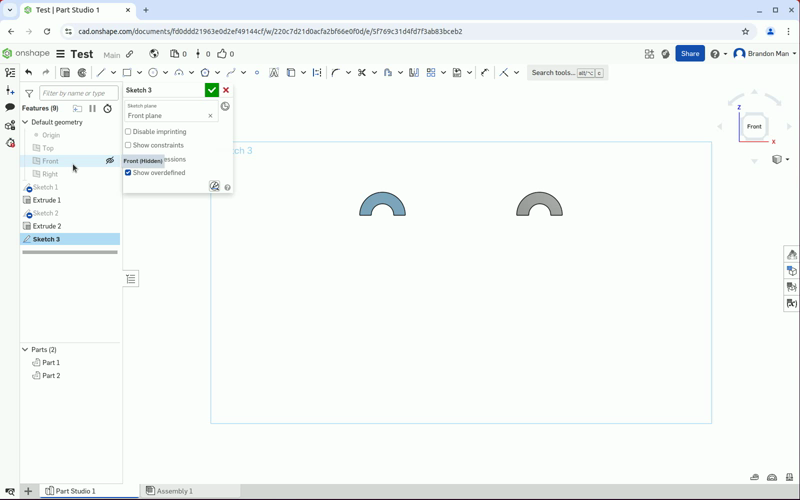
mouse_move(73, 352)
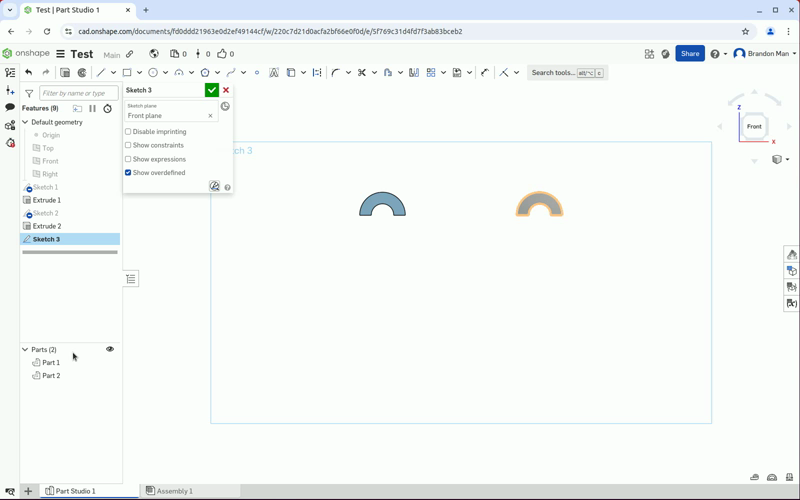
key(y)
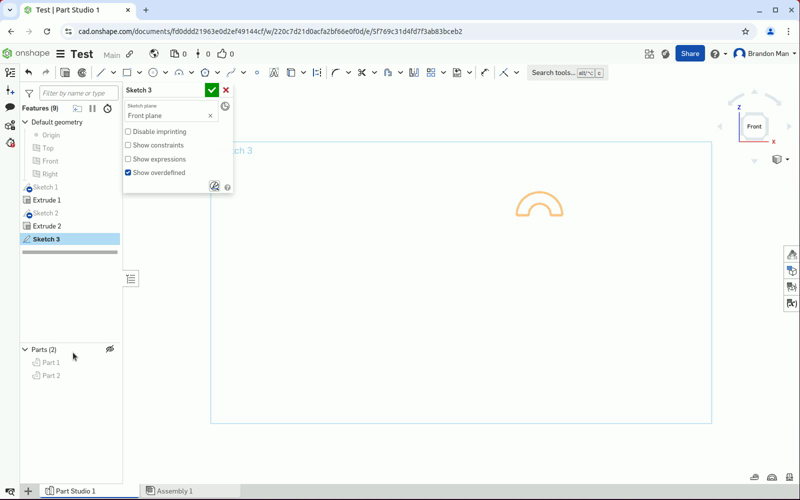
key(l)
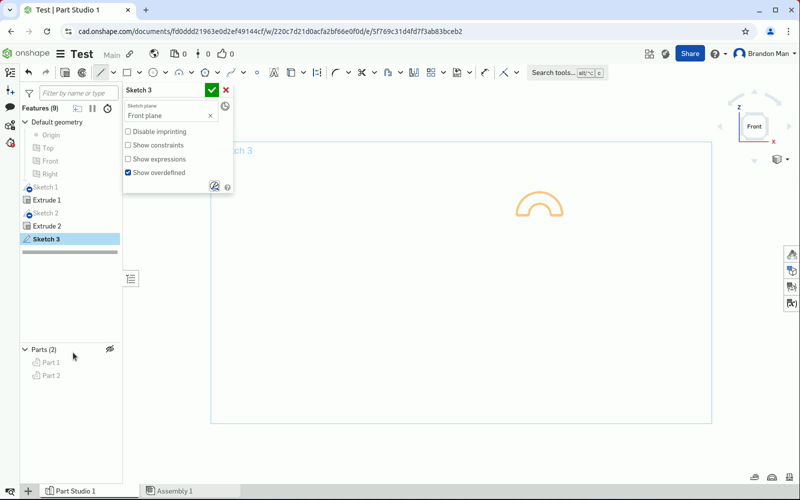
key_down(shift)
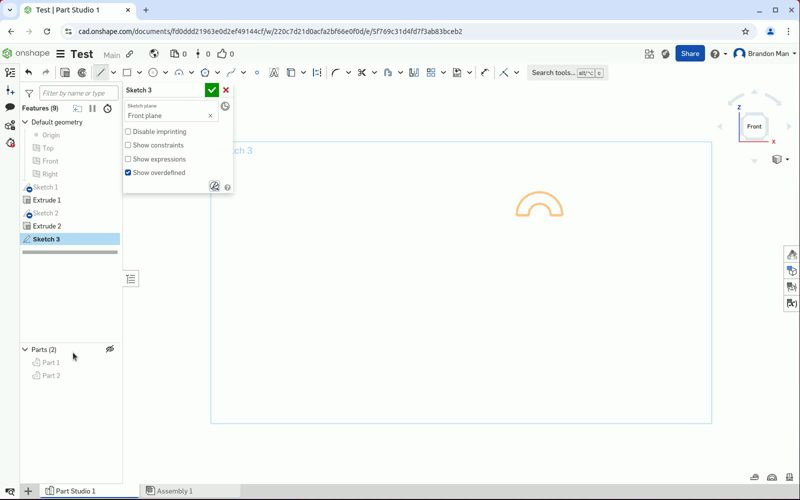
mouse_move(348, 351)
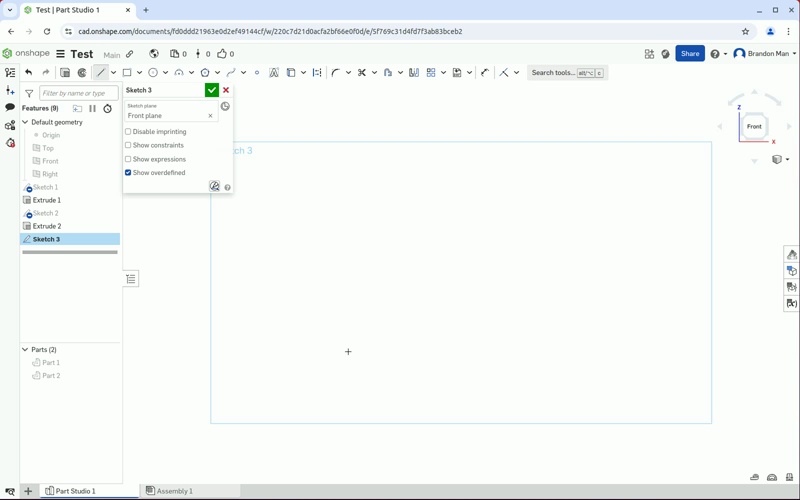
click(348, 351)
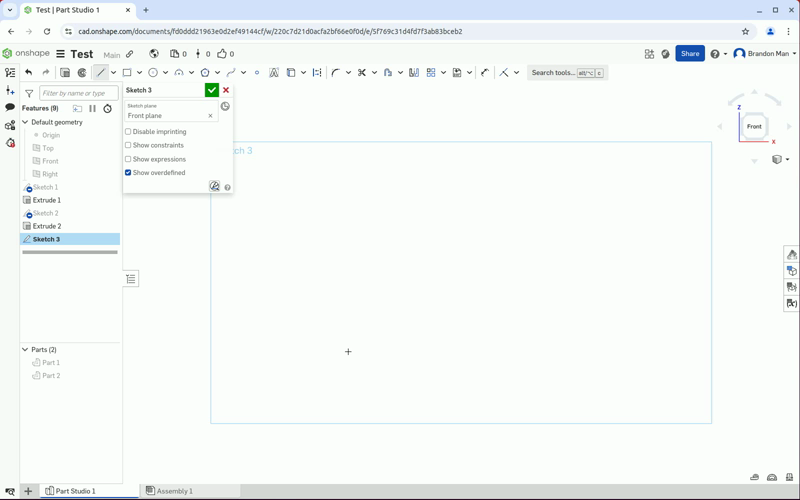
key_up(shift)
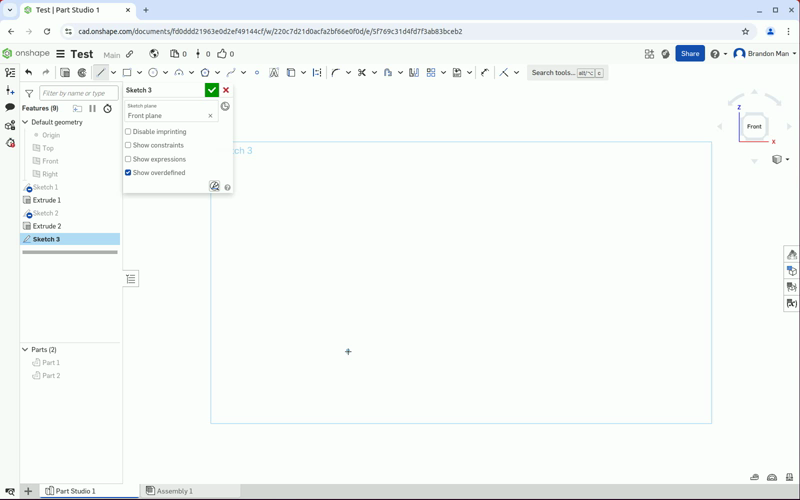
key_down(shift)
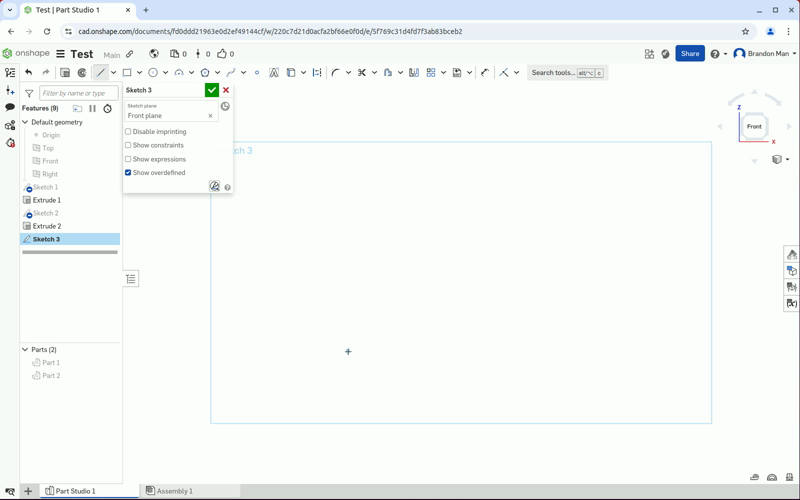
mouse_move(572, 351)
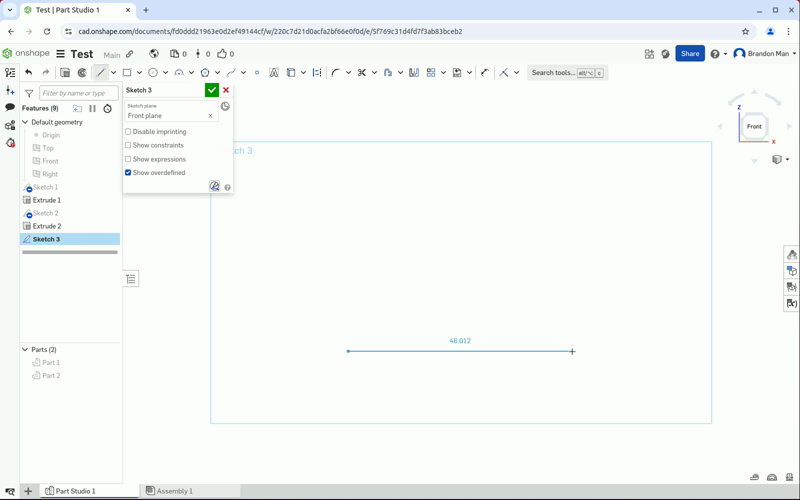
click(572, 351)
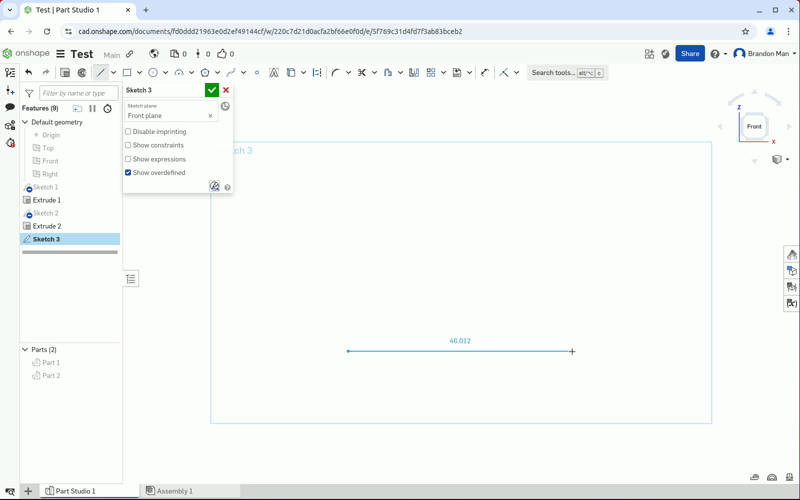
key_up(shift)
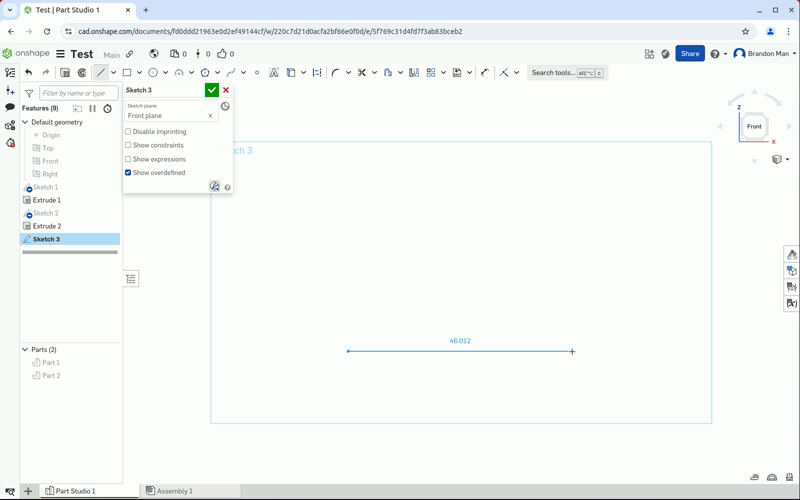
key_down(shift)
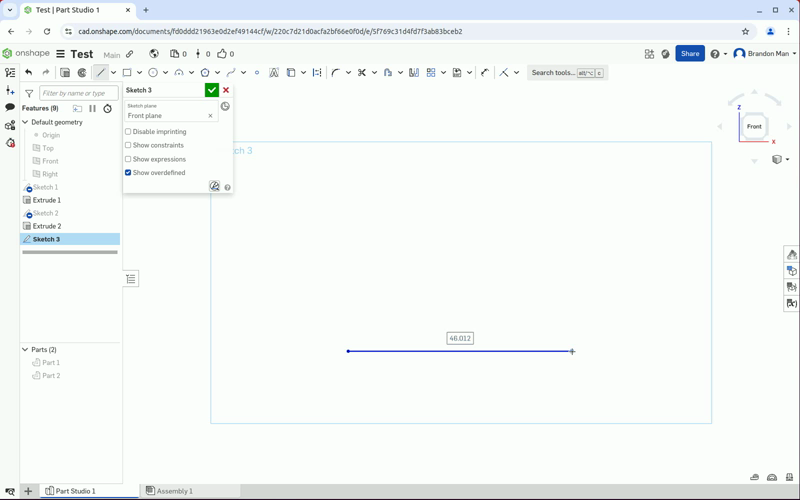
mouse_move(572, 216)
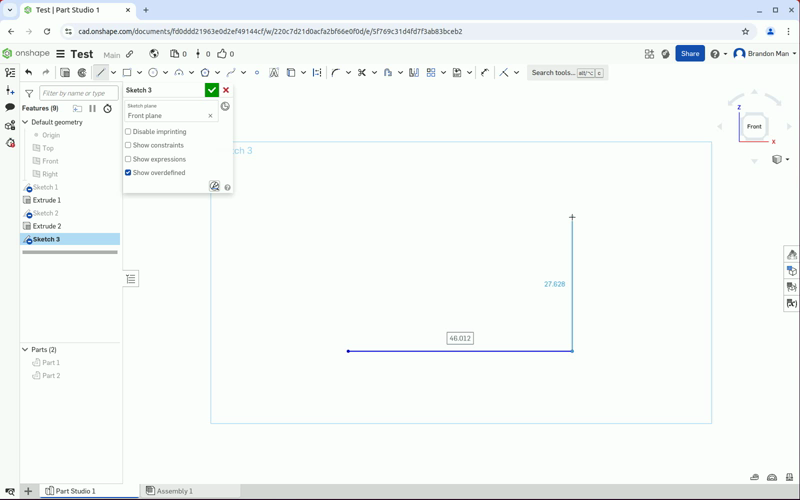
click(572, 216)
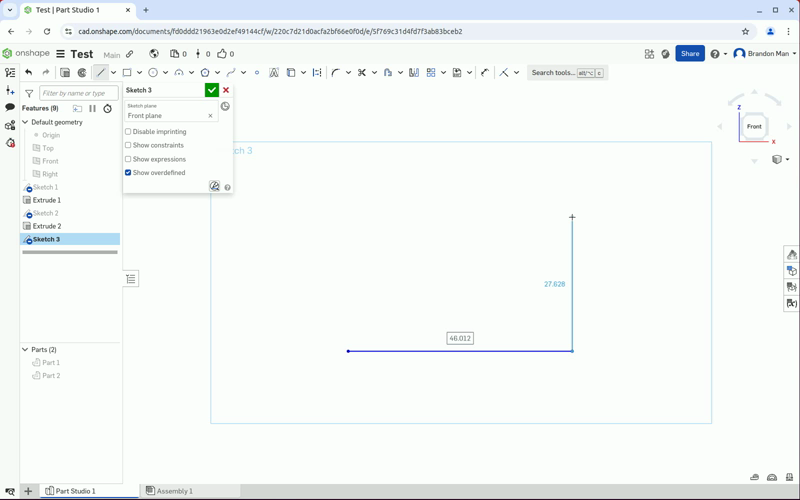
key_up(shift)
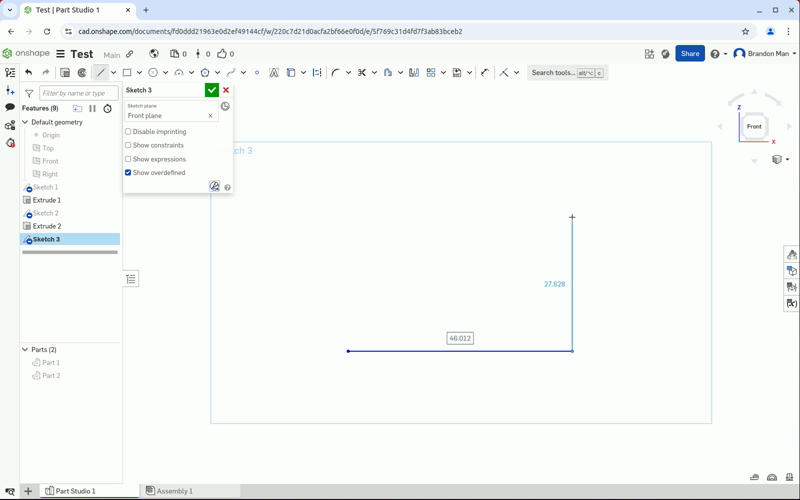
key_down(shift)
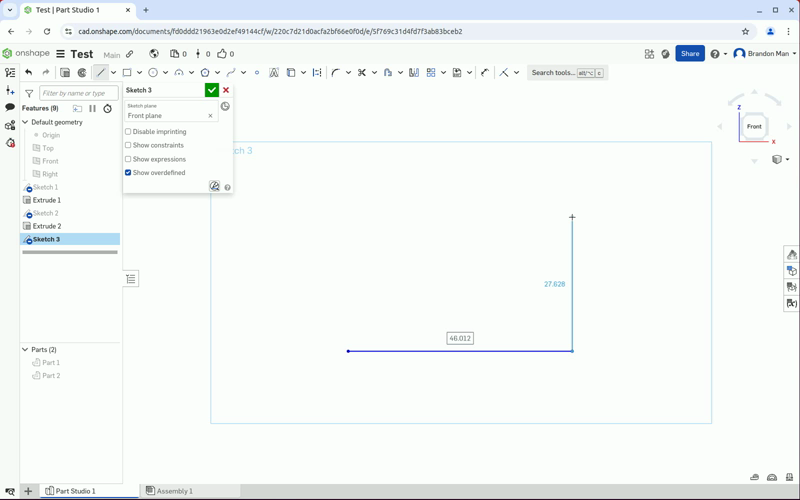
mouse_move(589, 216)
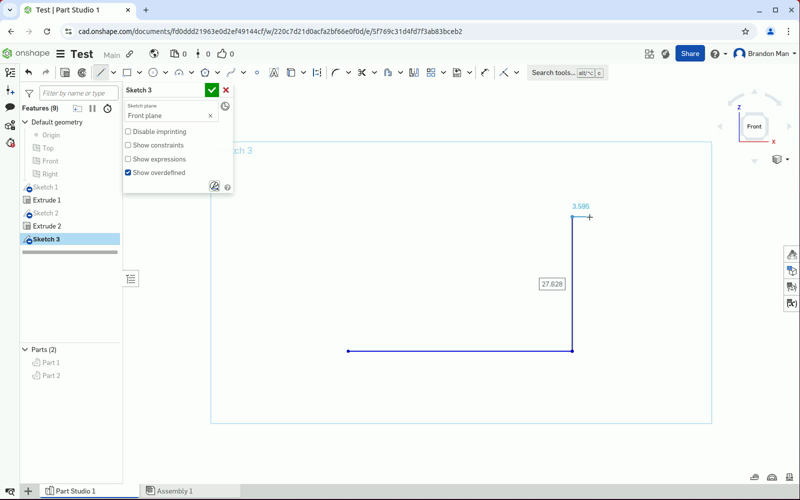
mouse_move(560, 216)
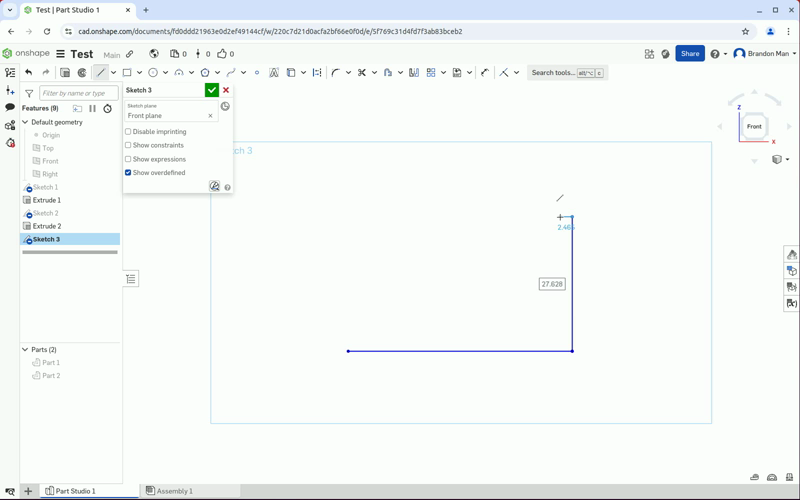
click(560, 216)
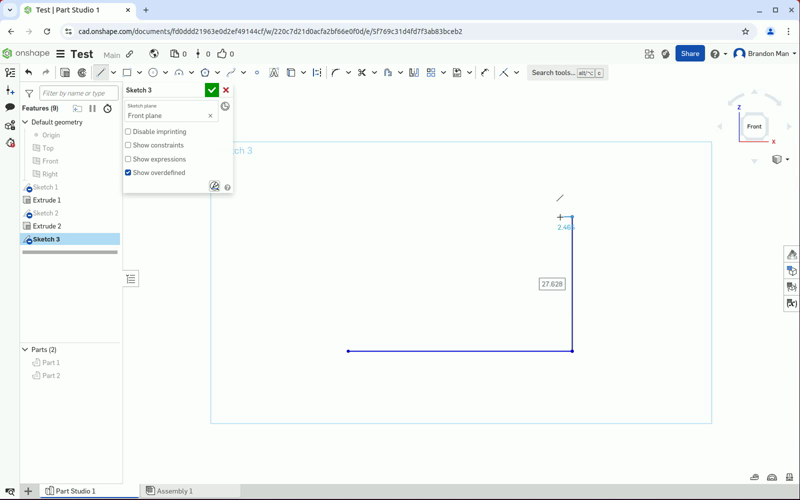
key_up(shift)
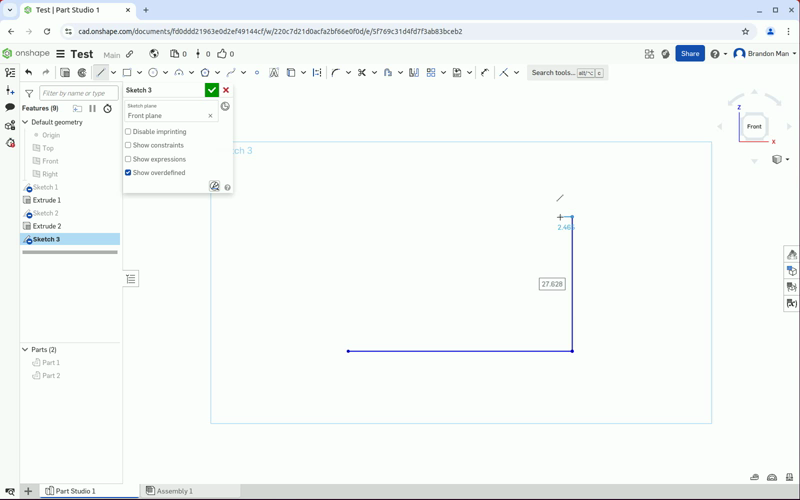
key_down(shift)
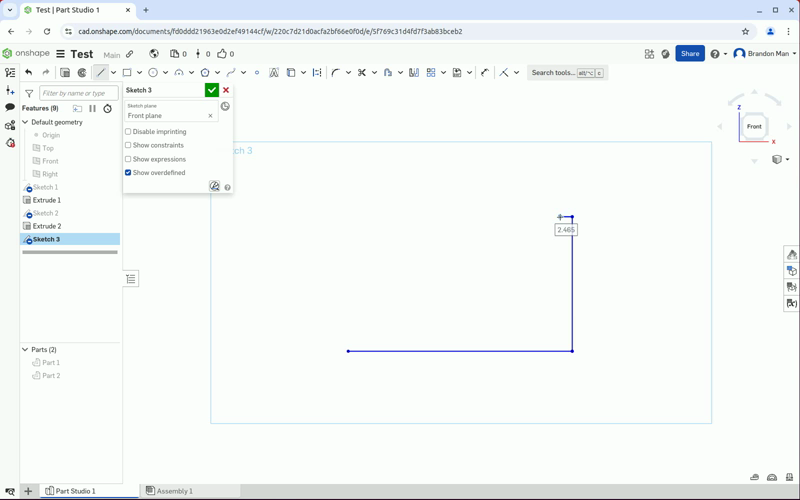
mouse_move(589, 216)
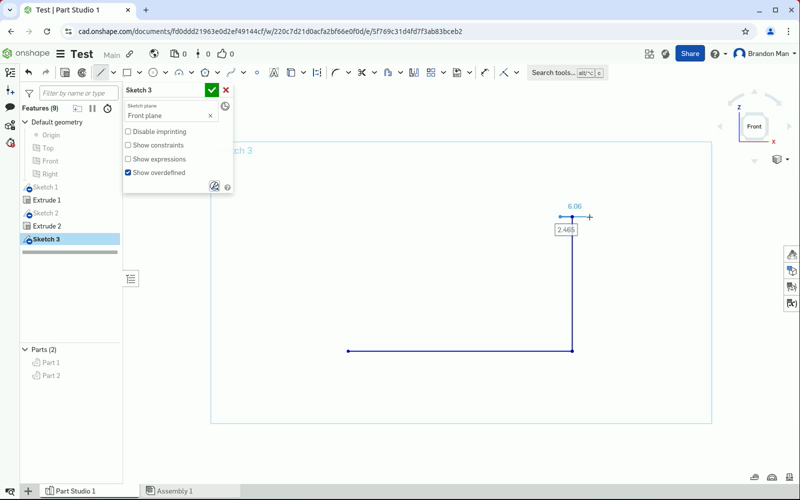
mouse_move(550, 216)
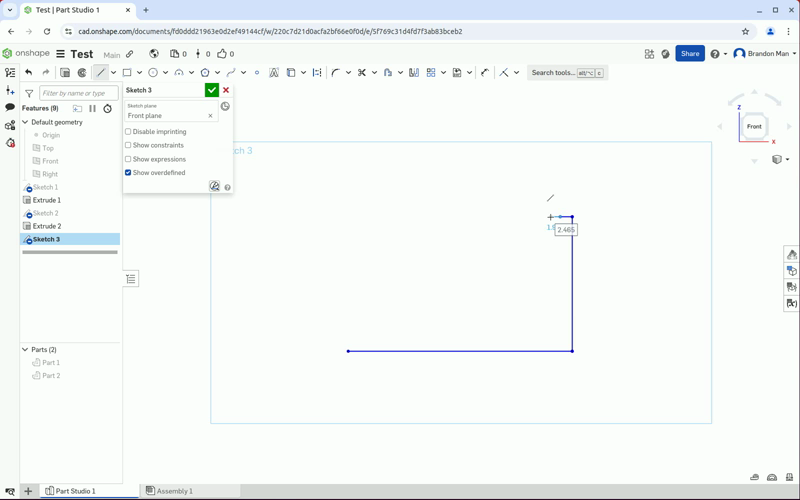
click(550, 216)
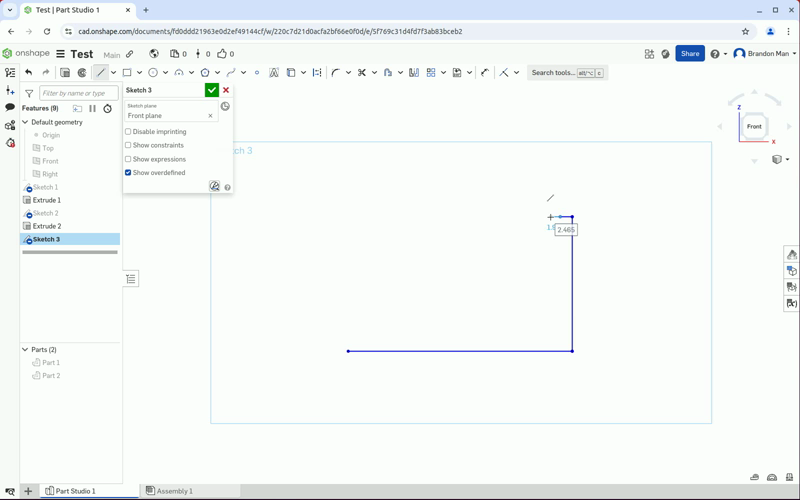
key_up(shift)
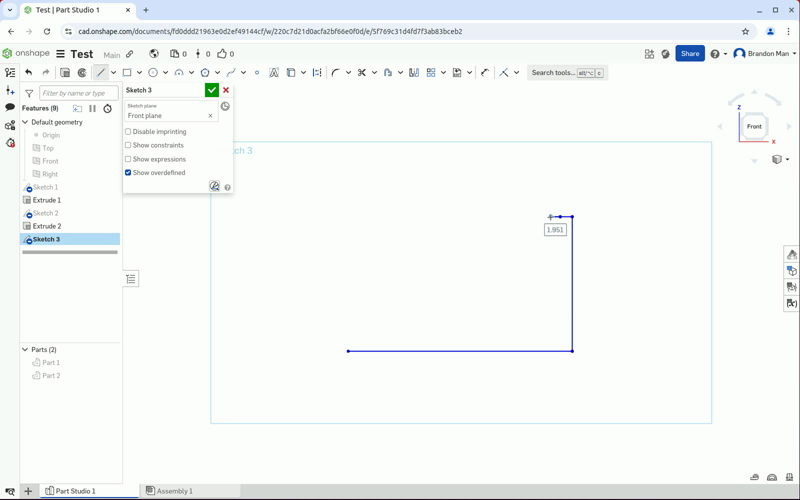
key_down(shift)
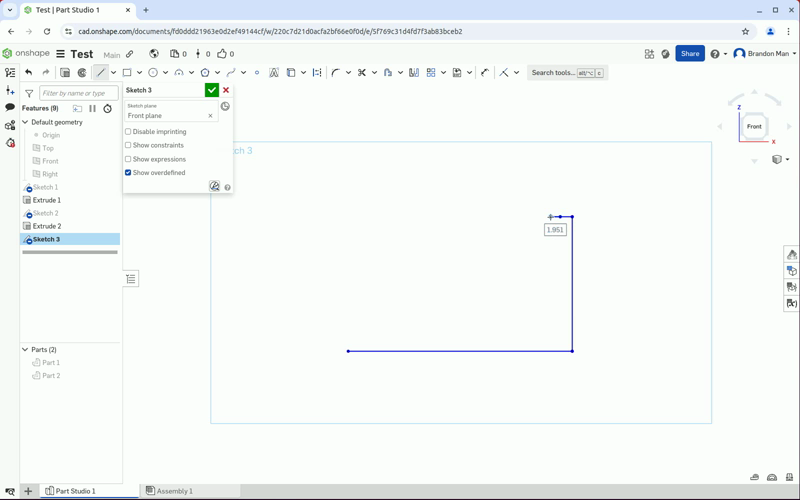
mouse_move(580, 216)
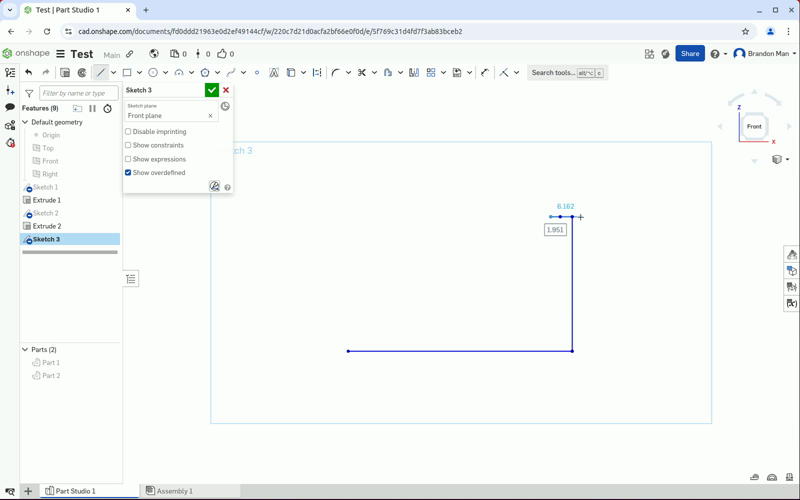
mouse_move(527, 216)
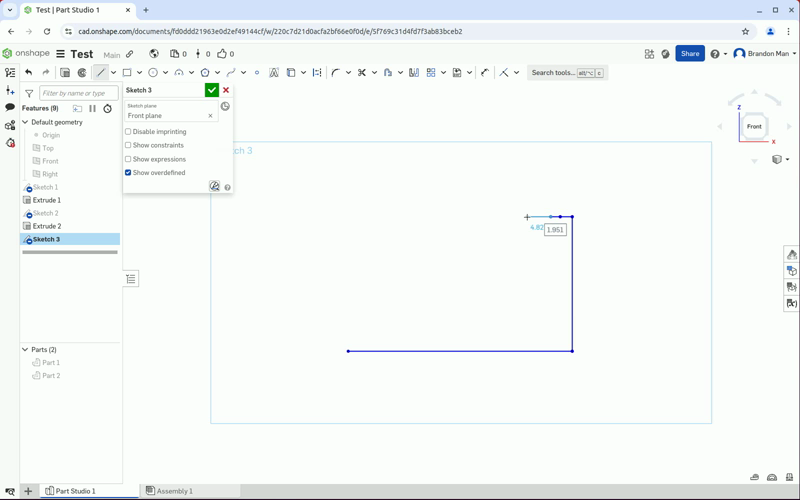
click(527, 216)
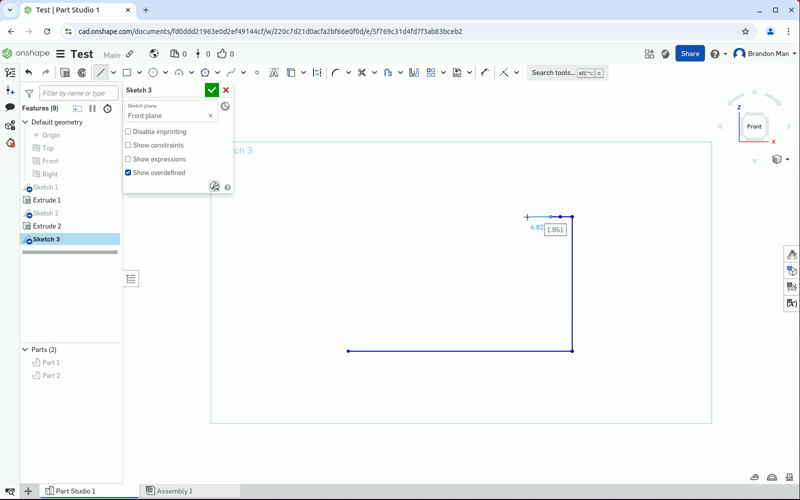
key_up(shift)
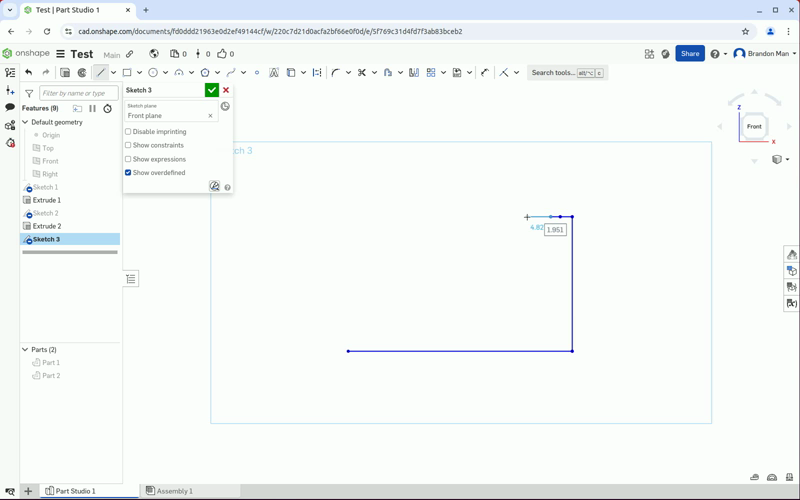
key_down(shift)
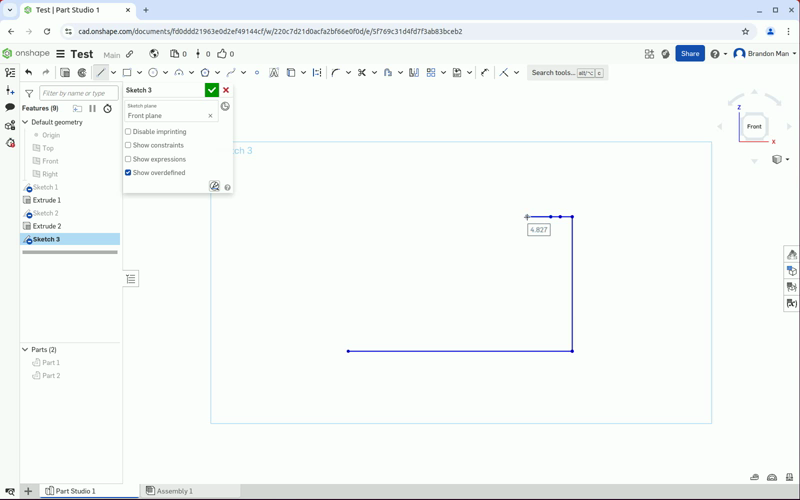
mouse_move(557, 216)
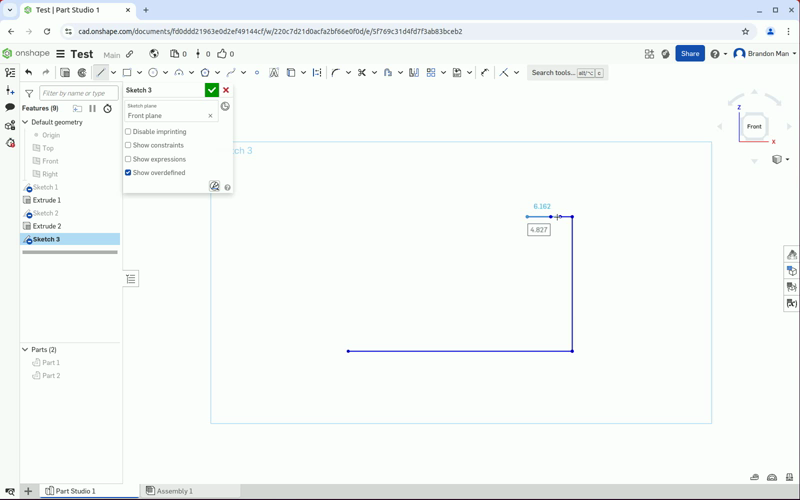
mouse_move(515, 216)
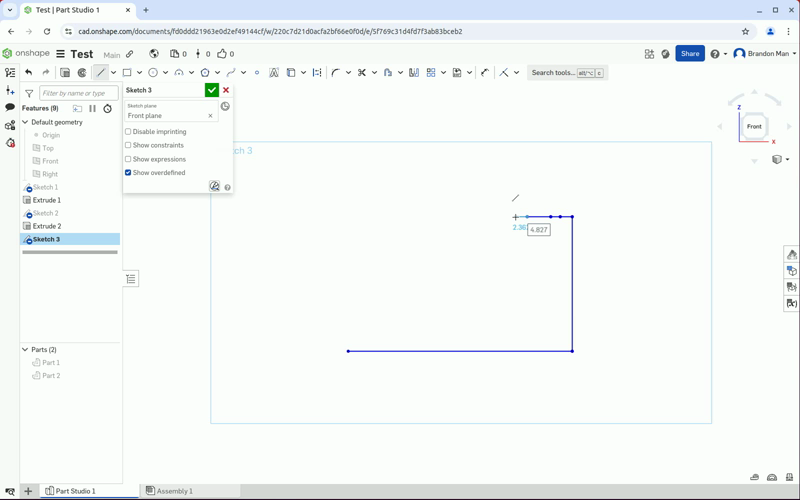
click(515, 216)
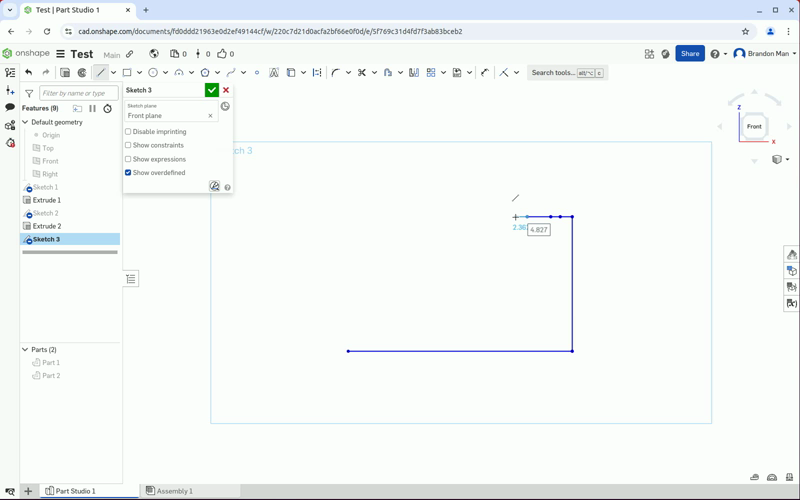
key_up(shift)
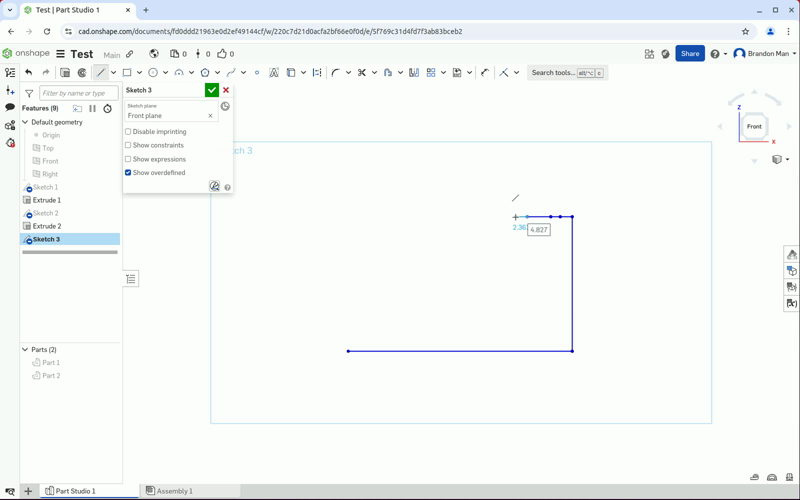
key_down(shift)
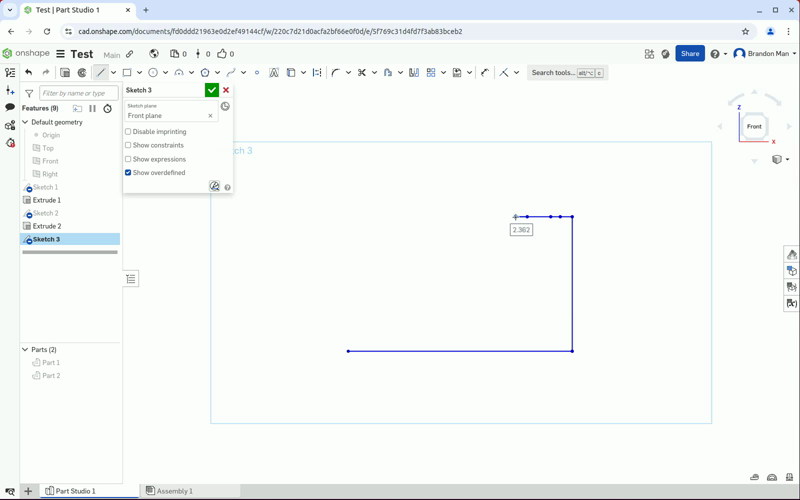
mouse_move(404, 216)
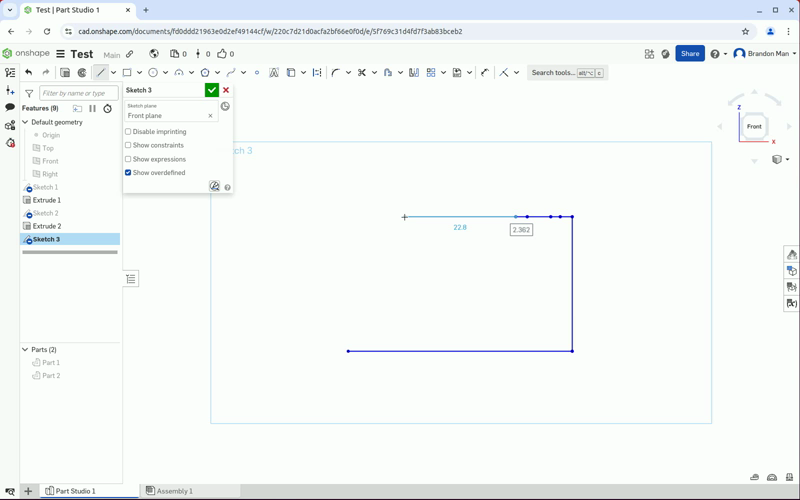
click(404, 216)
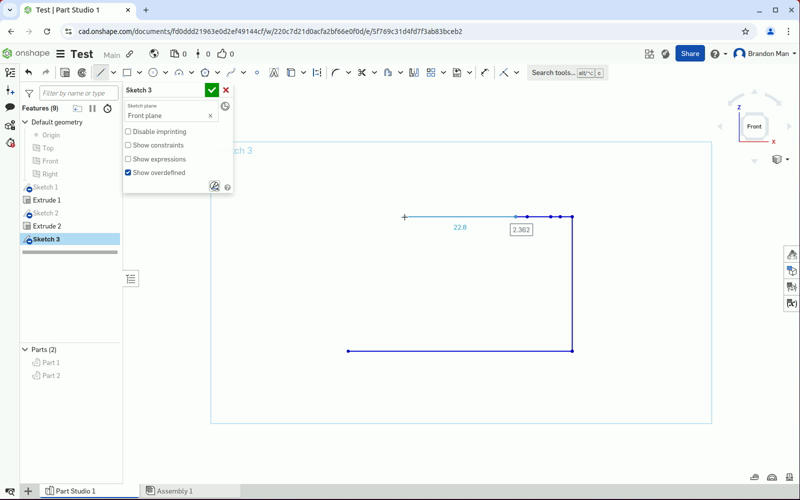
key_up(shift)
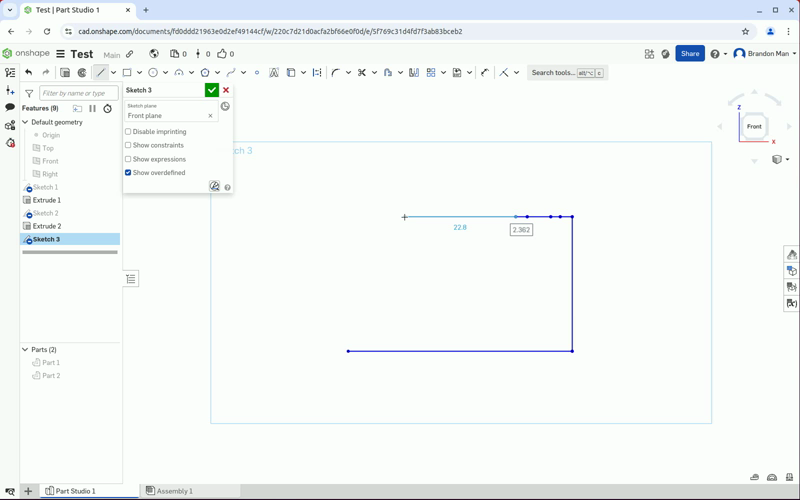
key_down(shift)
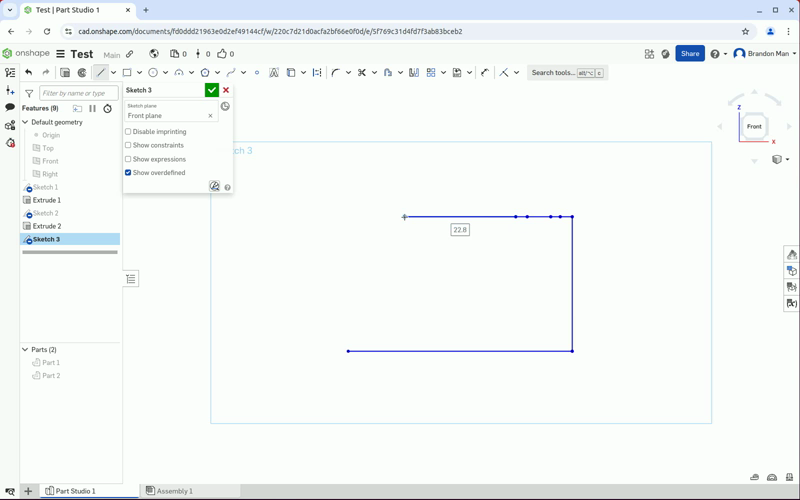
mouse_move(434, 216)
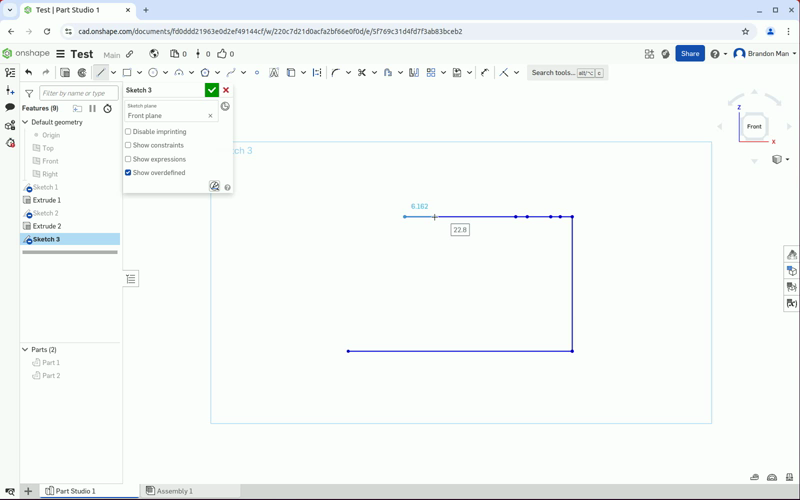
mouse_move(392, 216)
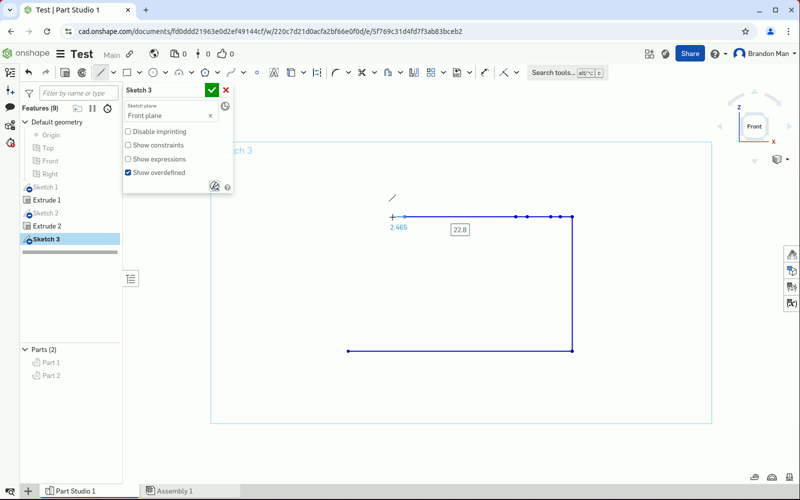
click(392, 216)
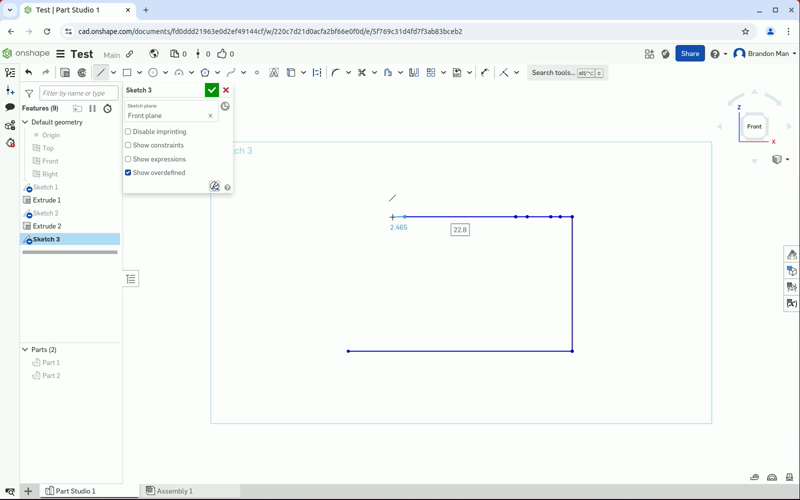
key_up(shift)
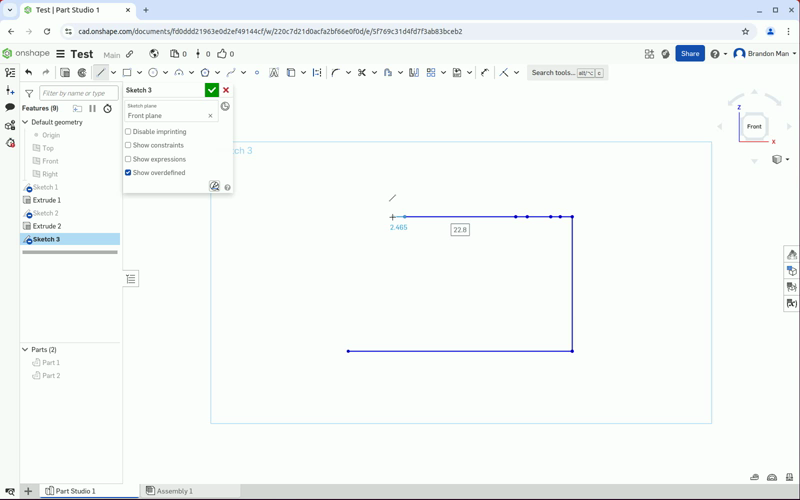
key_down(shift)
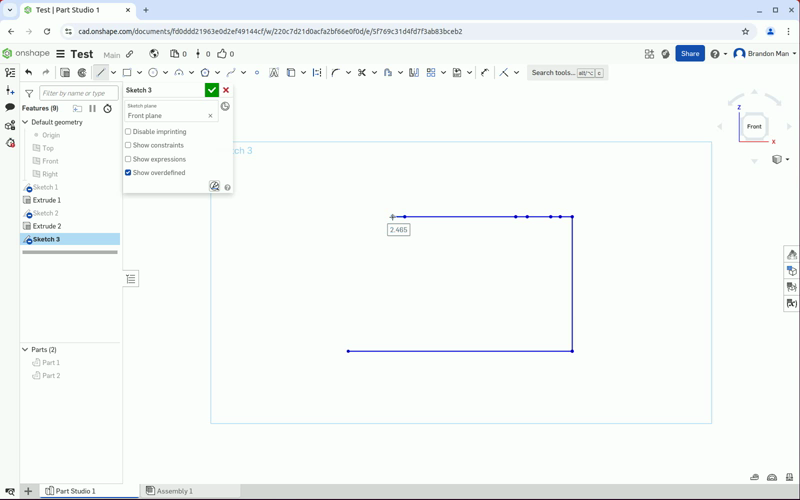
mouse_move(422, 216)
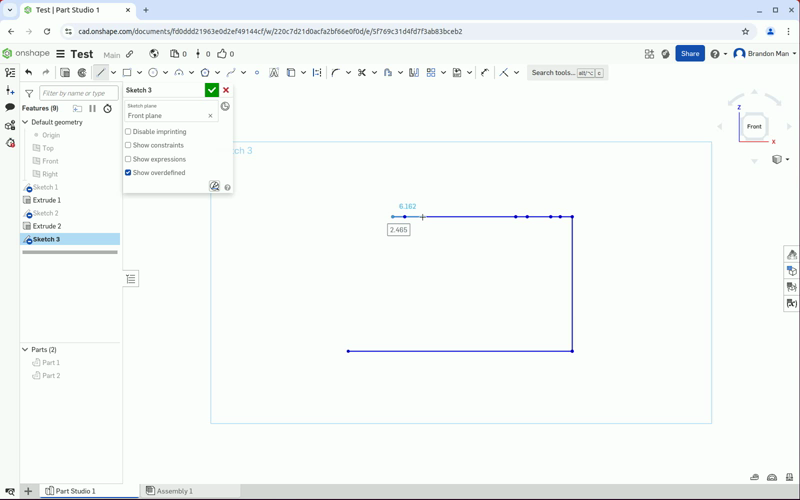
mouse_move(371, 216)
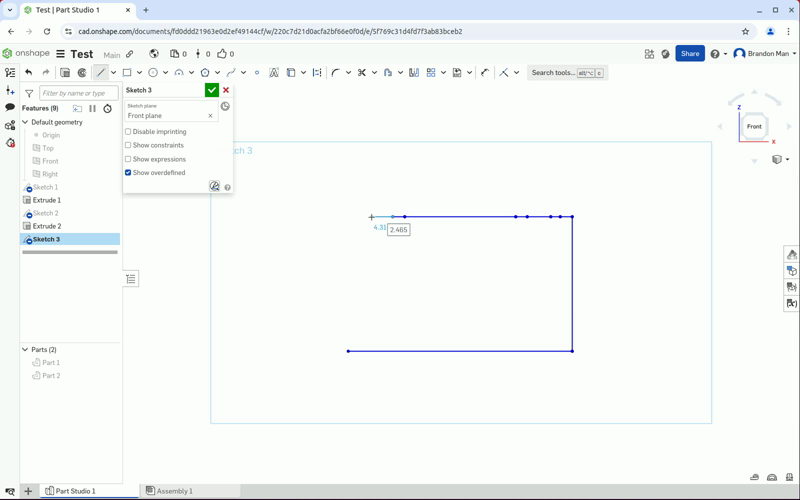
click(371, 216)
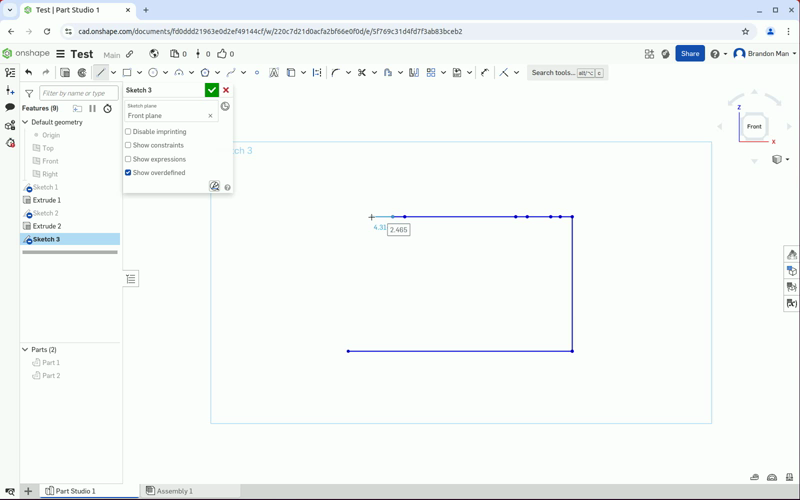
key_up(shift)
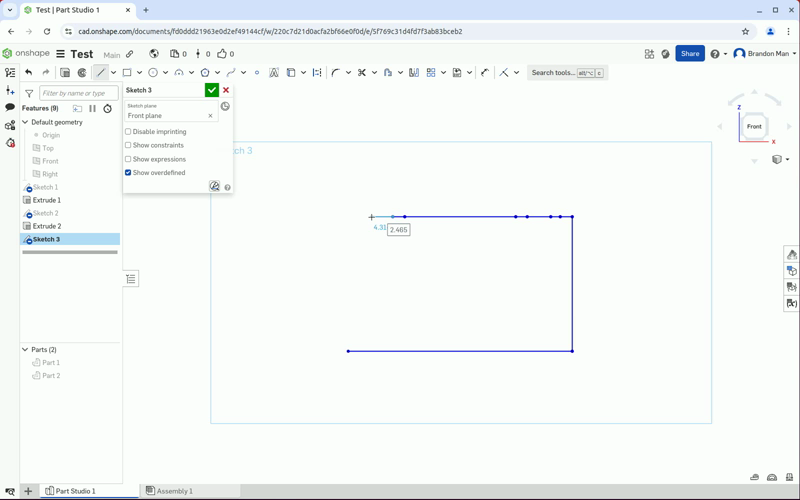
key_down(shift)
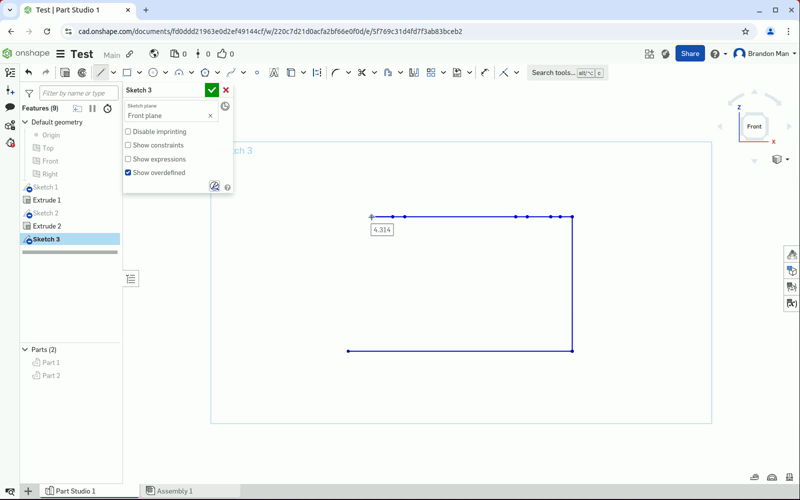
mouse_move(401, 216)
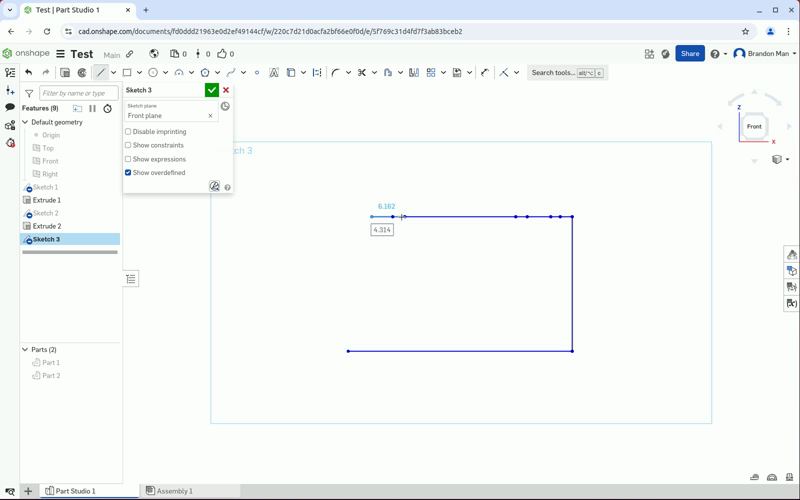
mouse_move(359, 216)
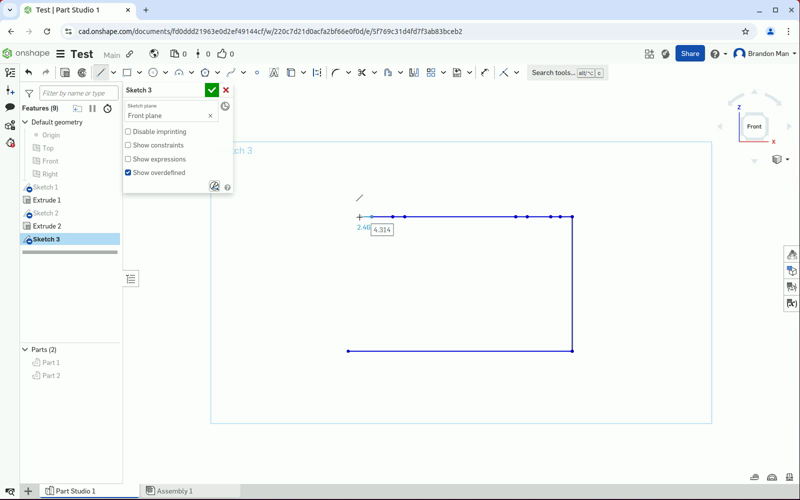
click(359, 216)
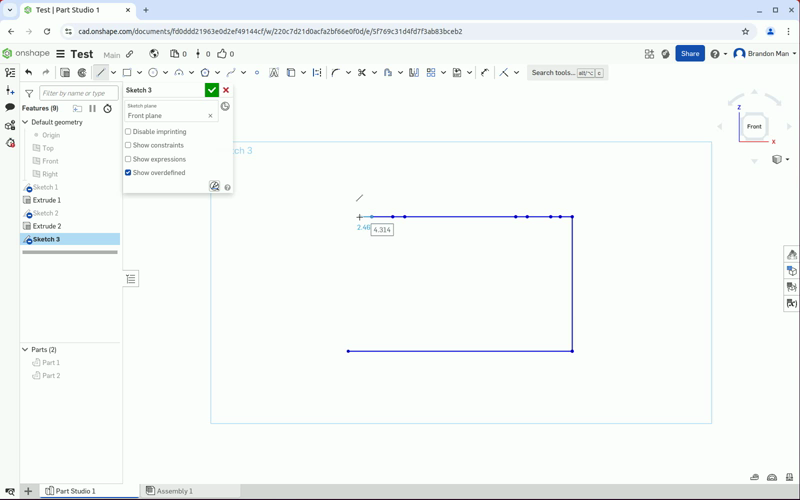
key_up(shift)
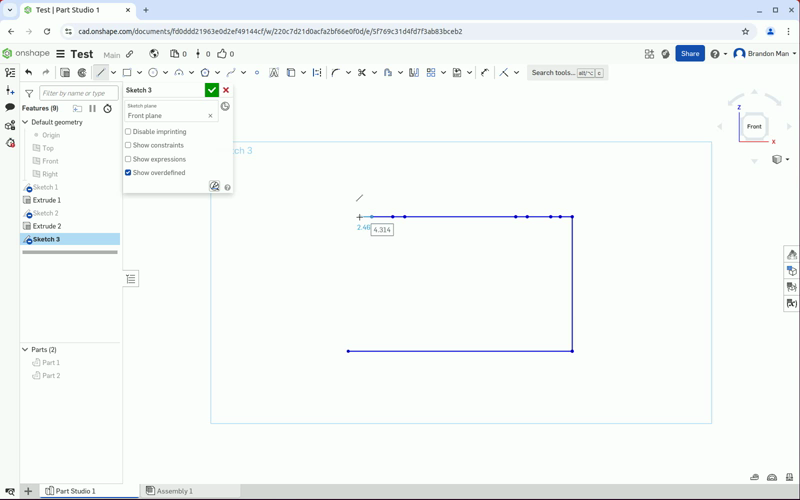
key_down(shift)
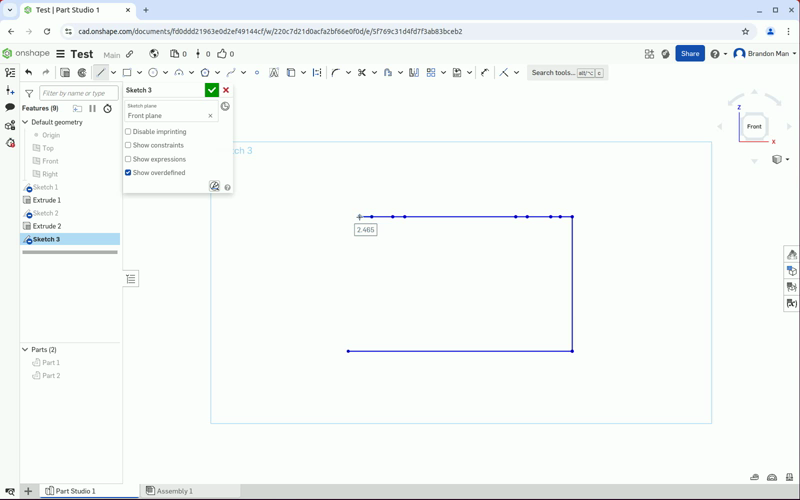
mouse_move(389, 216)
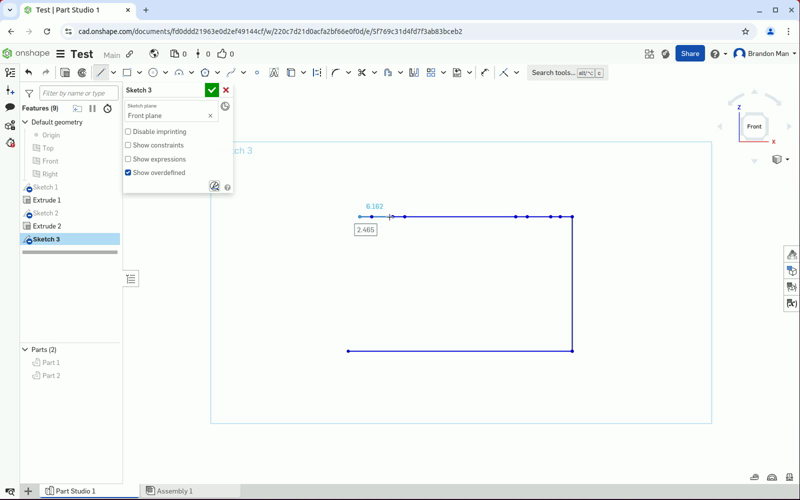
mouse_move(348, 216)
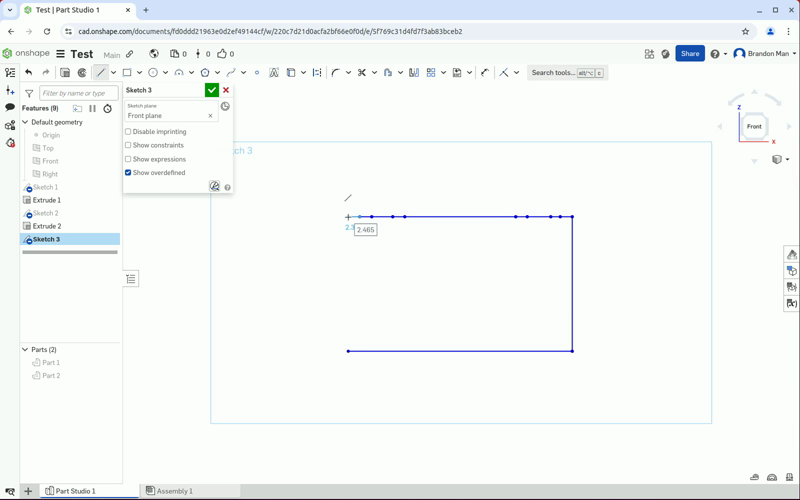
click(348, 216)
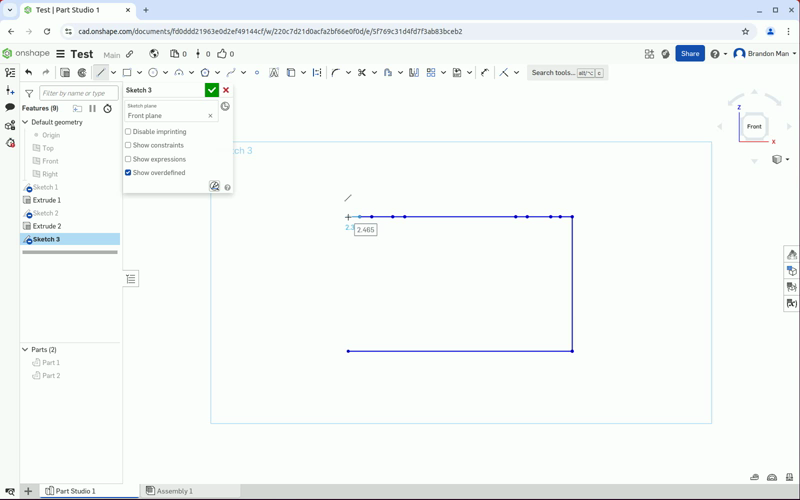
key_up(shift)
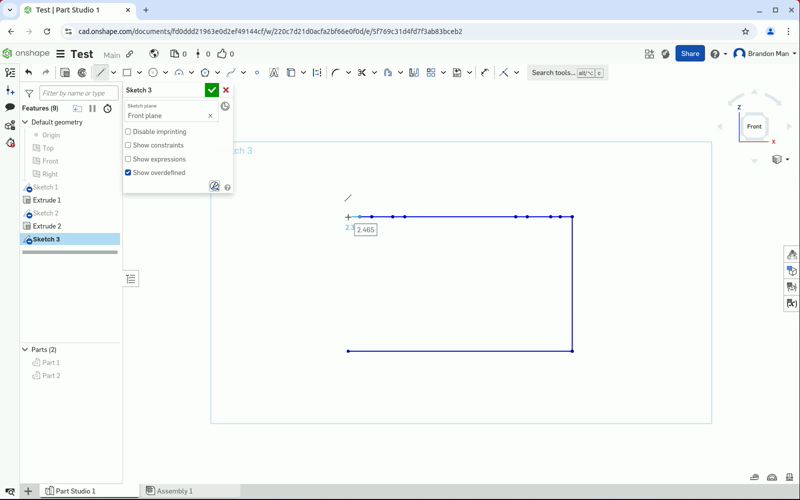
key_down(shift)
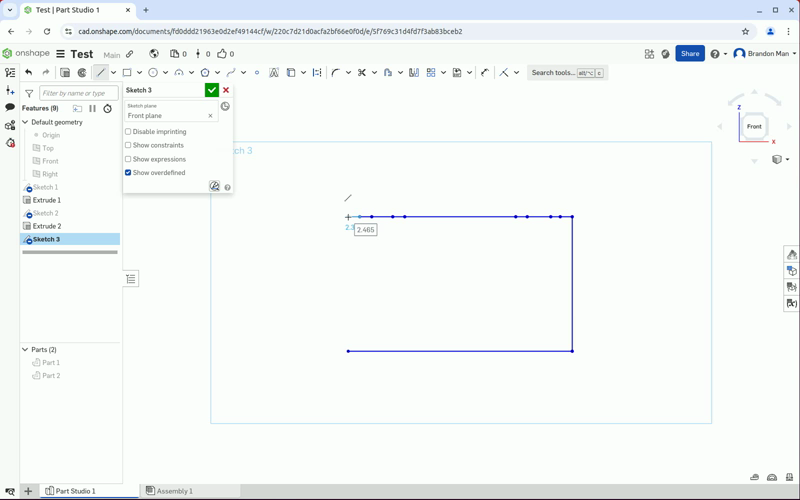
mouse_move(348, 351)
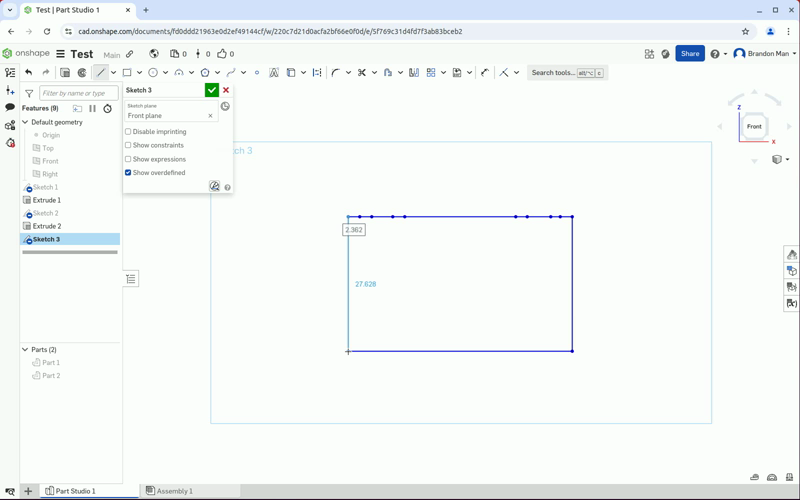
key_up(shift)
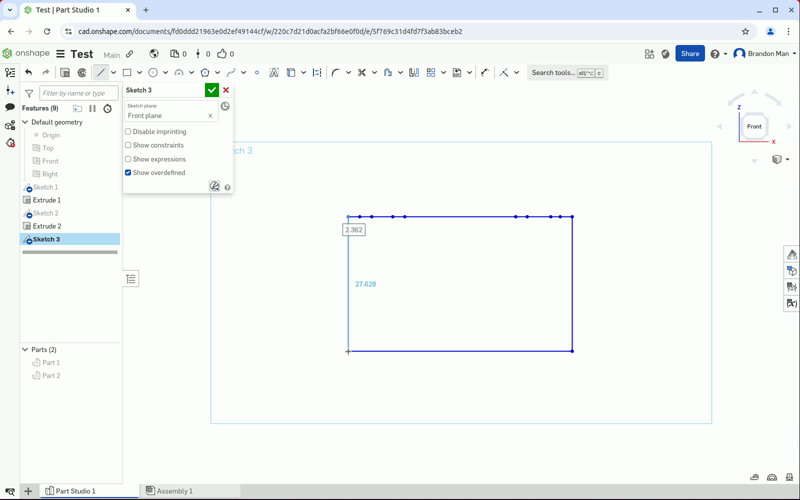
click(348, 351)
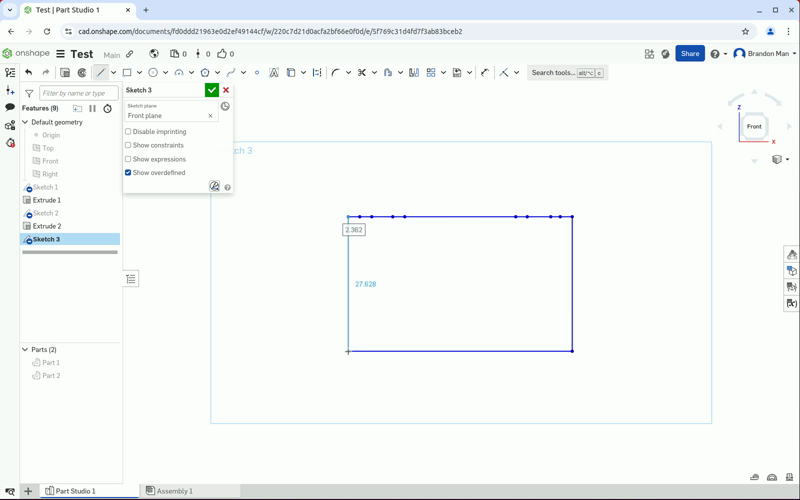
key(esc)
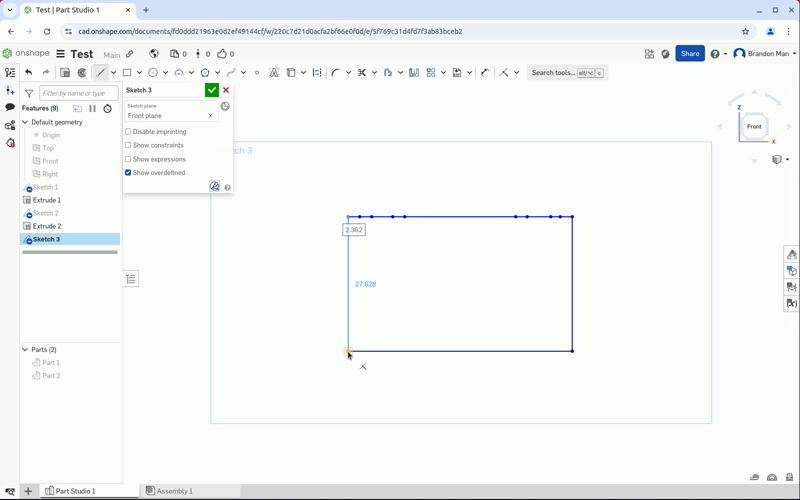
mouse_move(423, 329)
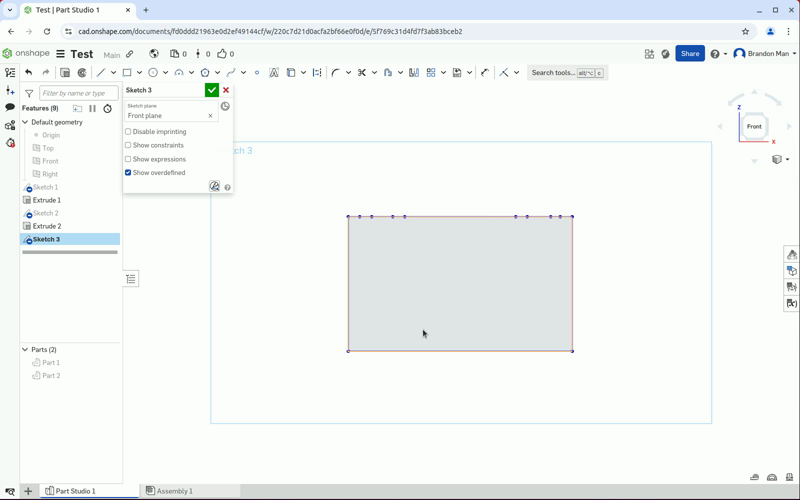
click(423, 329)
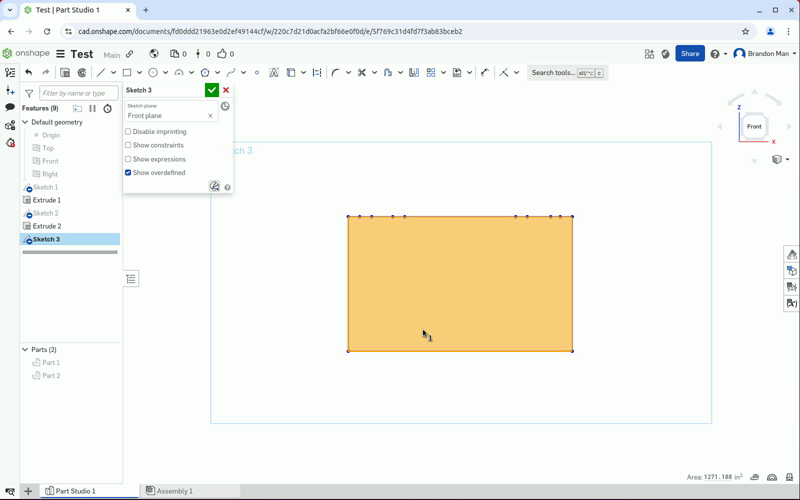
mouse_move(73, 352)
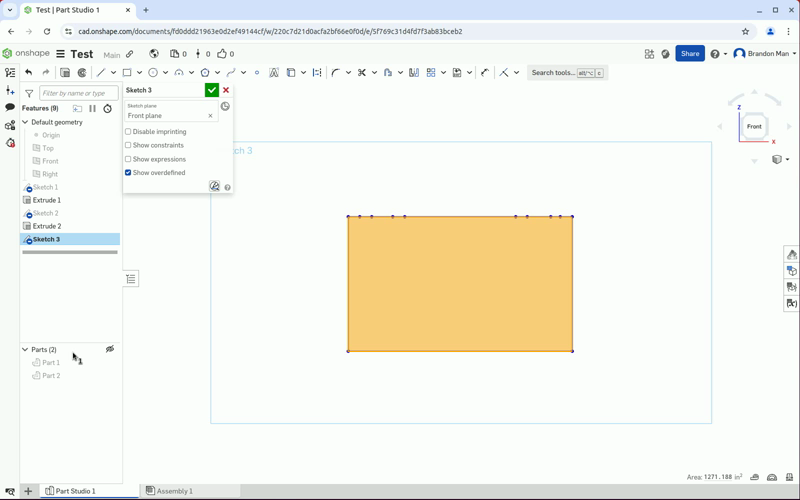
key(shift+y)
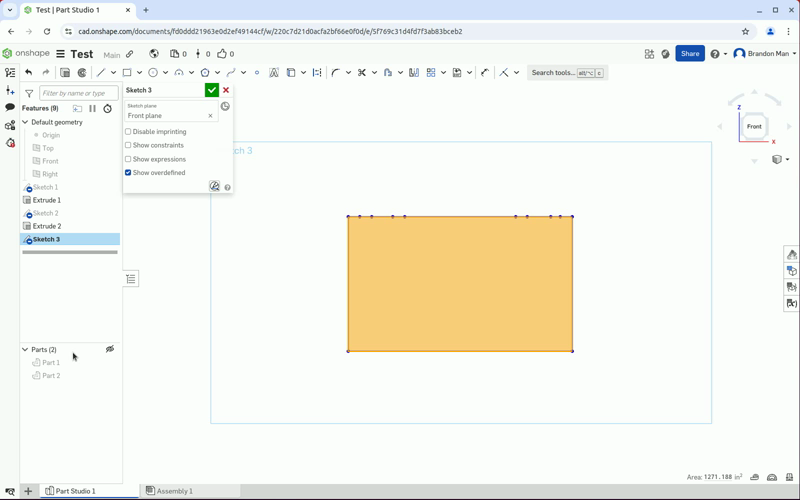
key(shift+e)
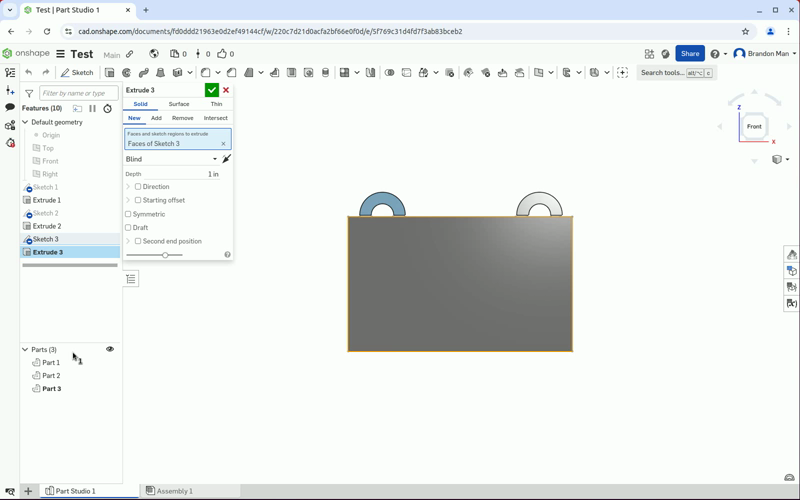
mouse_move(143, 106)
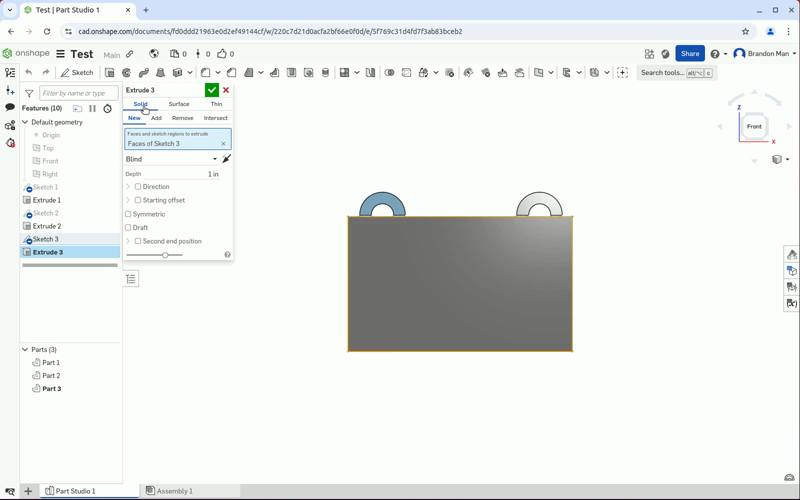
click(143, 106)
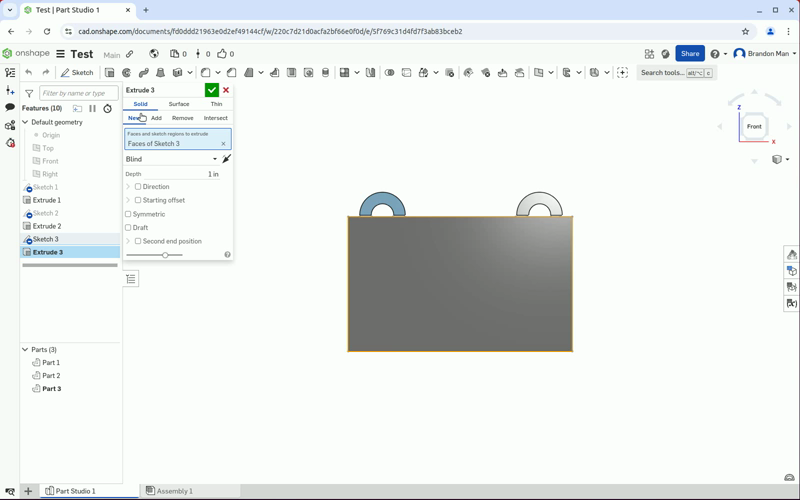
mouse_move(137, 120)
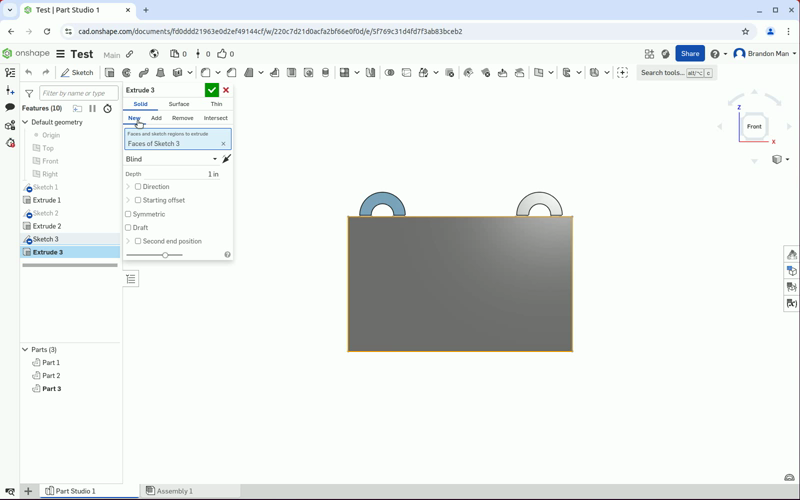
click(137, 120)
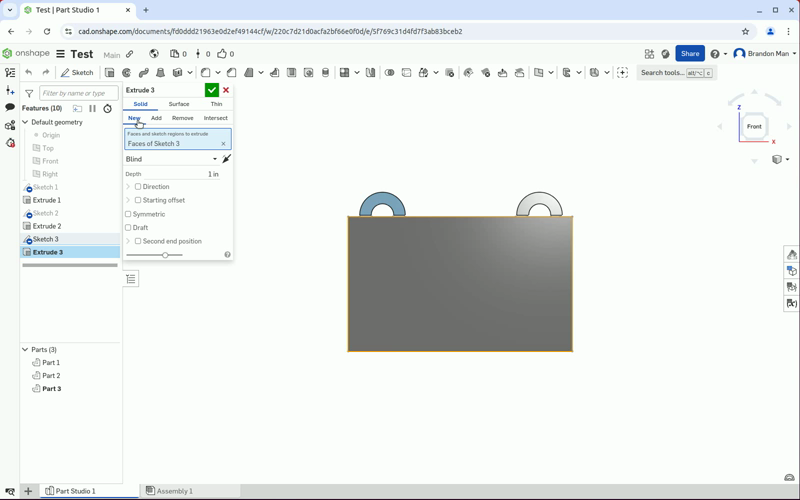
key(tab, 4)
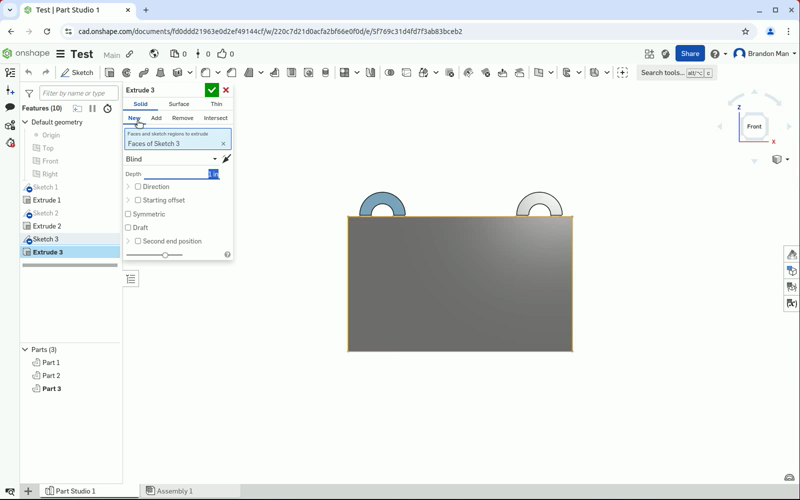
text(4.574)
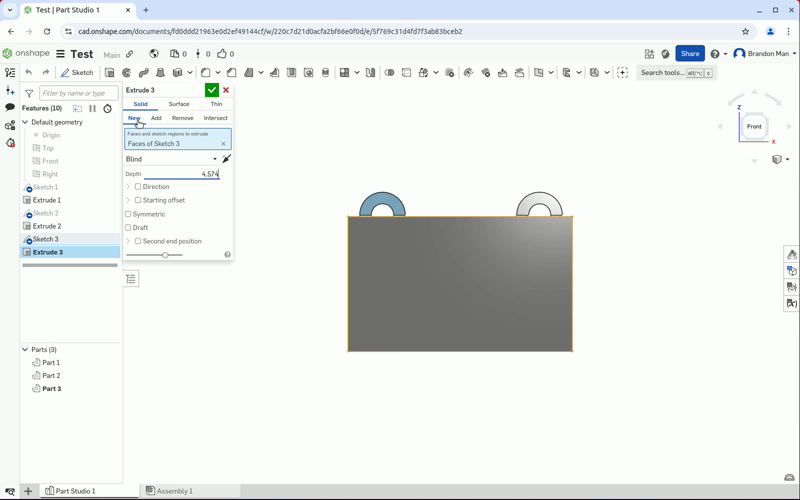
key(enter)
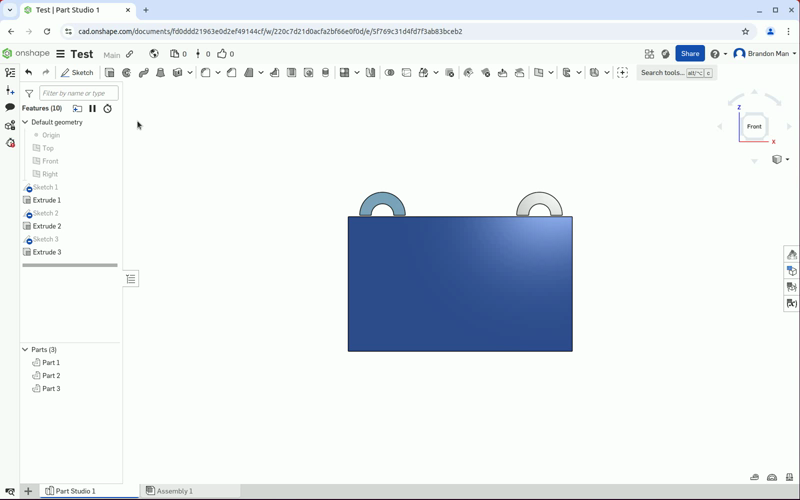
key(shift+h)
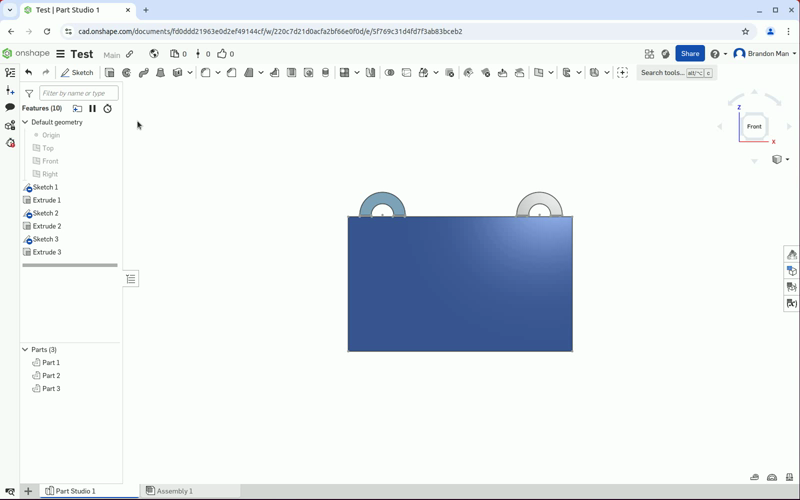
key(shift+h)
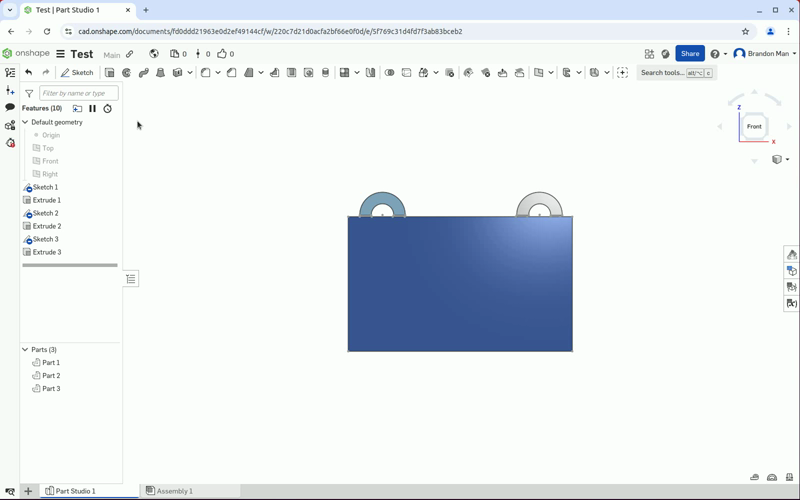
key(shift+7)
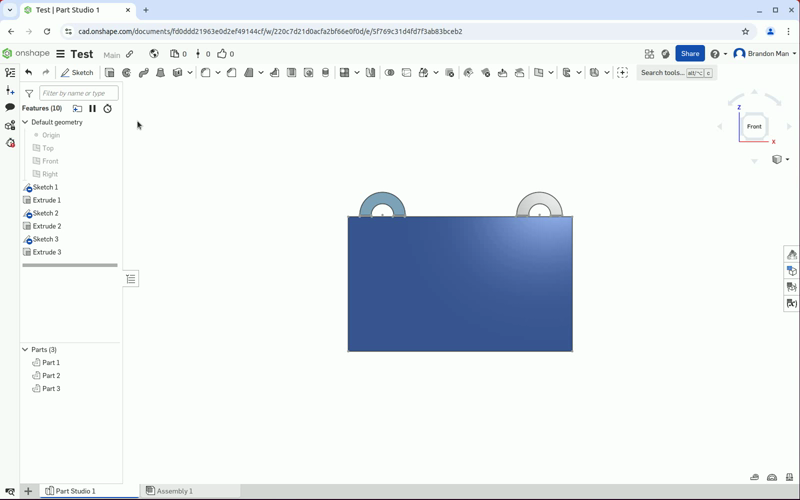
key(left, 2)
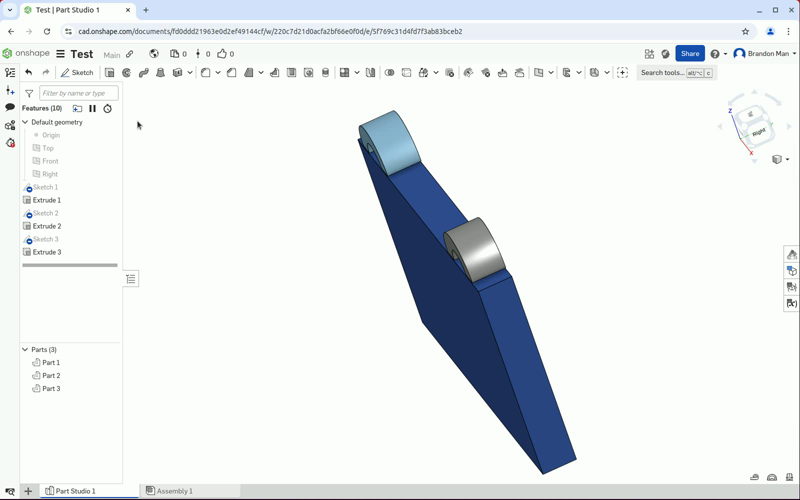
key(down, 2)
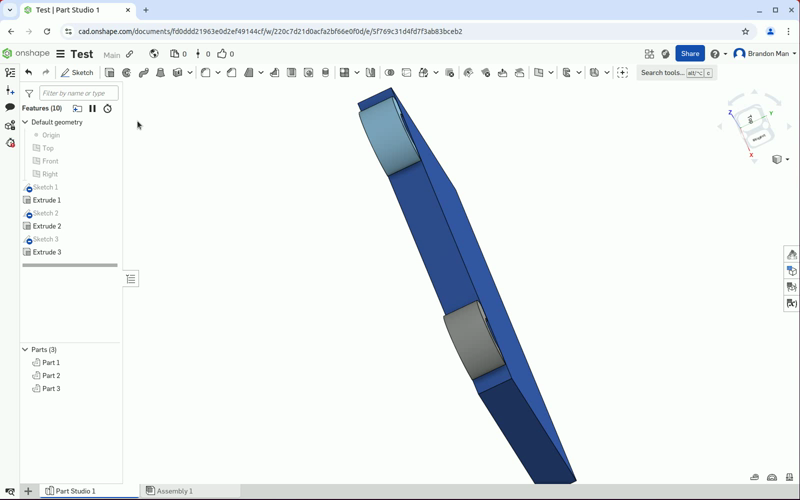
key(up, 2)
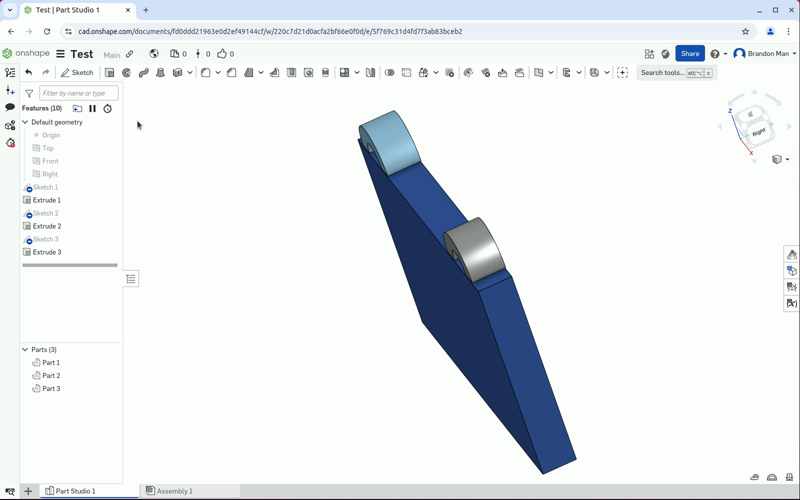
key(right, 2)
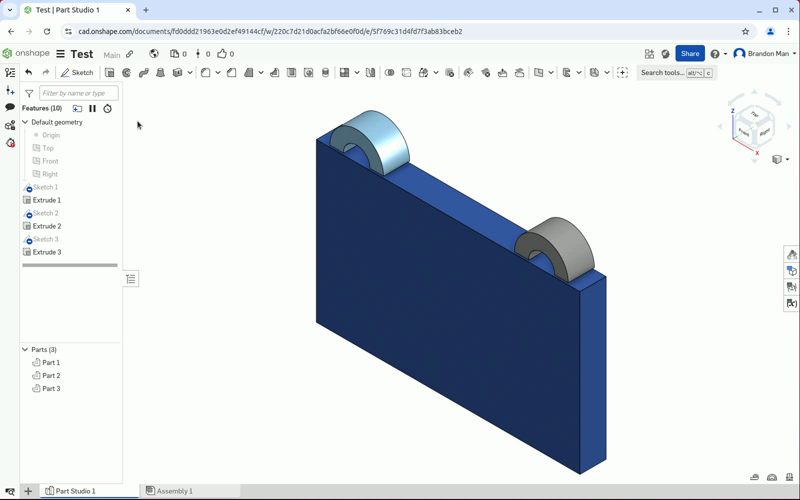
mouse_move(73, 189)
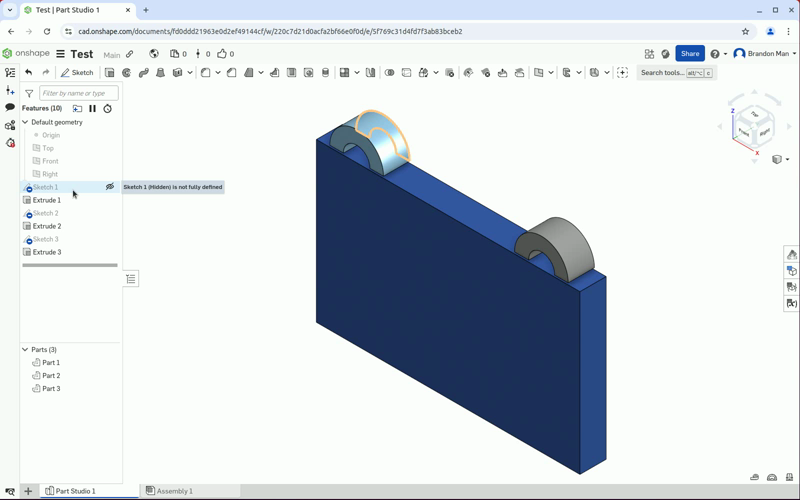
click(73, 189)